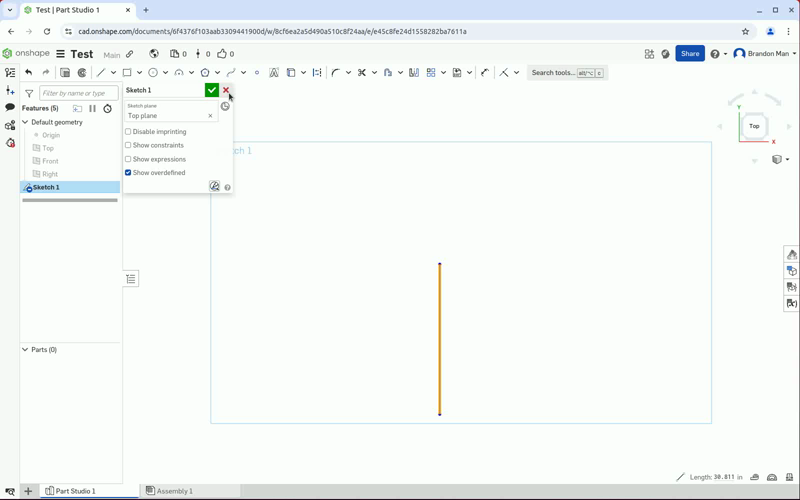
key(shift+h)
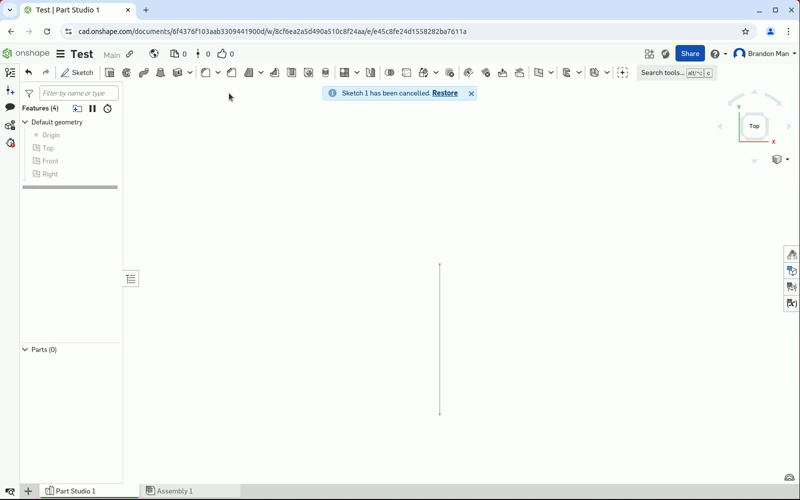
mouse_move(73, 352)
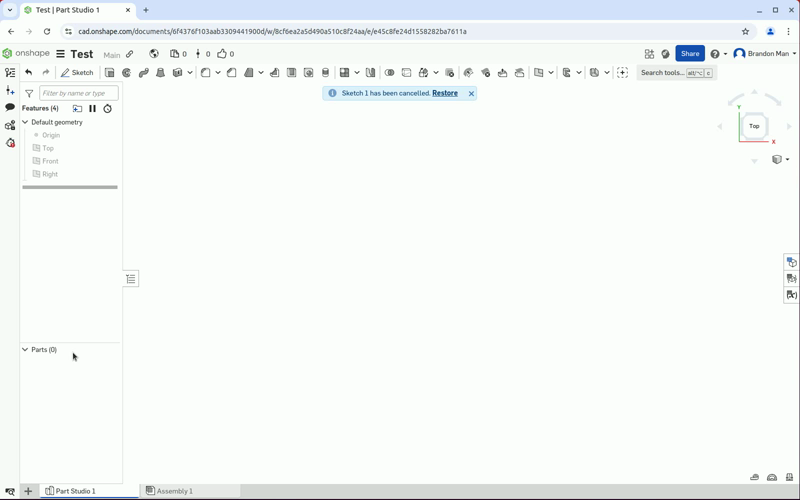
key(y)
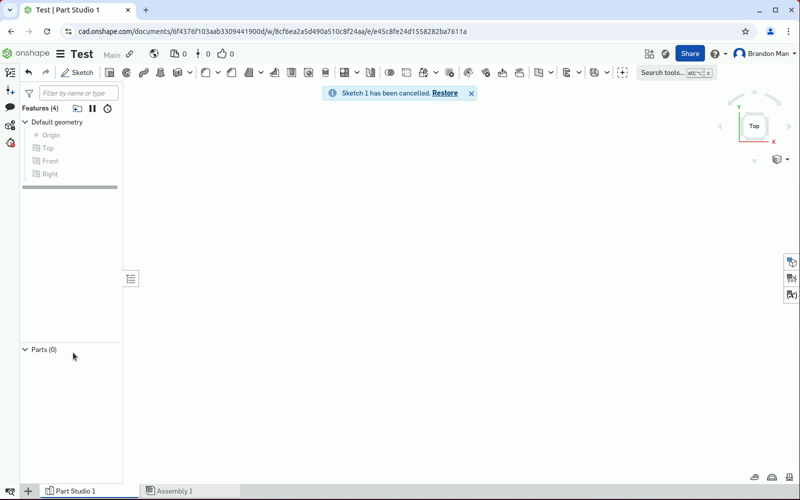
key(shift+p)
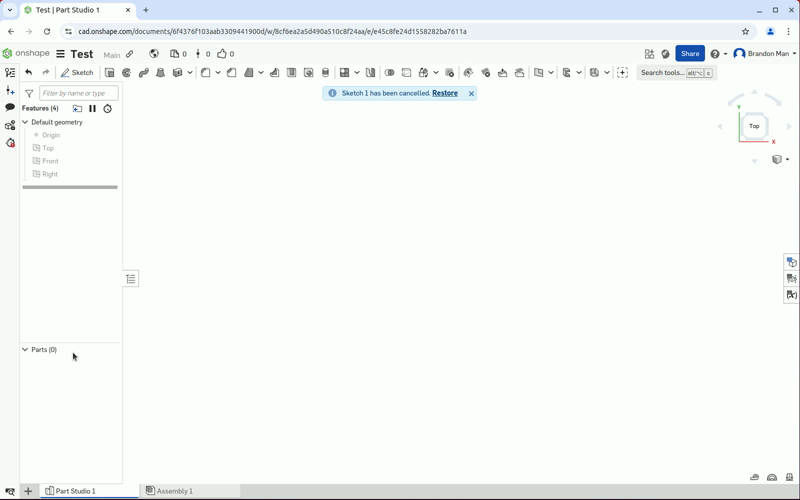
key(space)
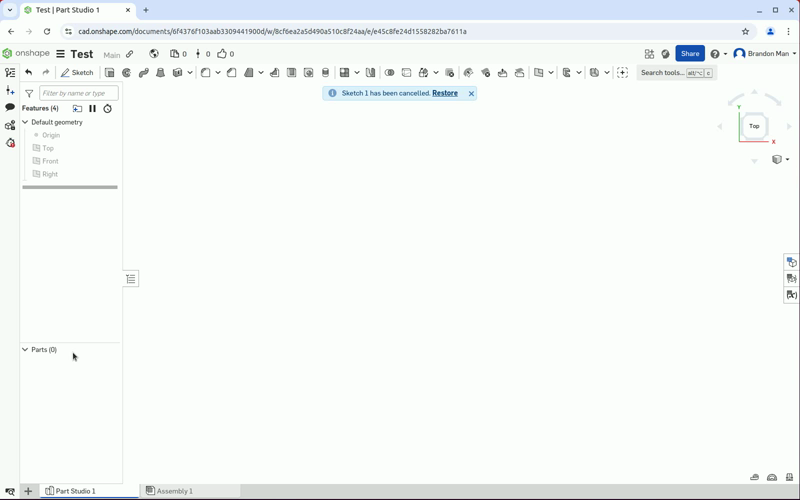
key_down(shift)
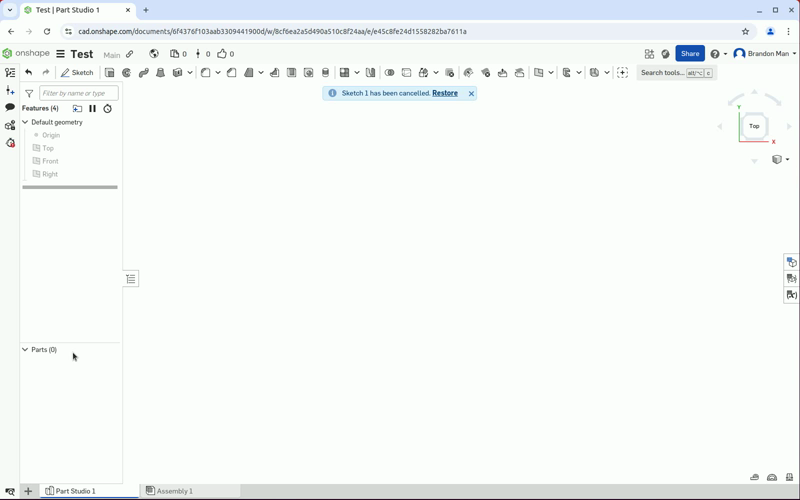
key(up)
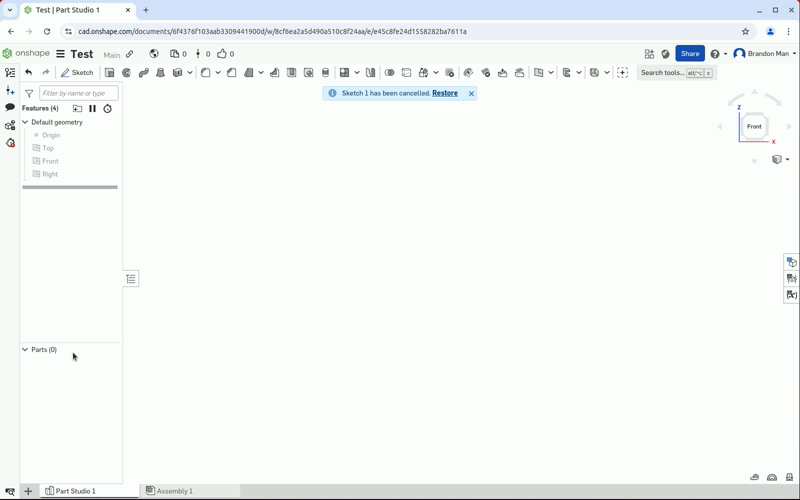
key_up(shift)
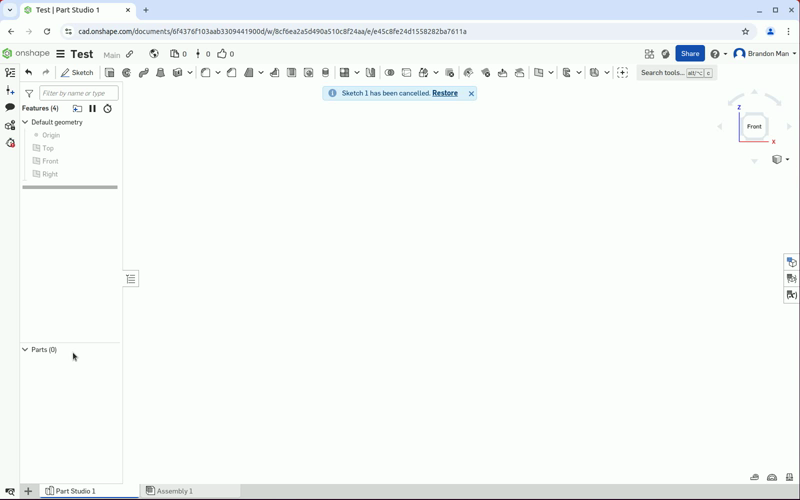
mouse_move(73, 352)
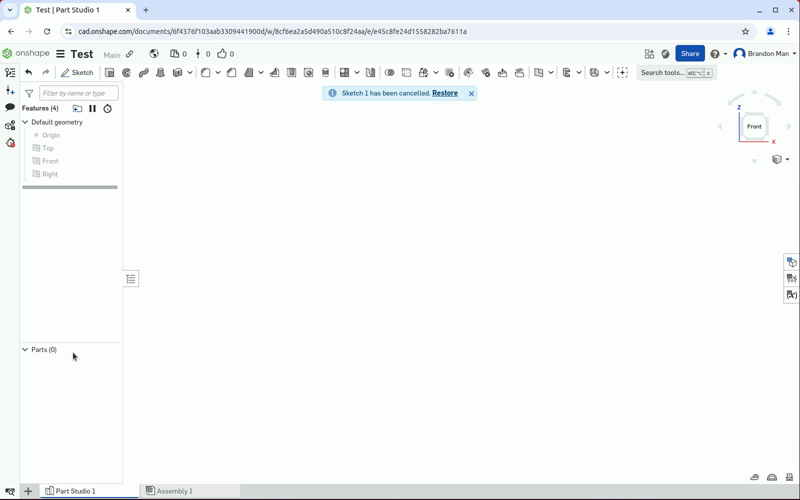
key(shift+y)
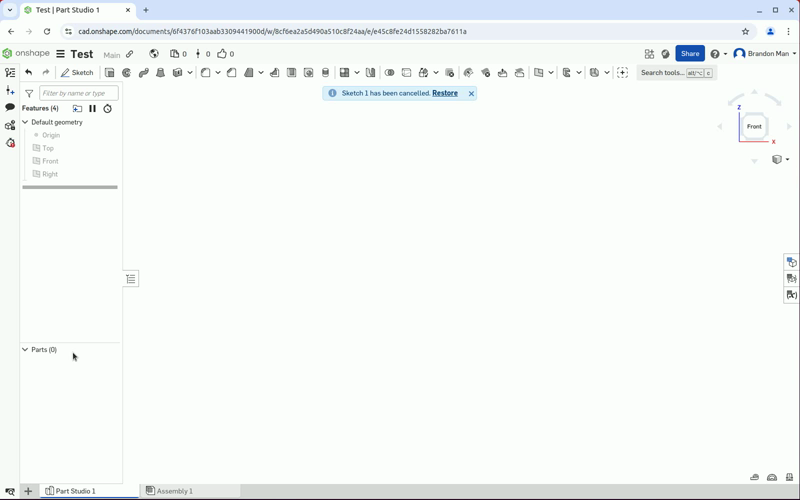
key(shift+s)
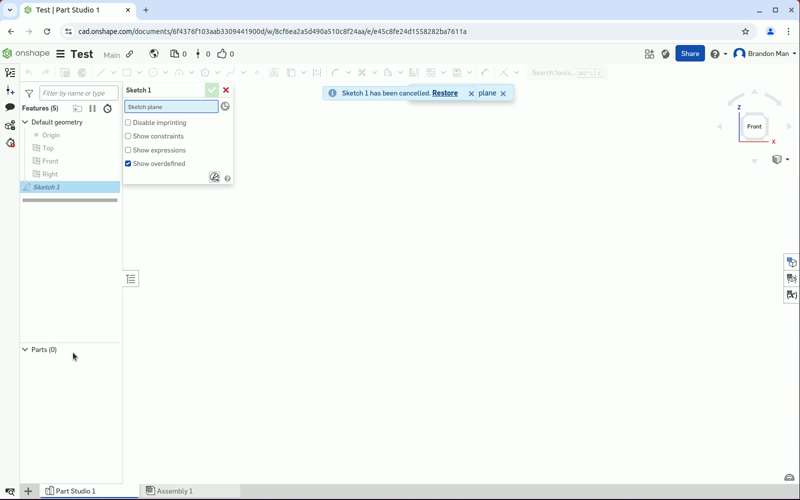
mouse_move(73, 163)
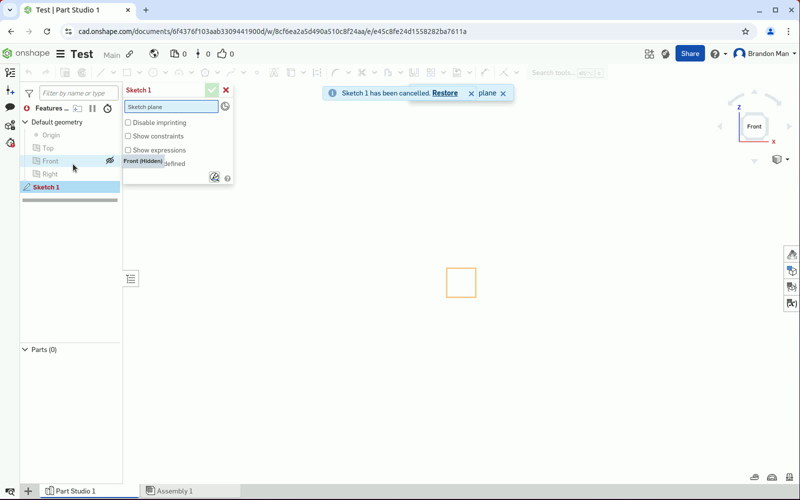
click(73, 163)
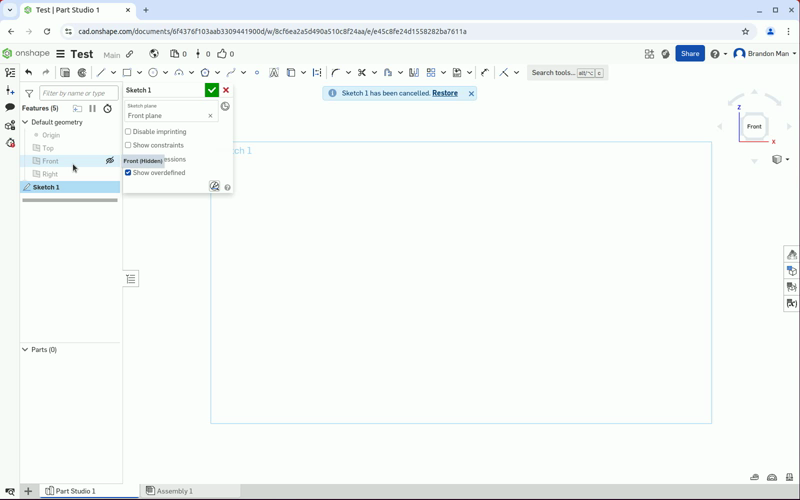
mouse_move(73, 352)
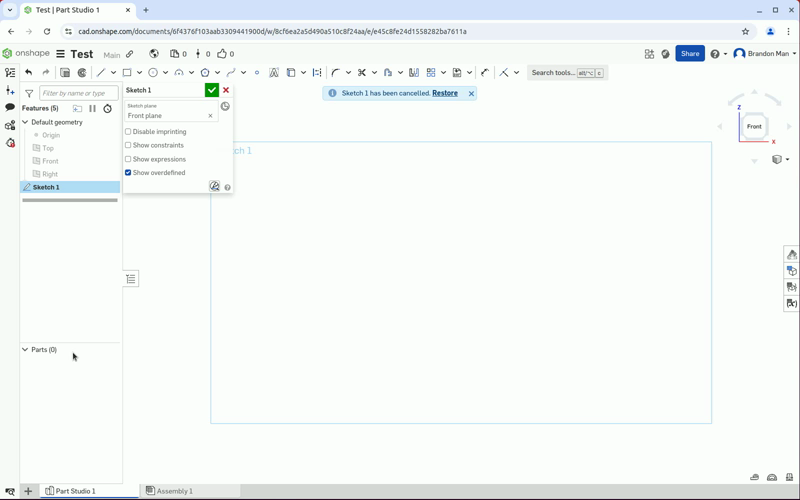
key(y)
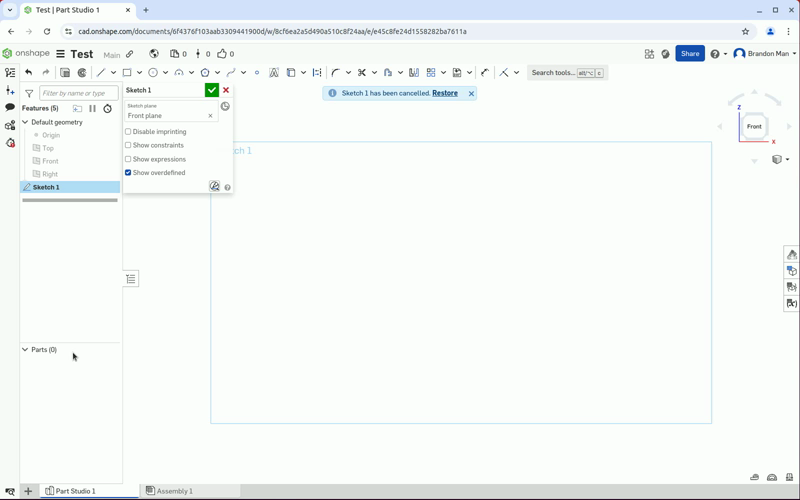
key(l)
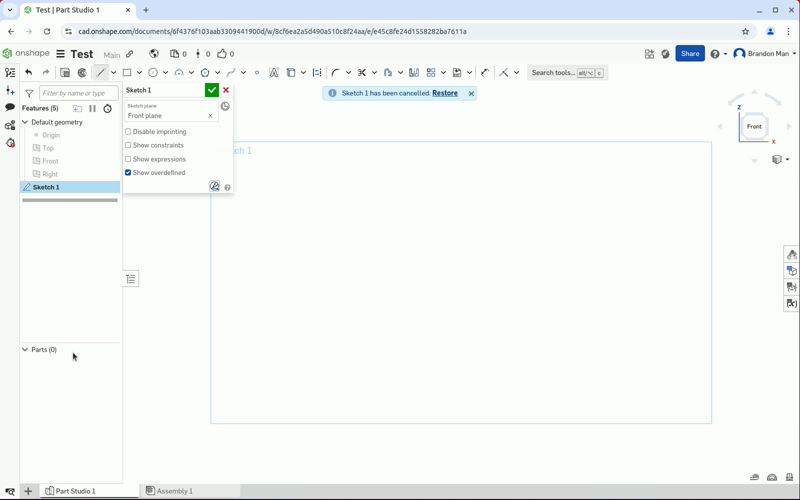
key_down(shift)
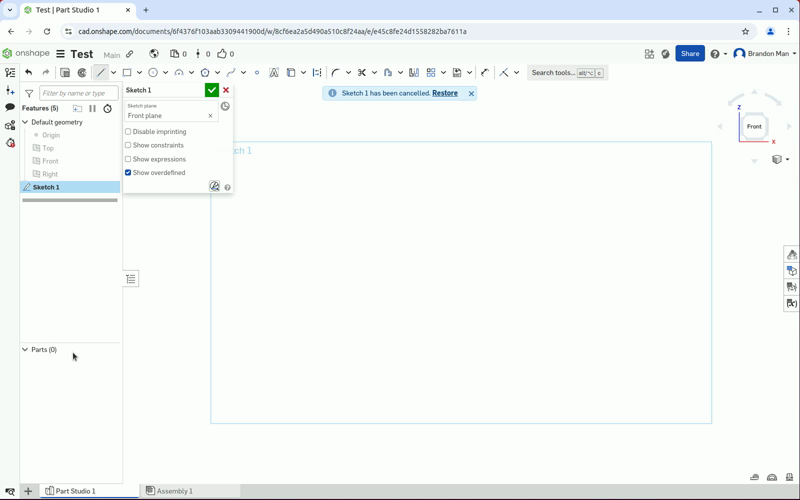
mouse_move(460, 282)
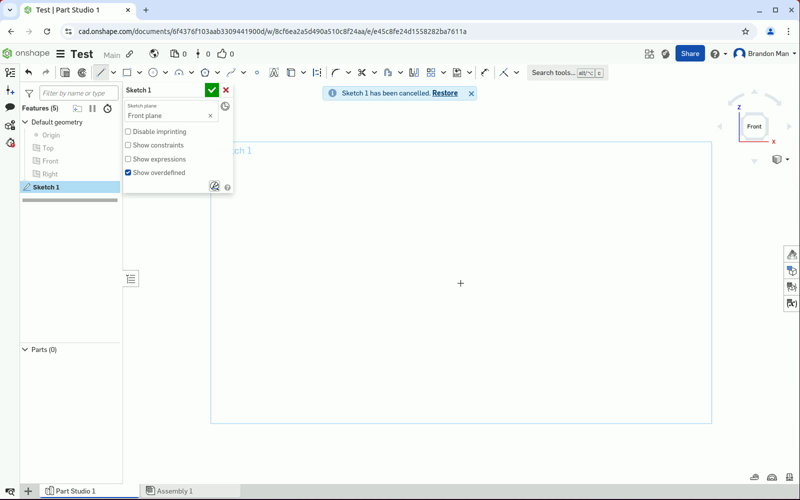
click(460, 282)
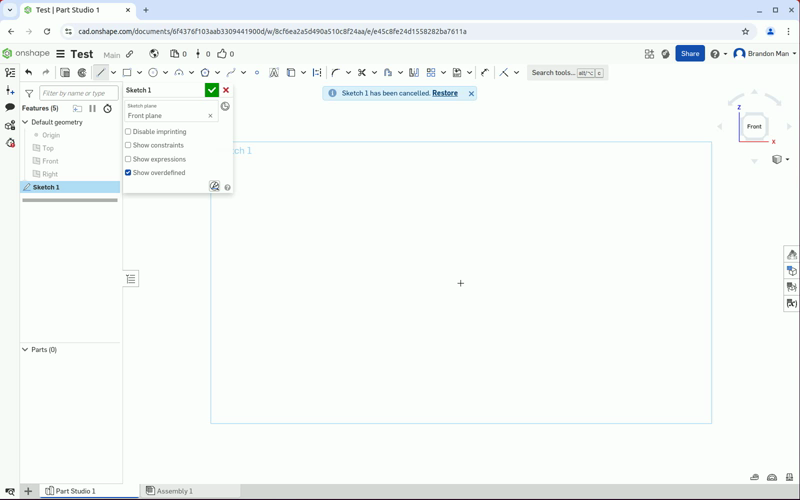
key_up(shift)
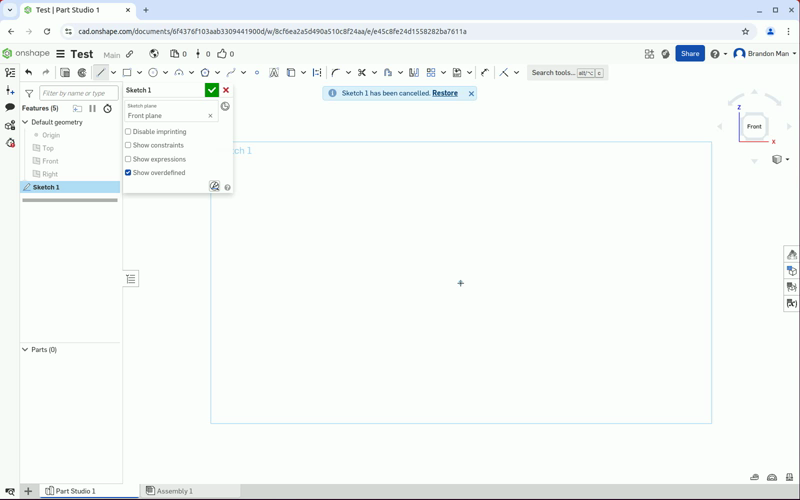
key_down(shift)
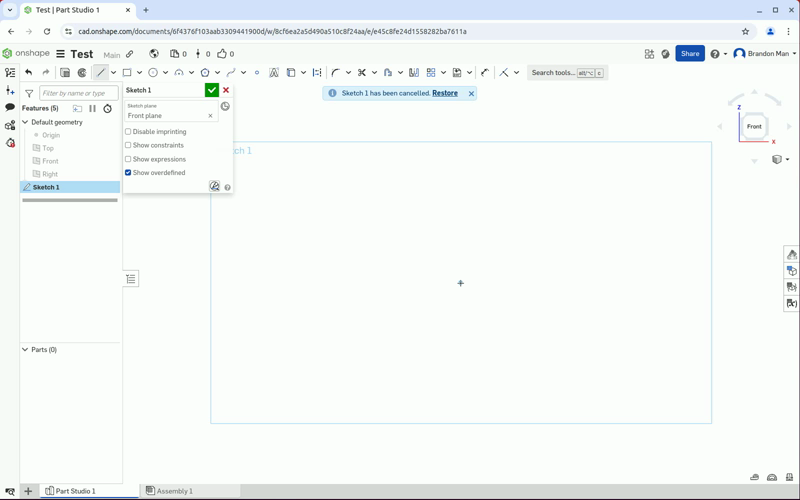
mouse_move(573, 282)
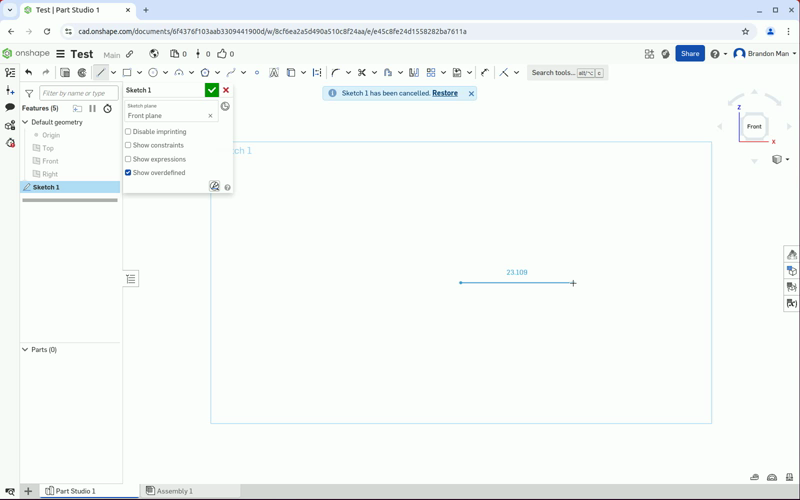
click(573, 282)
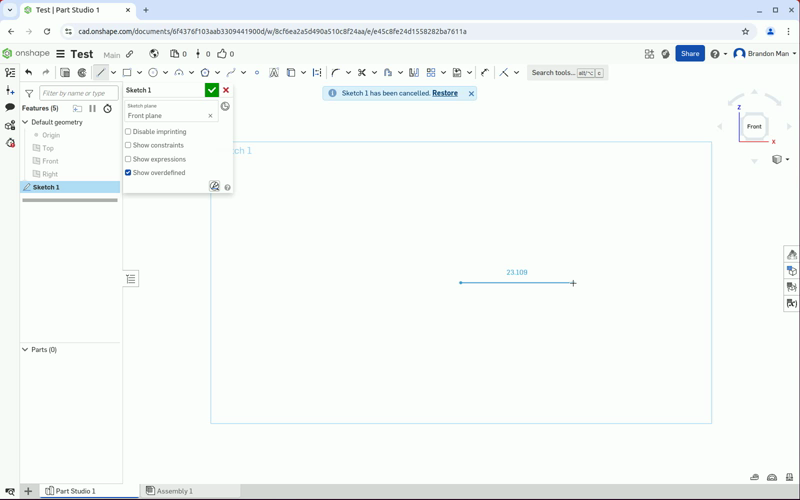
key_up(shift)
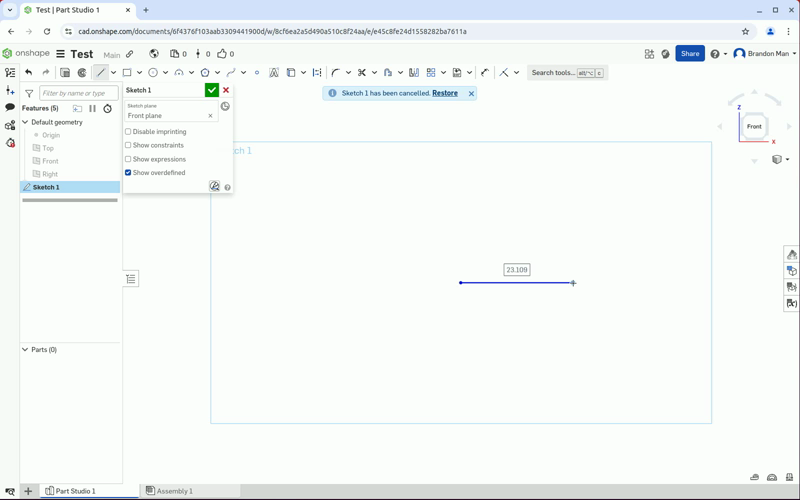
key_down(shift)
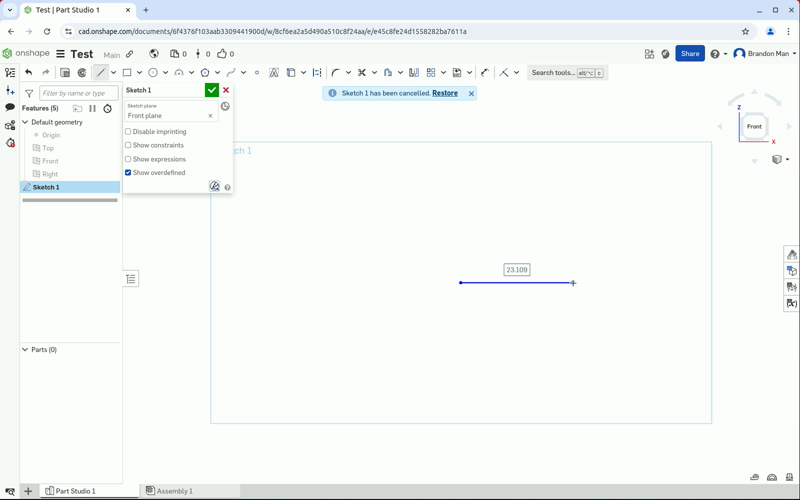
mouse_move(589, 282)
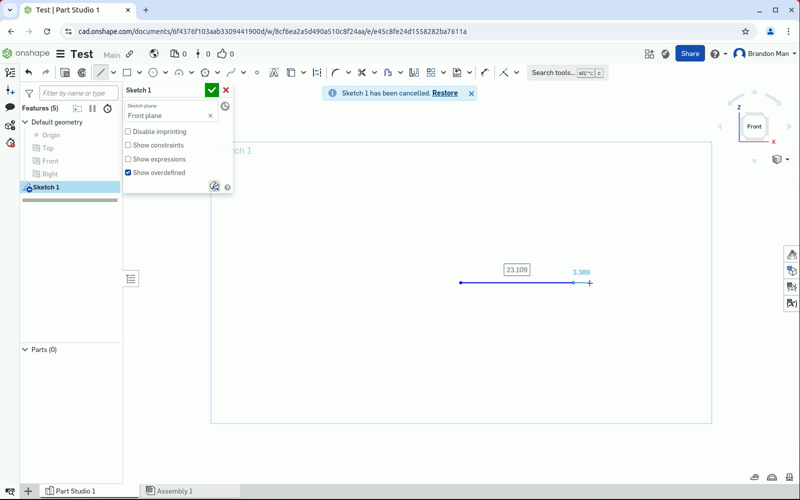
mouse_move(573, 260)
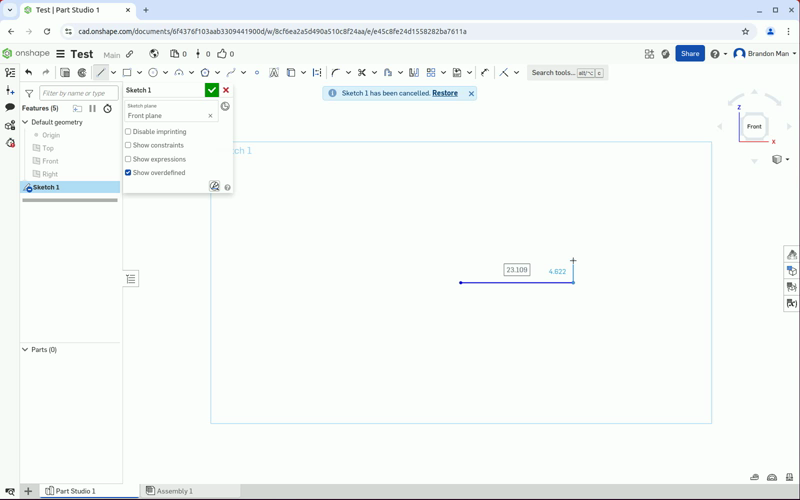
click(573, 260)
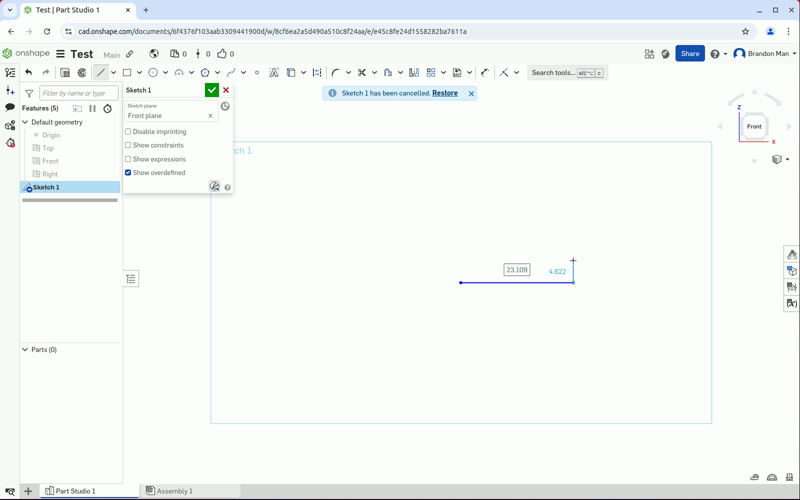
key_up(shift)
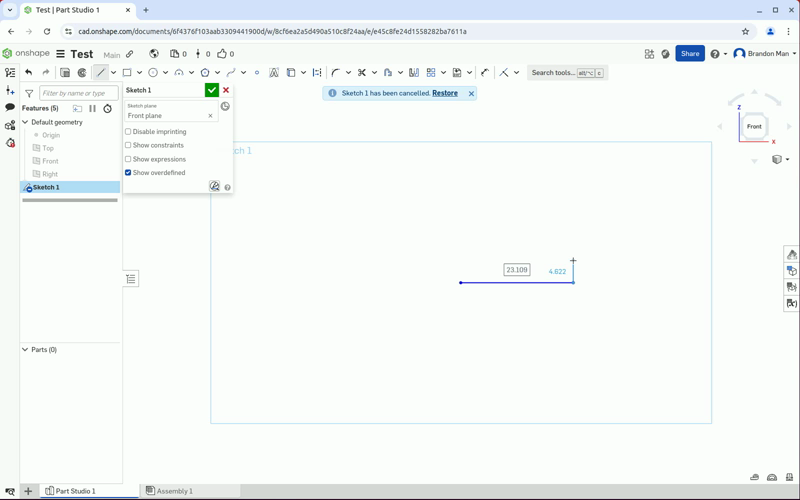
key_down(shift)
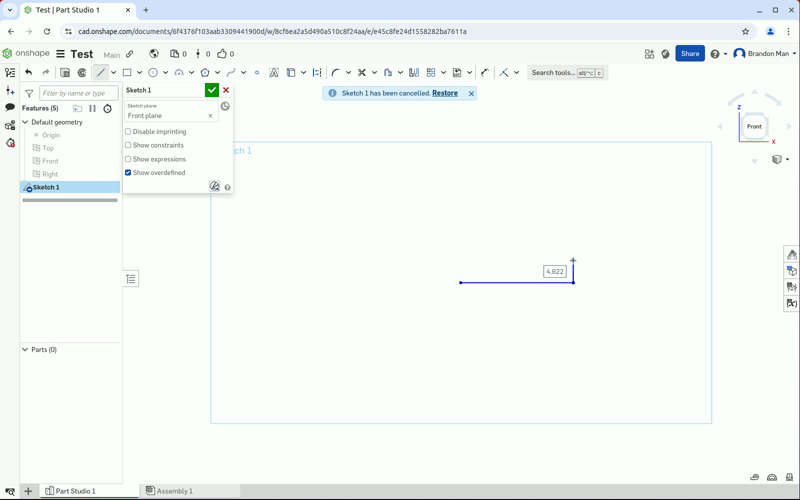
mouse_move(472, 260)
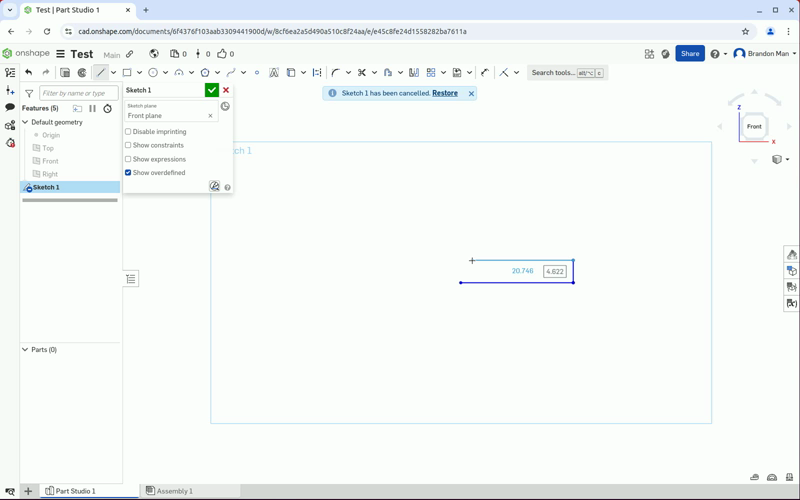
click(472, 260)
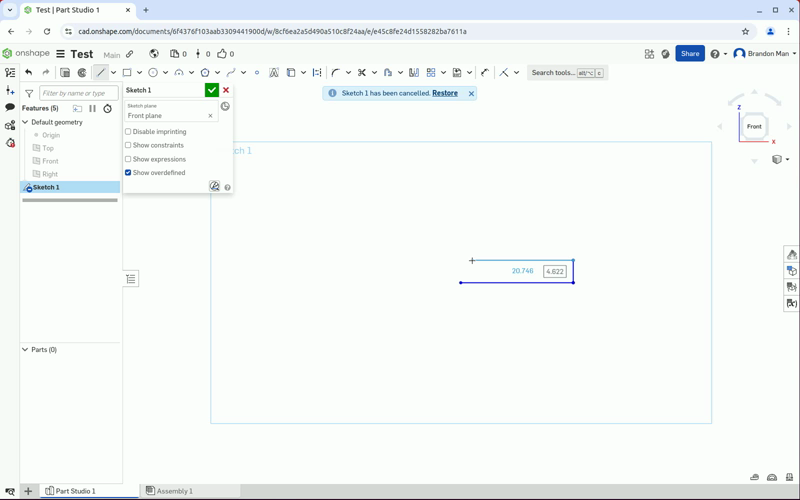
key_up(shift)
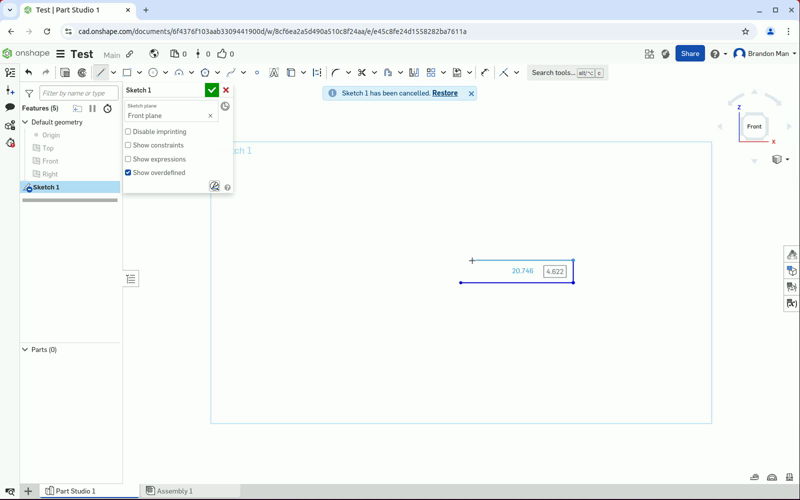
key_down(shift)
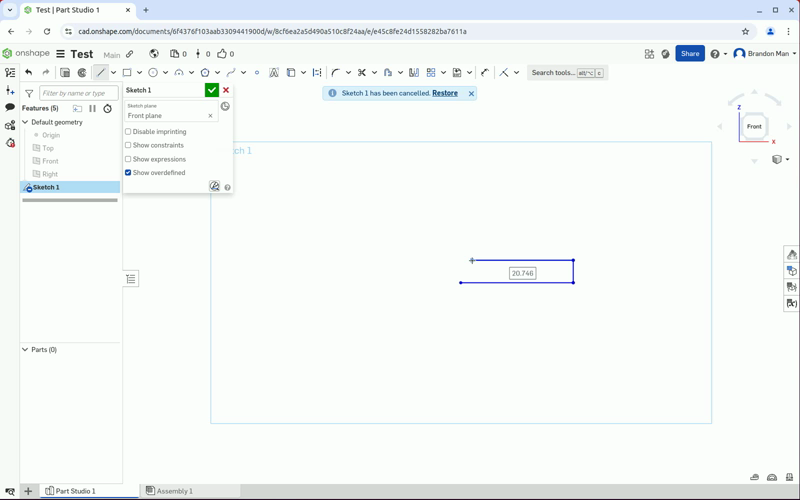
mouse_move(502, 260)
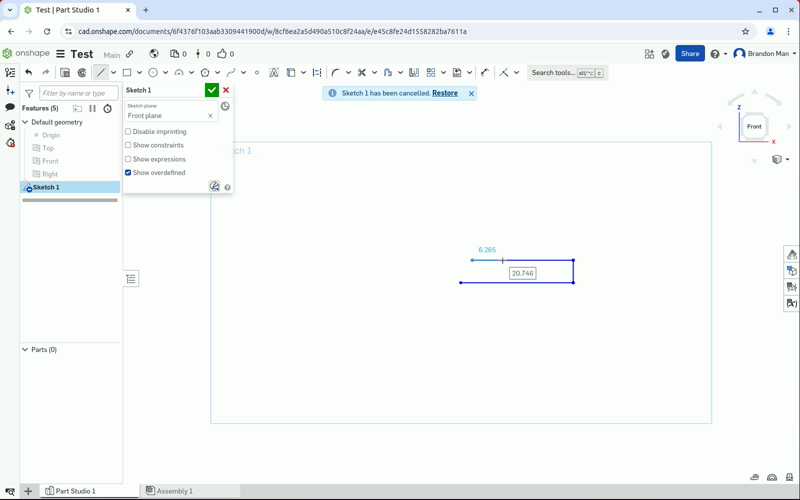
mouse_move(472, 254)
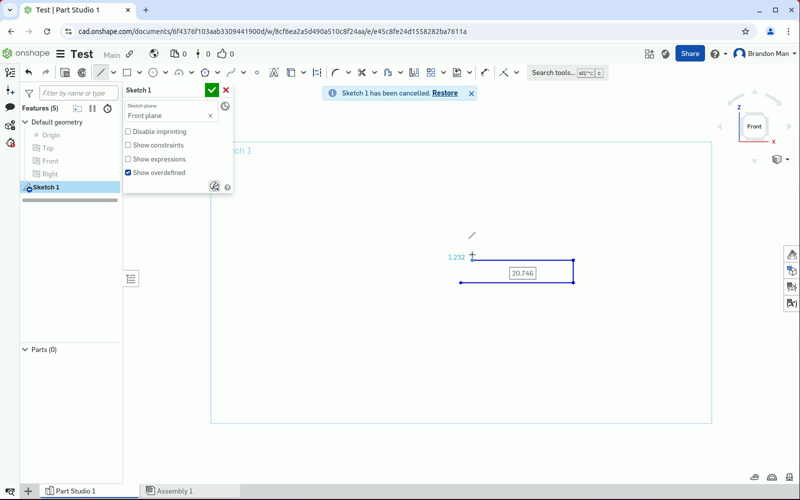
scroll(6)
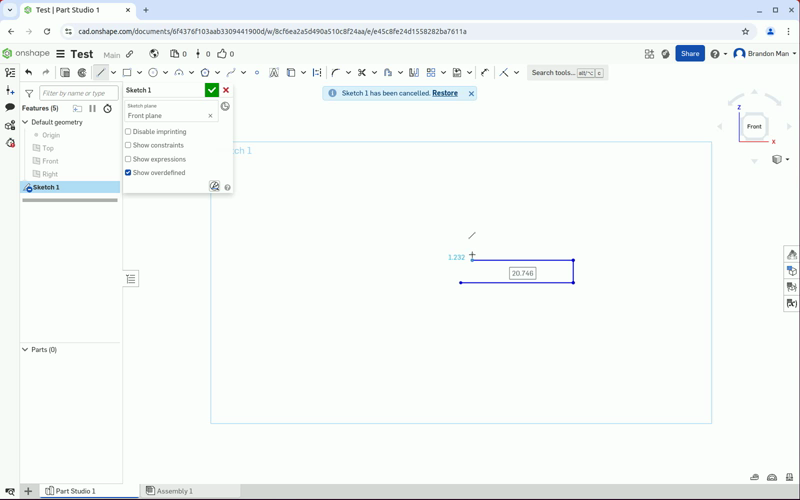
scroll(6)
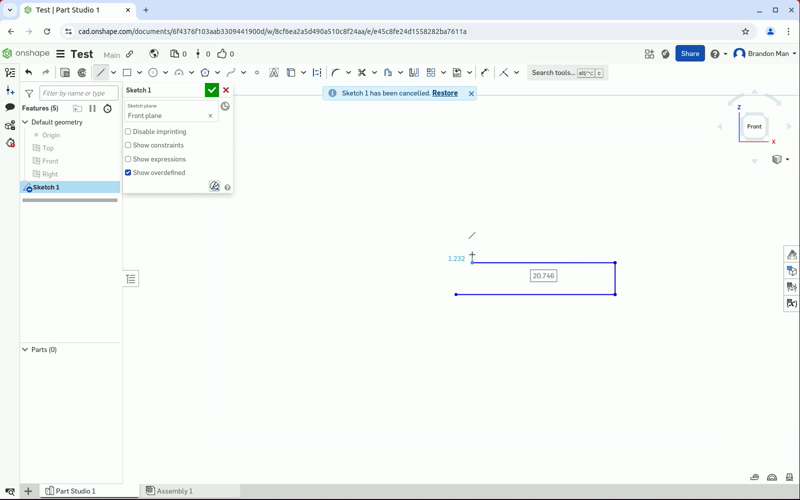
scroll(6)
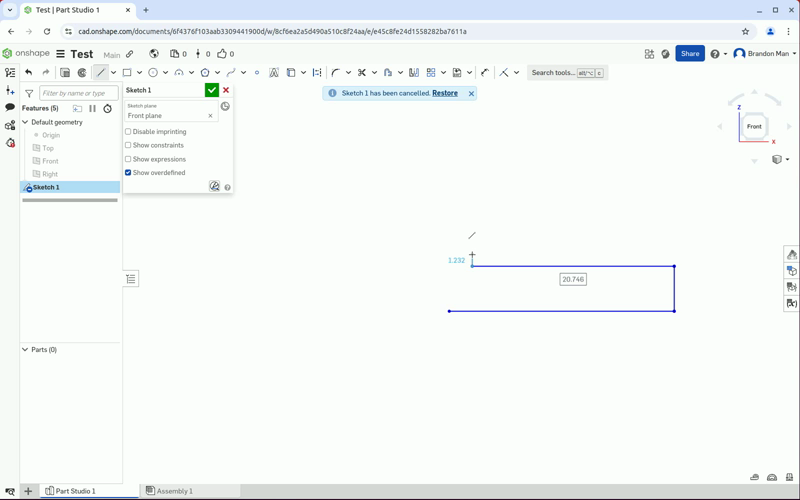
scroll(6)
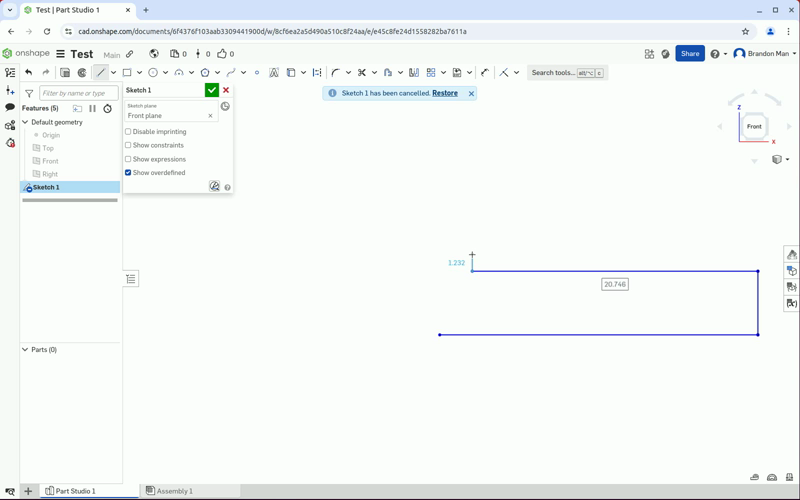
scroll(6)
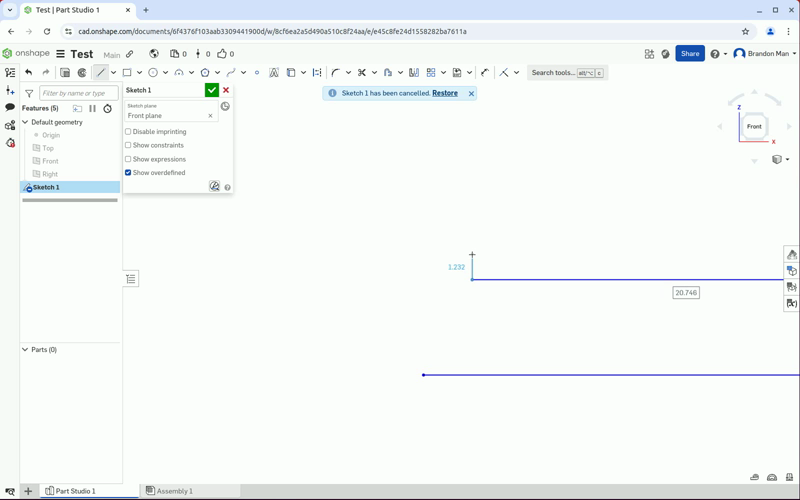
scroll(6)
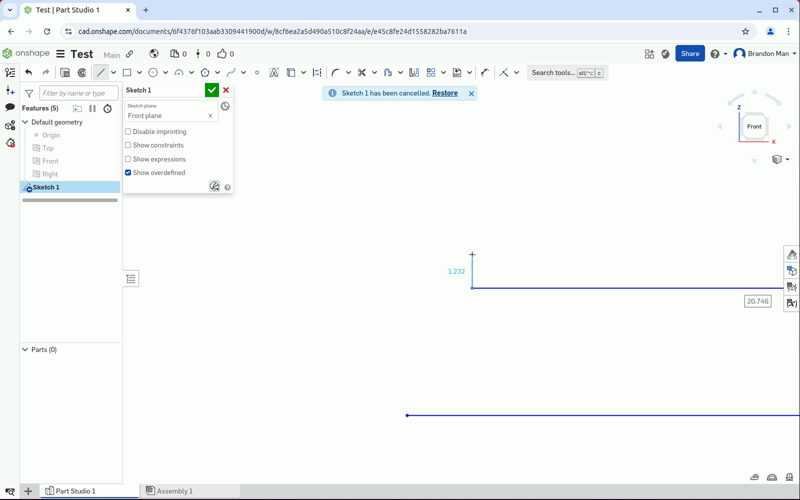
scroll(6)
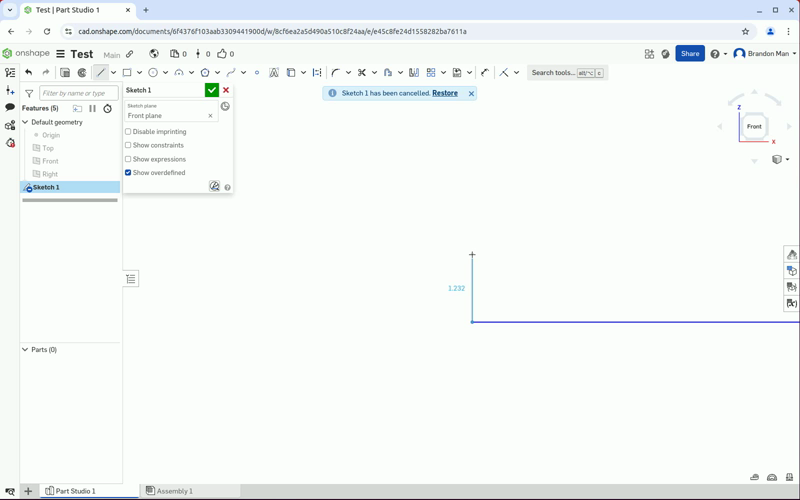
click(472, 254)
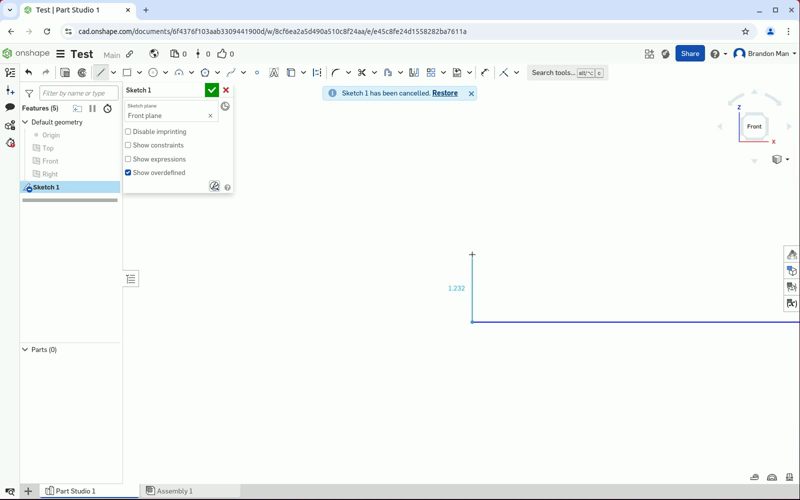
scroll(-6)
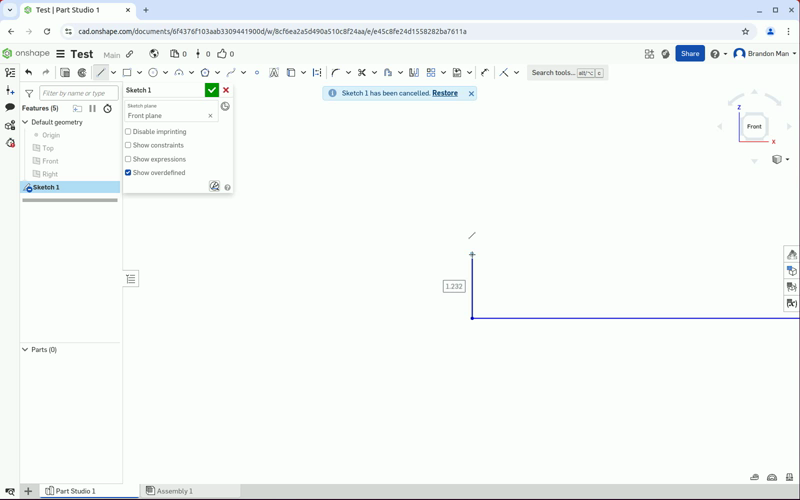
scroll(-6)
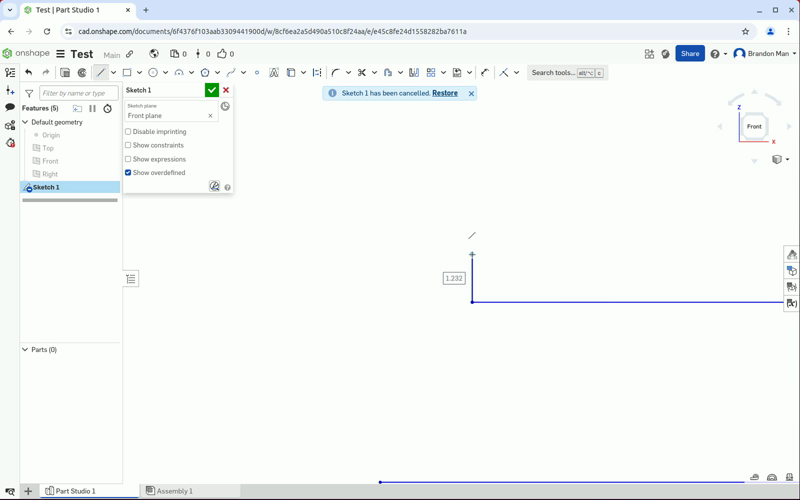
scroll(-6)
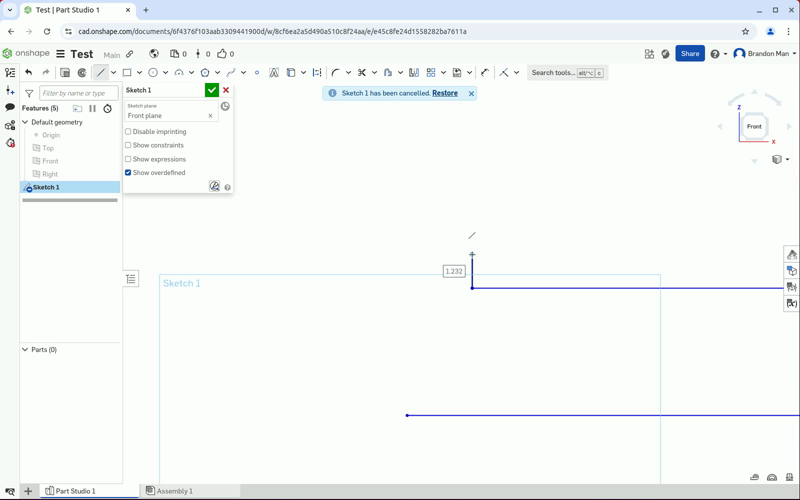
scroll(-6)
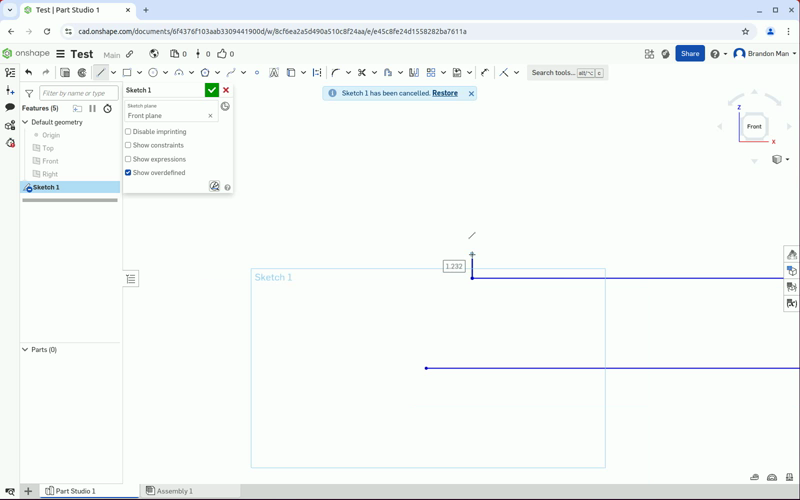
scroll(-6)
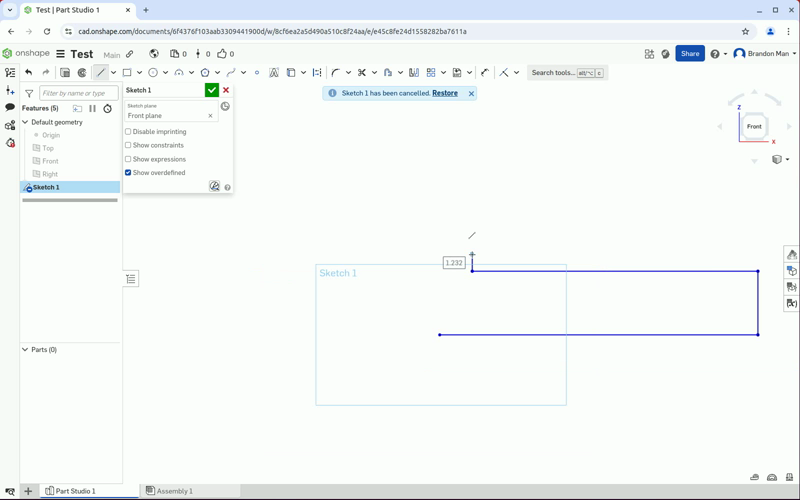
scroll(-6)
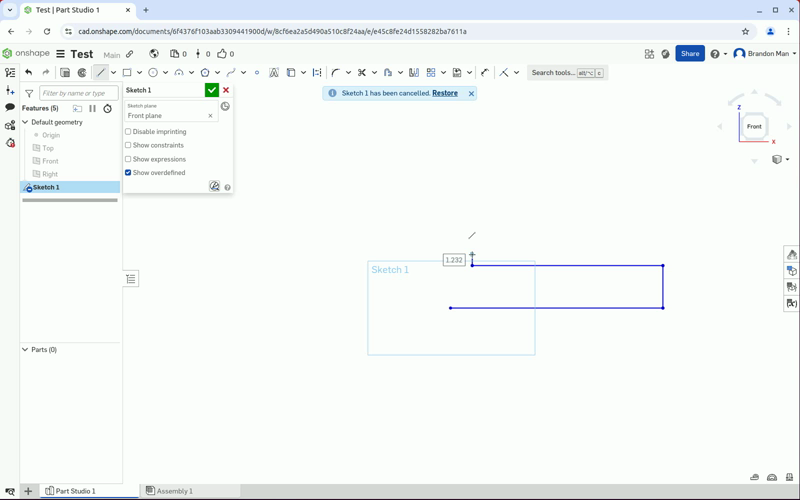
scroll(-6)
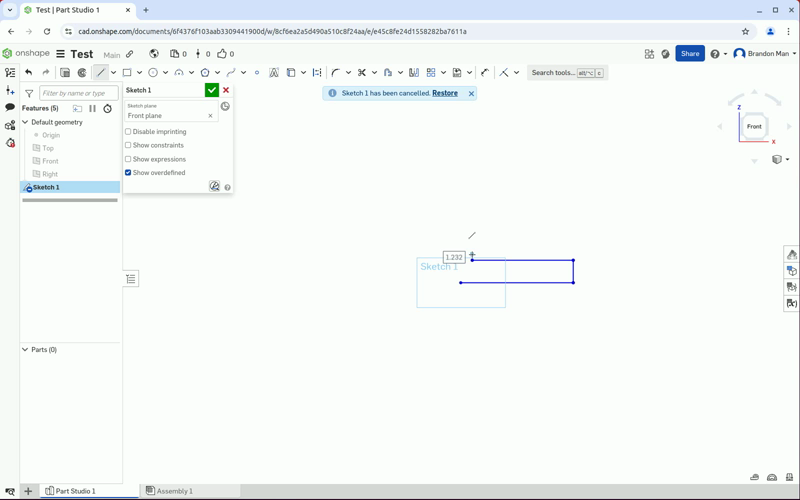
key_up(shift)
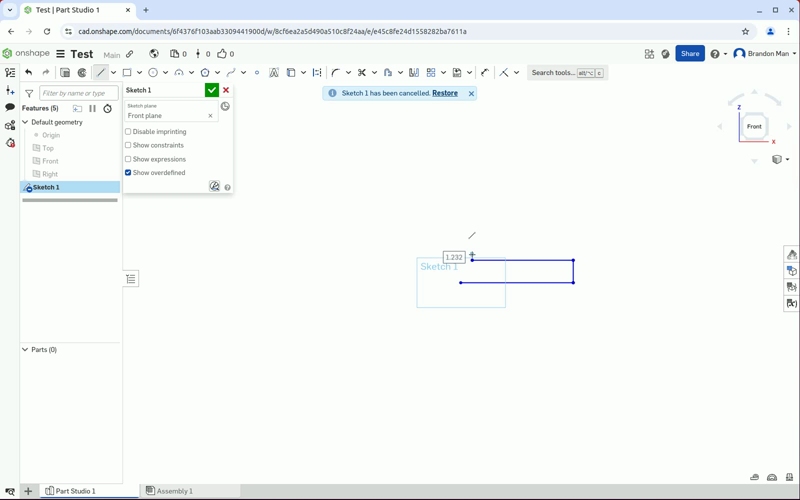
key_down(shift)
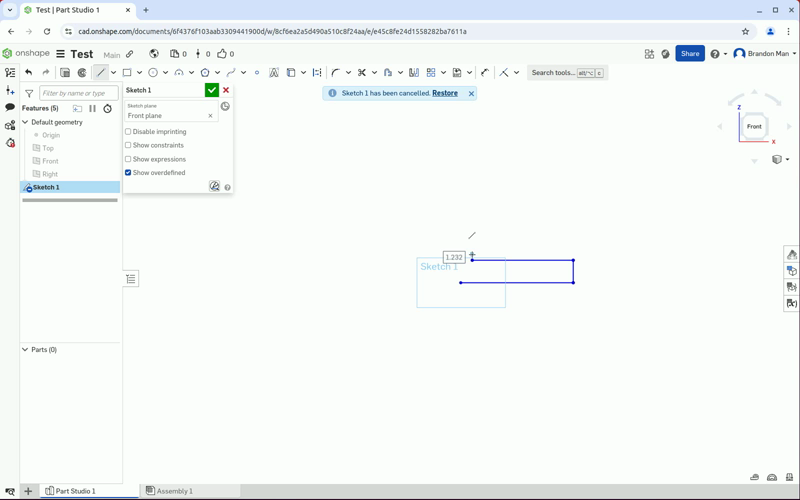
mouse_move(502, 254)
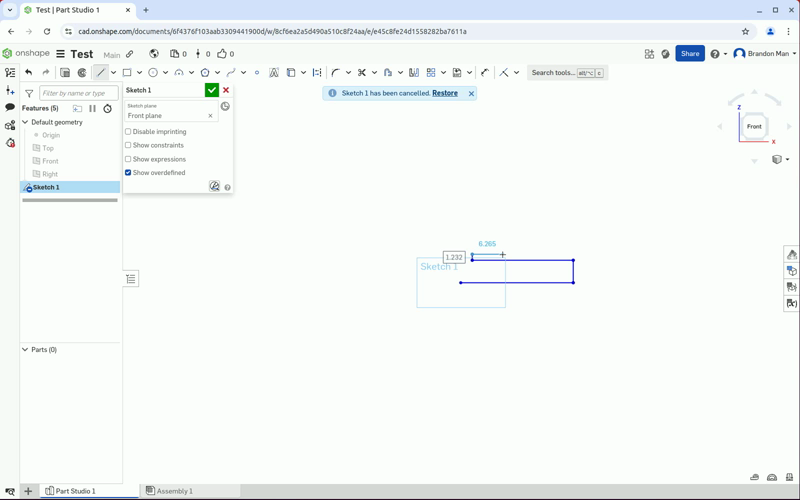
mouse_move(460, 254)
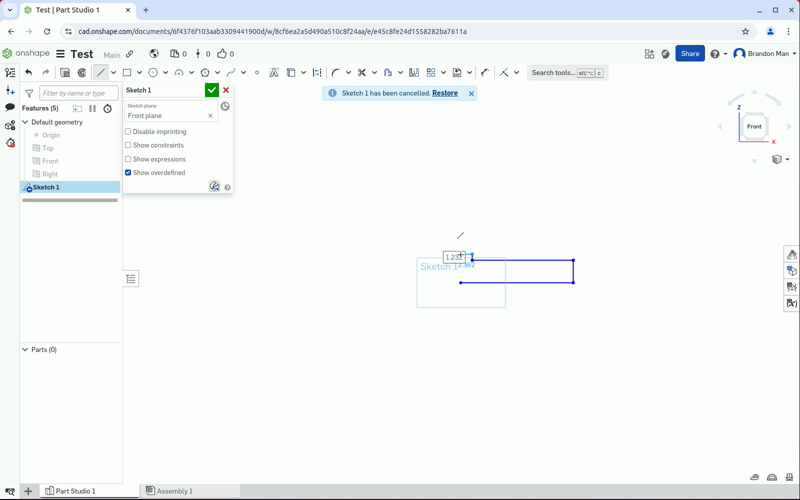
click(460, 254)
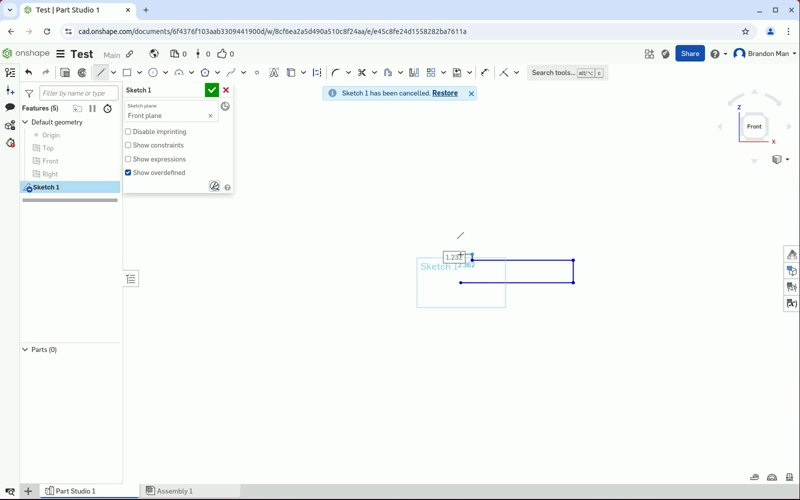
key_up(shift)
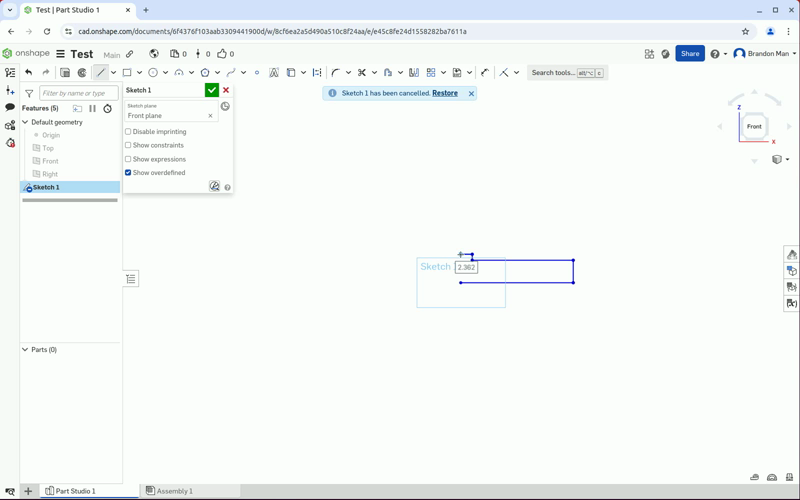
mouse_move(490, 254)
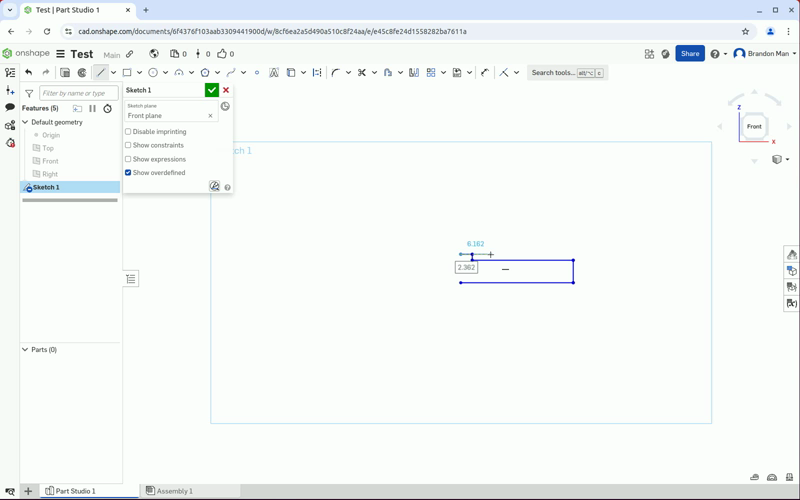
key_down(shift)
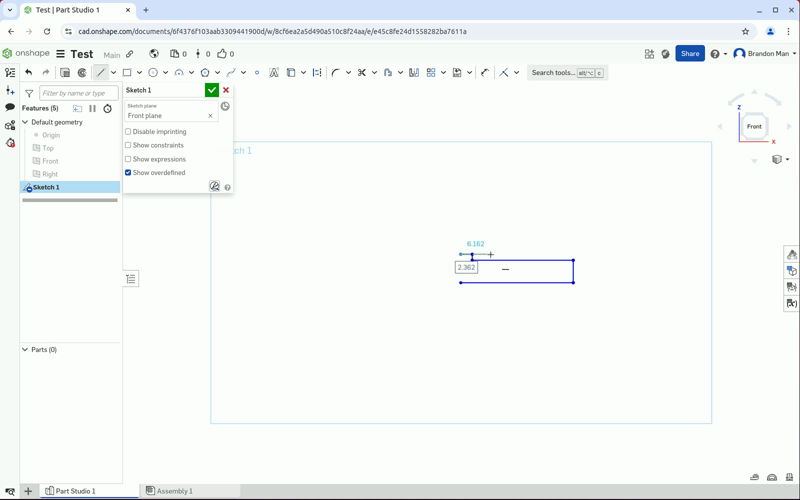
mouse_move(460, 282)
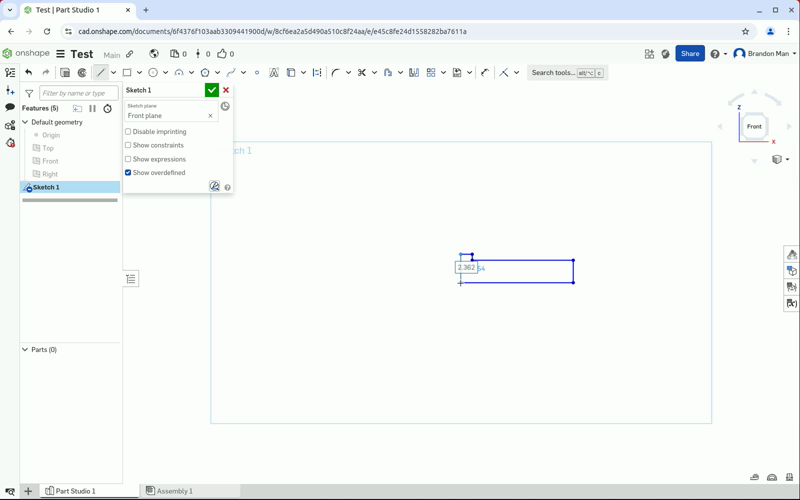
key_up(shift)
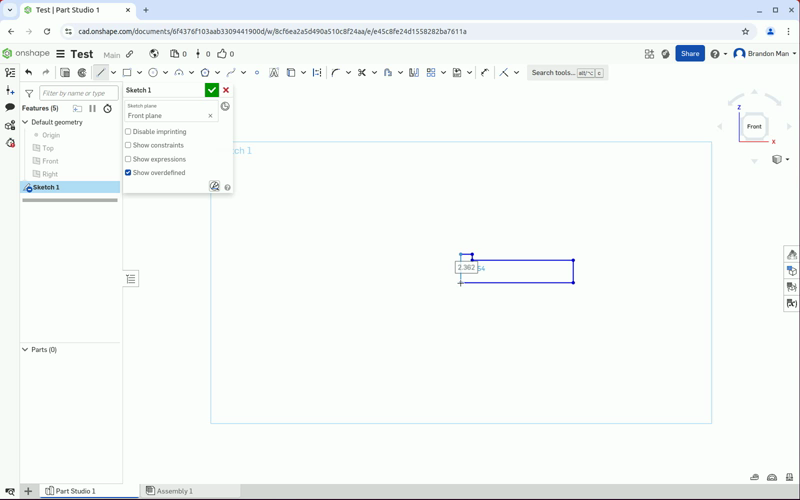
click(460, 282)
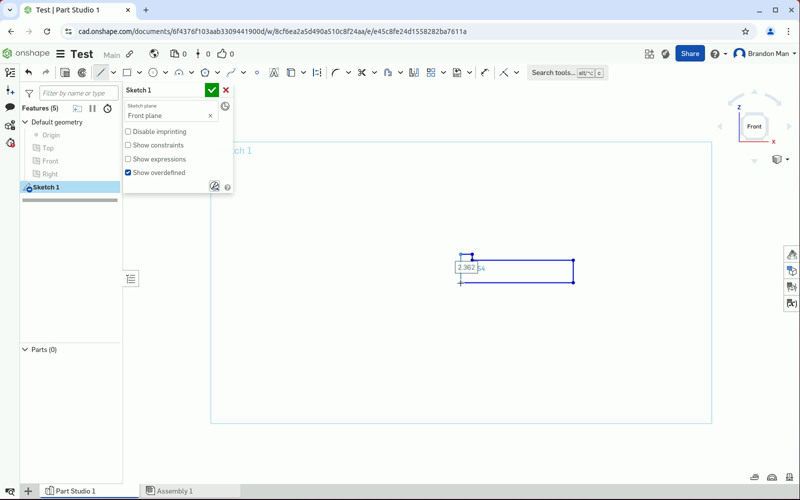
key(esc)
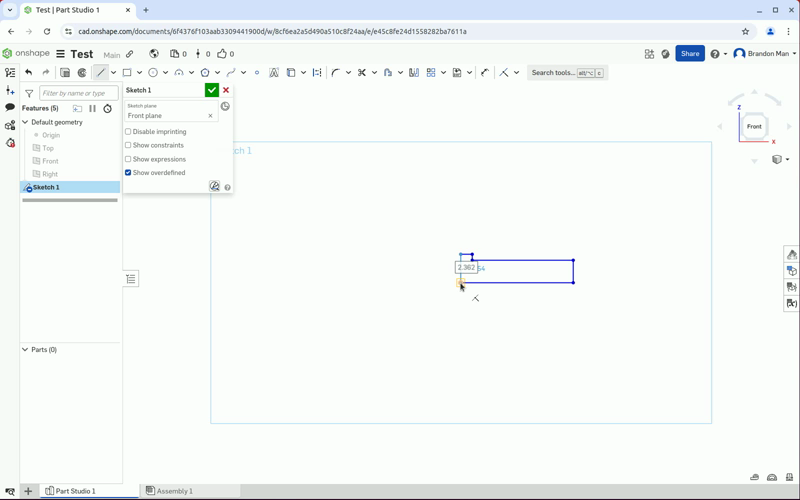
mouse_move(492, 264)
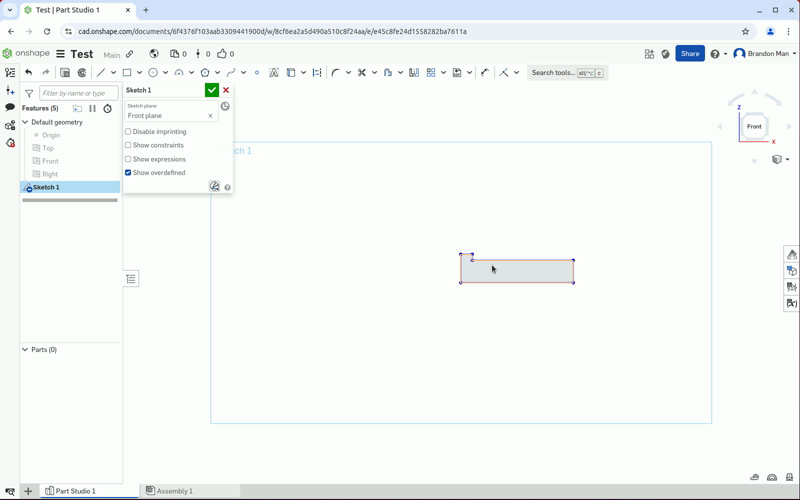
click(492, 264)
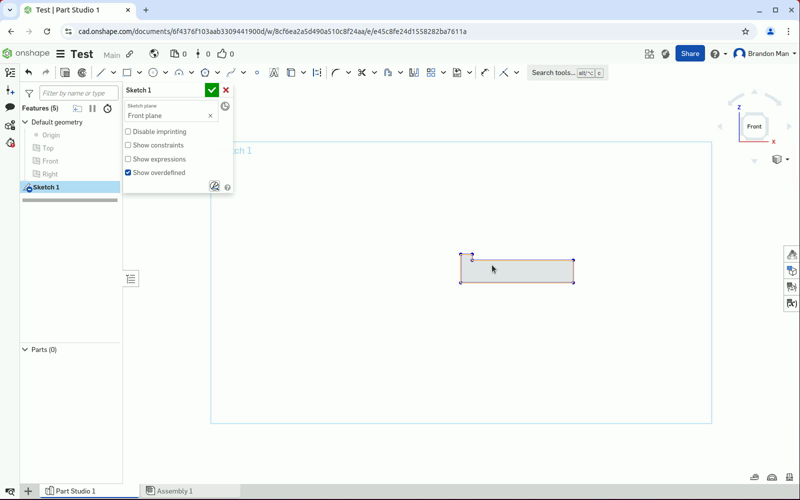
mouse_move(73, 352)
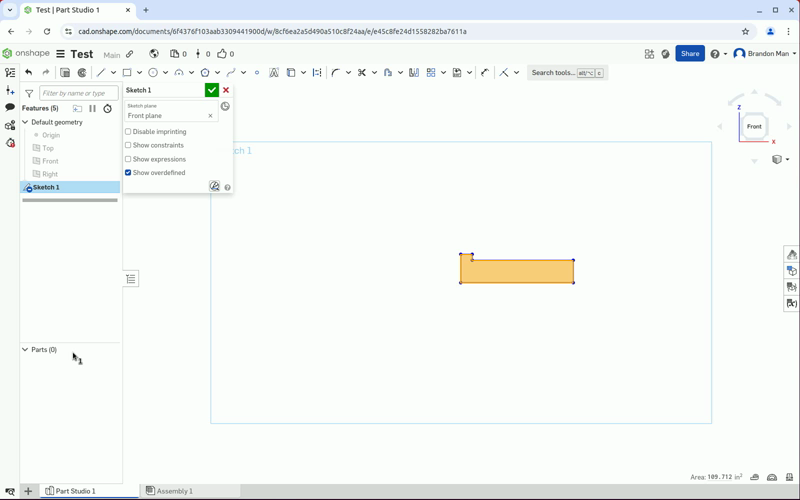
key(shift+y)
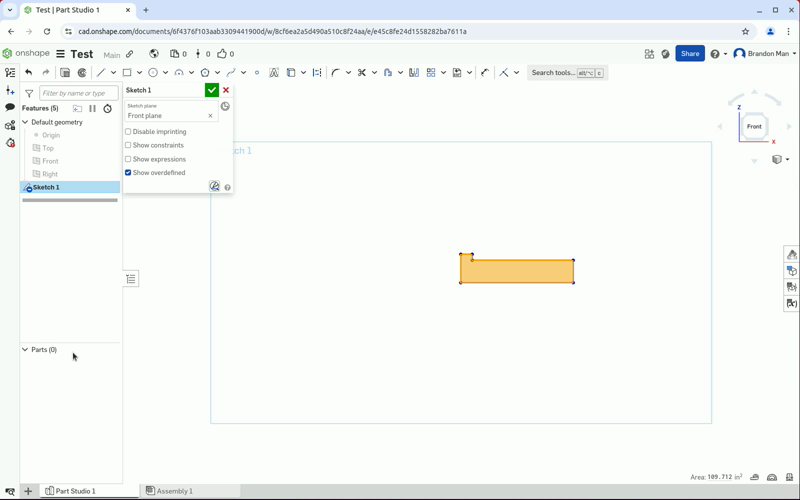
key(shift+e)
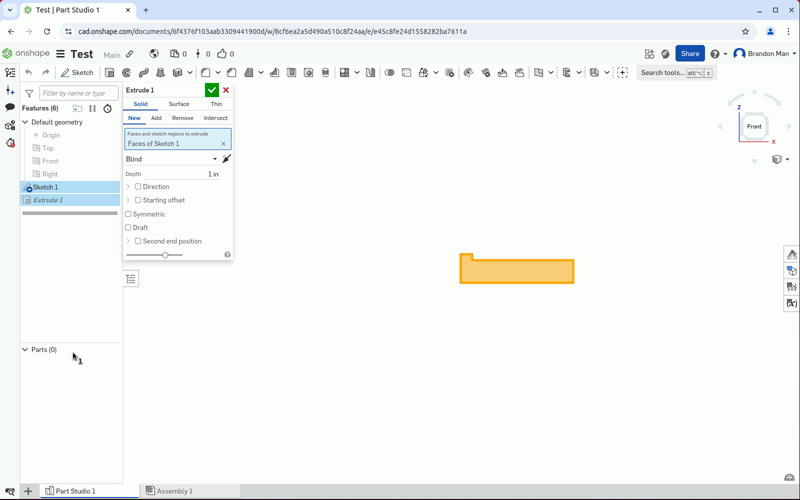
mouse_move(143, 106)
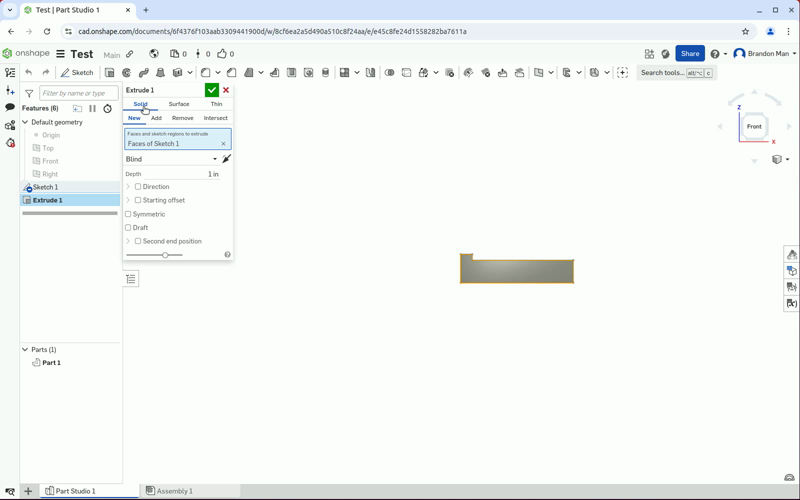
click(143, 106)
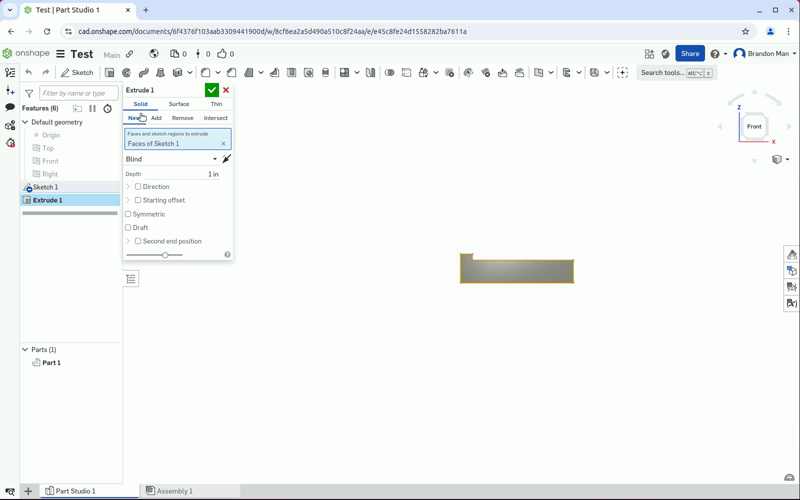
mouse_move(137, 120)
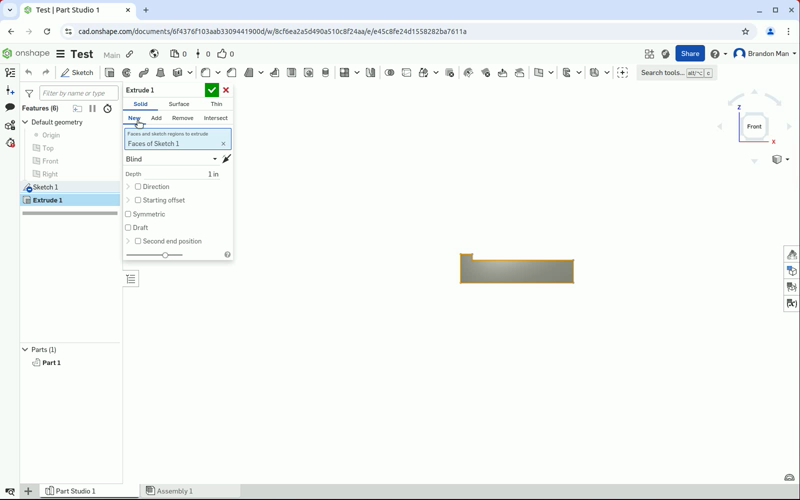
click(137, 120)
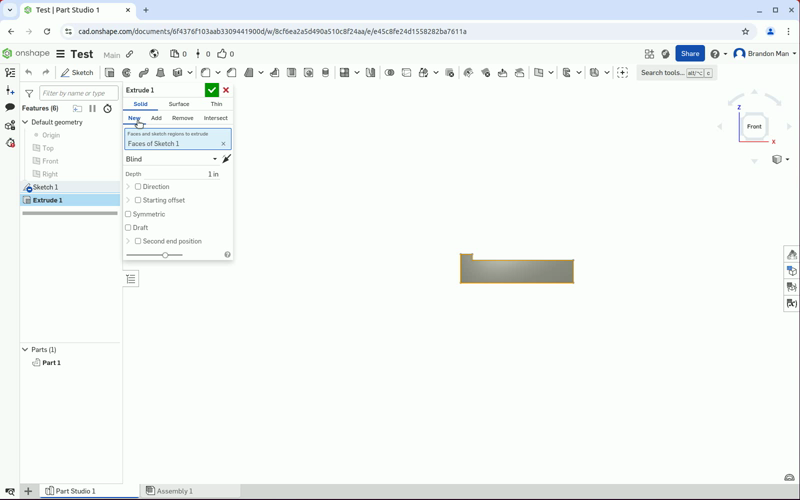
key(tab, 4)
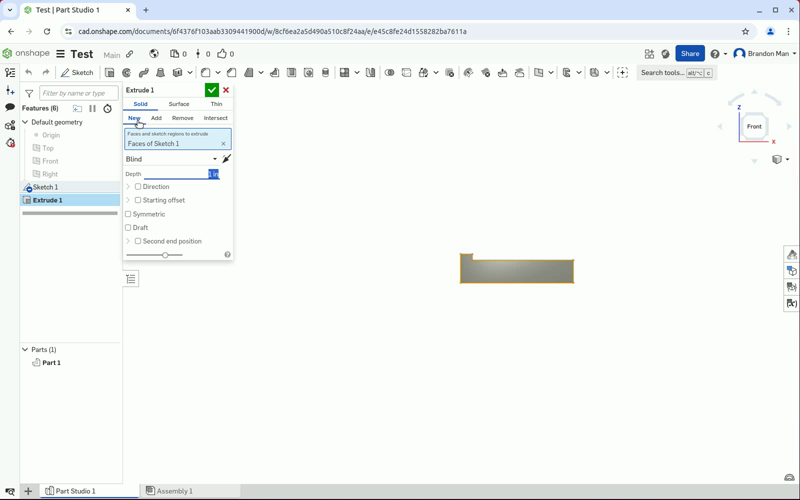
text(5.777)
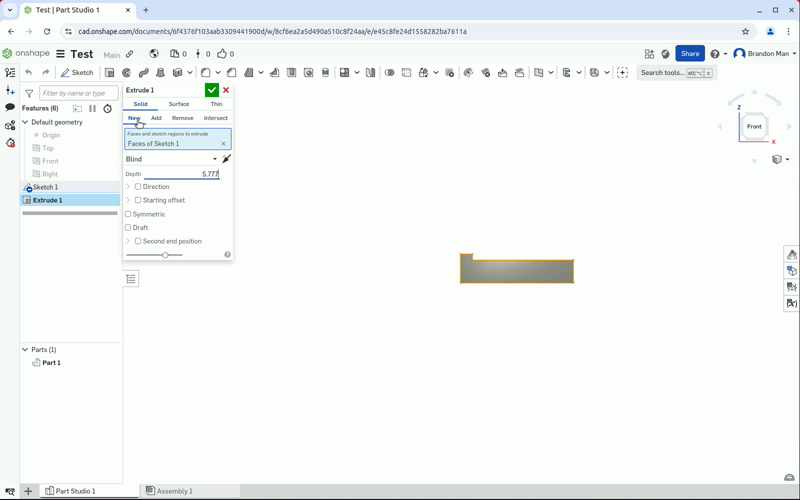
key(enter)
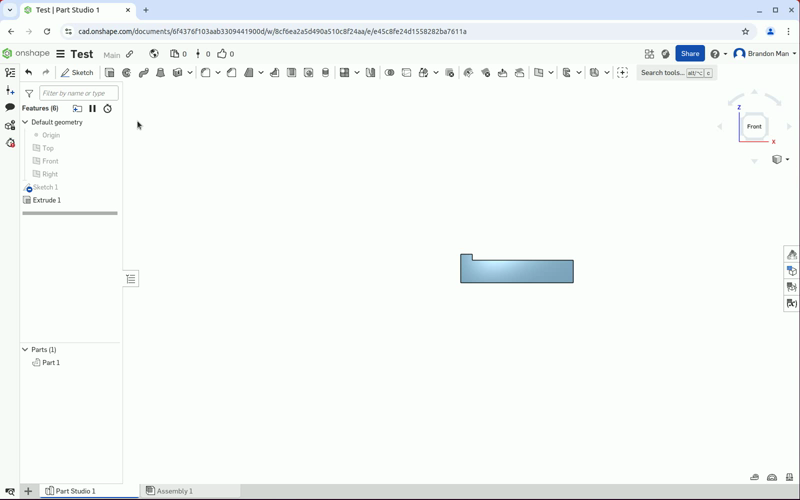
key(shift+h)
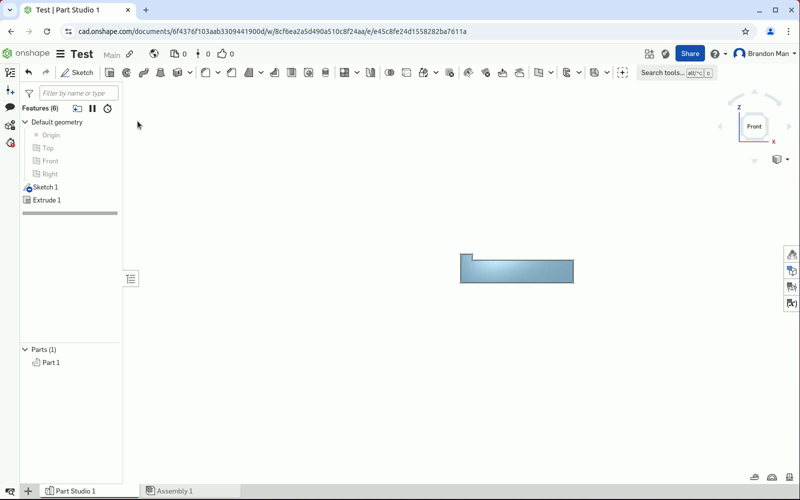
key(shift+h)
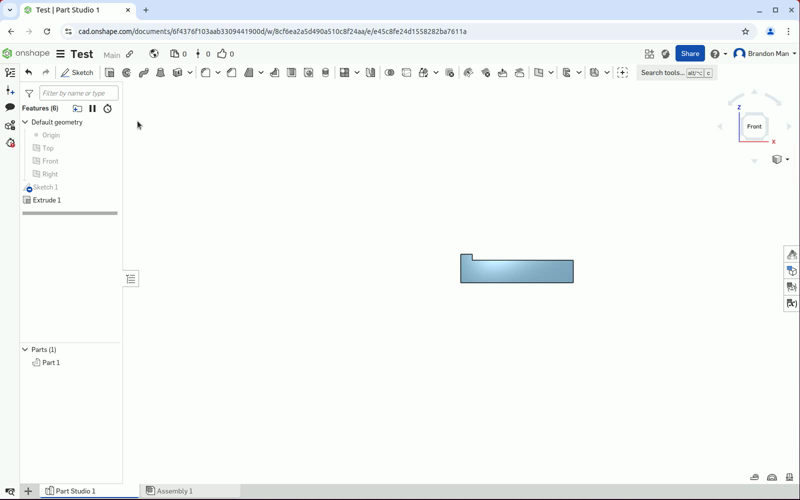
mouse_move(73, 189)
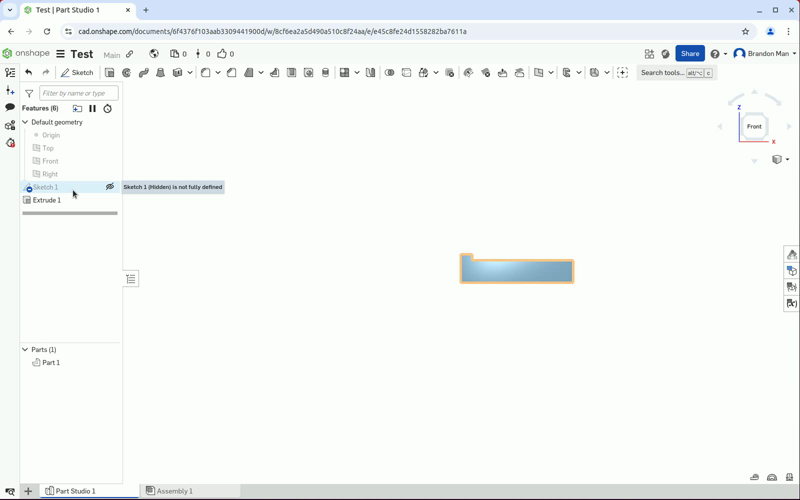
click(73, 189)
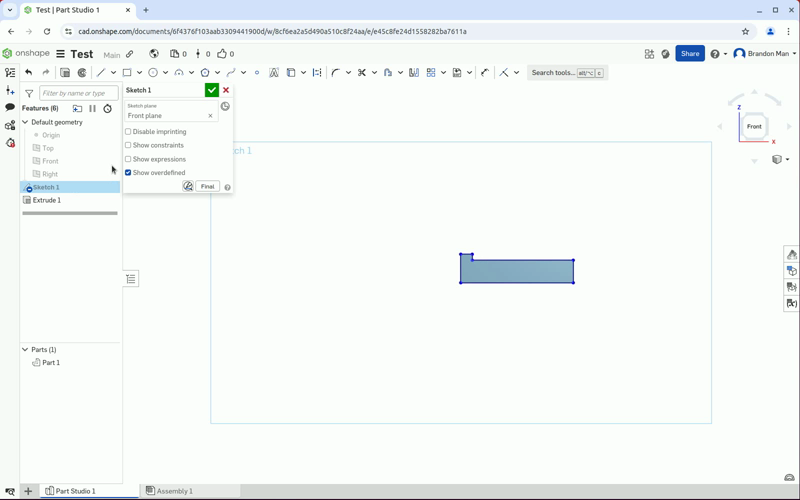
mouse_move(229, 92)
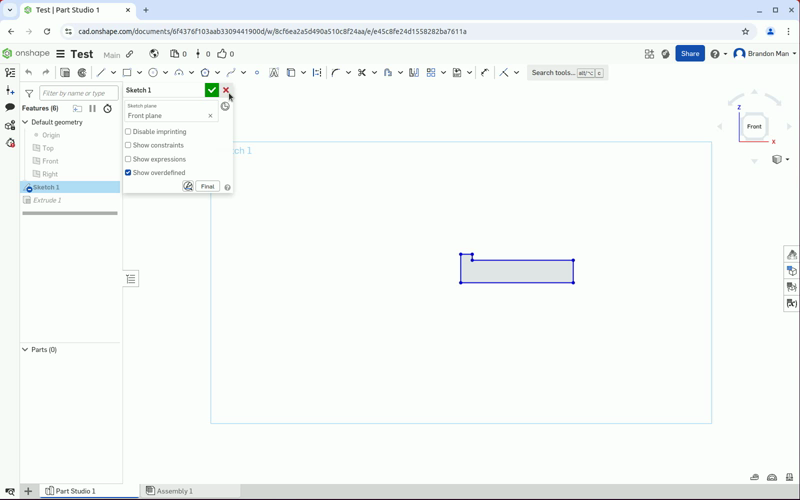
click(229, 92)
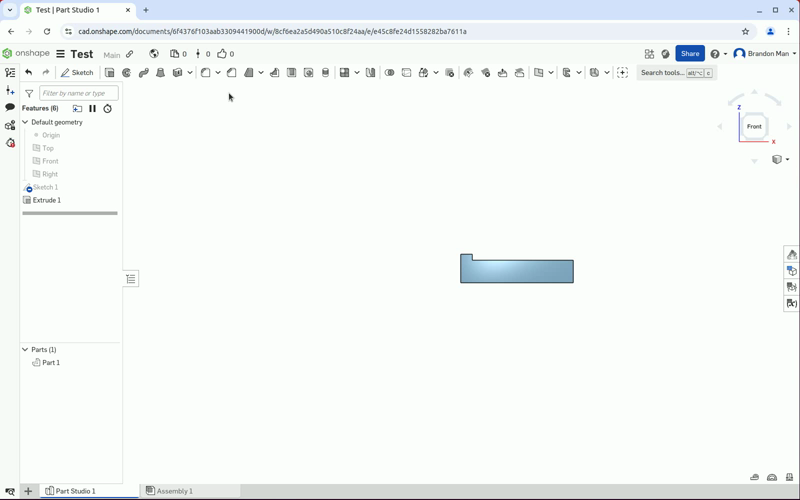
mouse_move(73, 352)
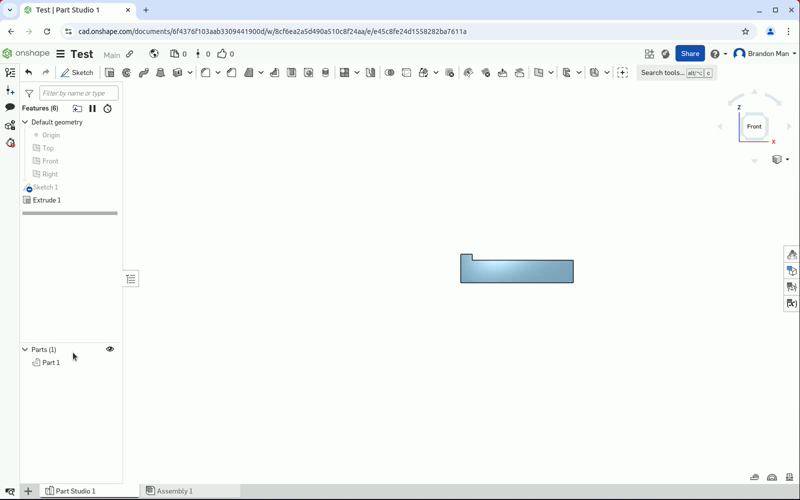
key(y)
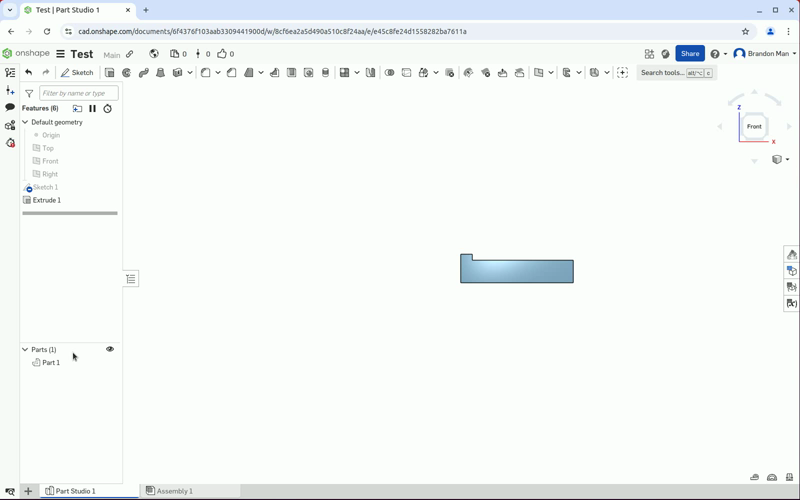
key(shift+p)
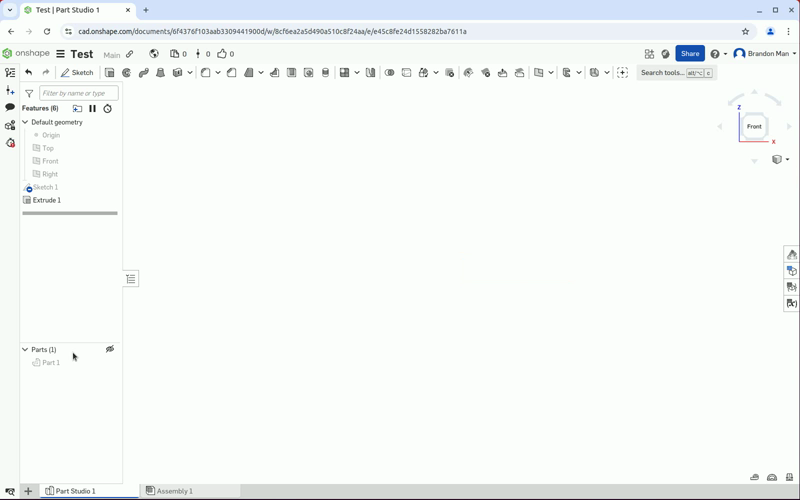
key(space)
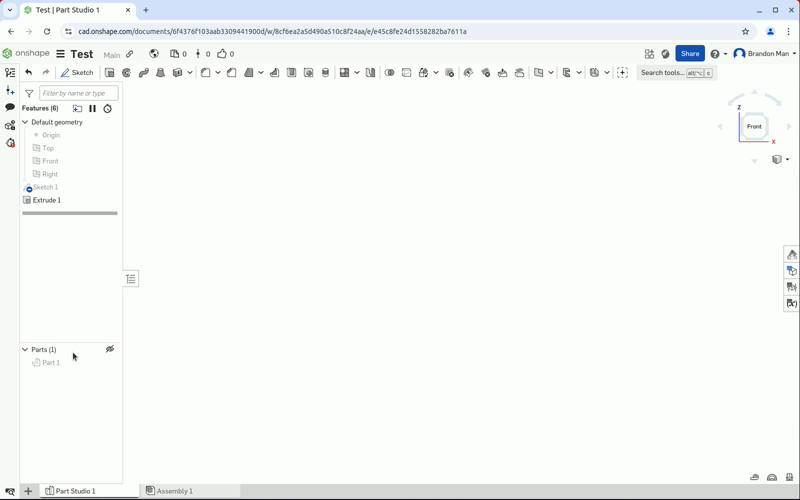
key_down(shift)
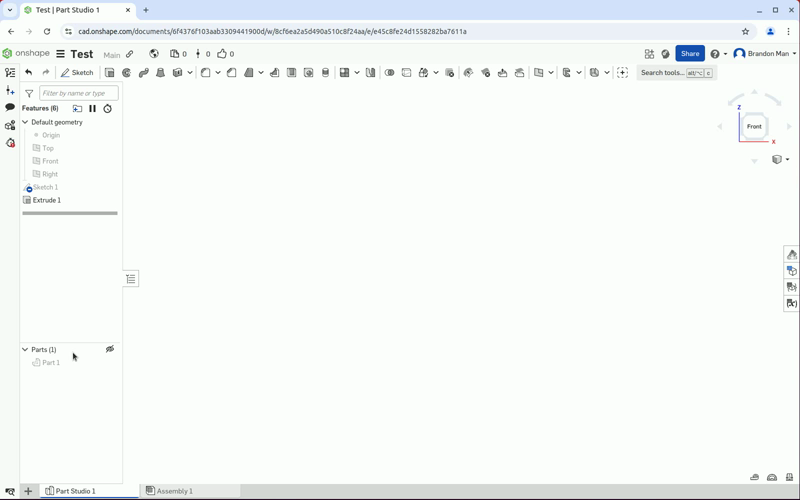
key(down)
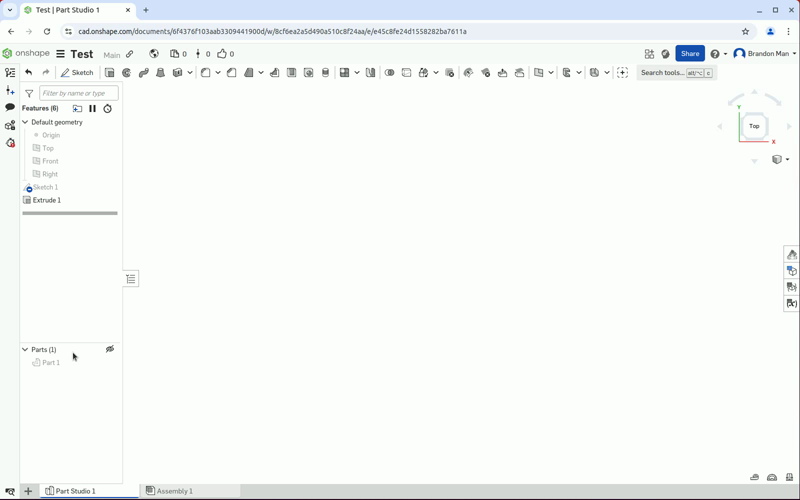
key_up(shift)
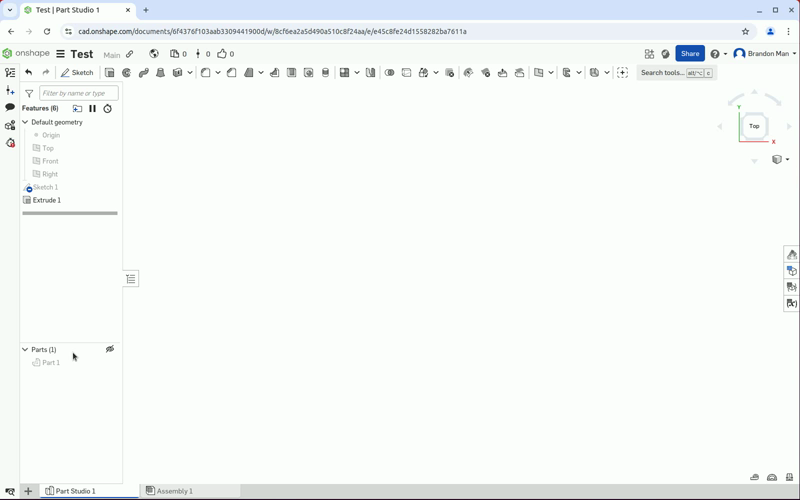
mouse_move(73, 352)
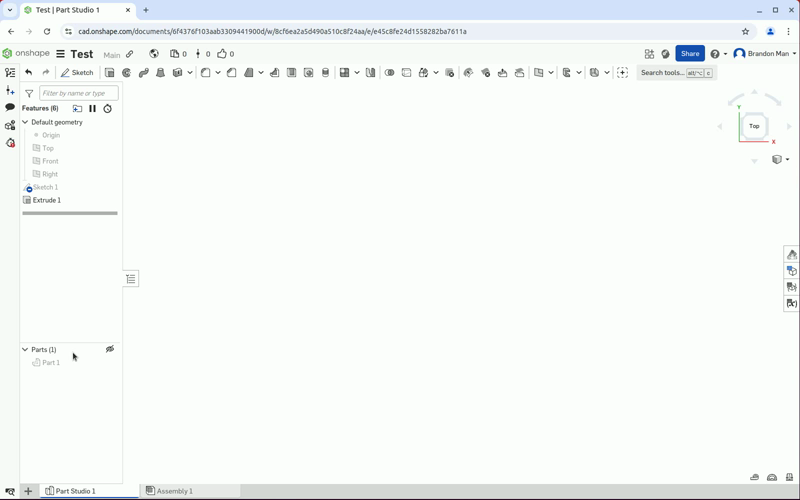
key(shift+y)
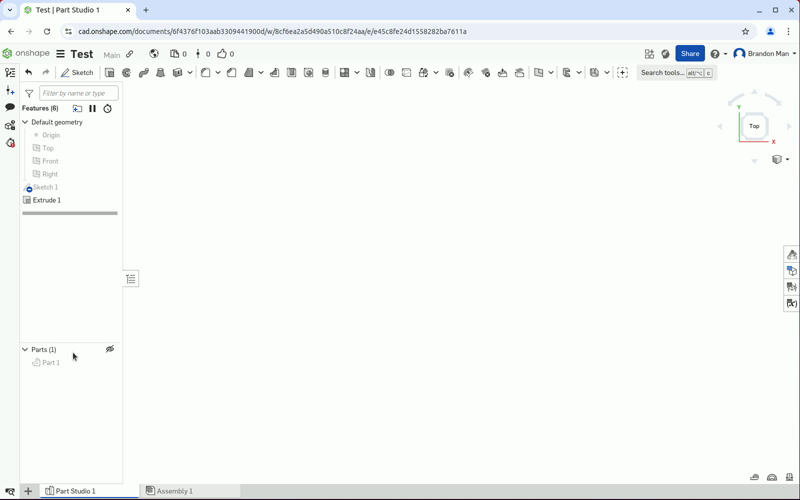
key(shift+s)
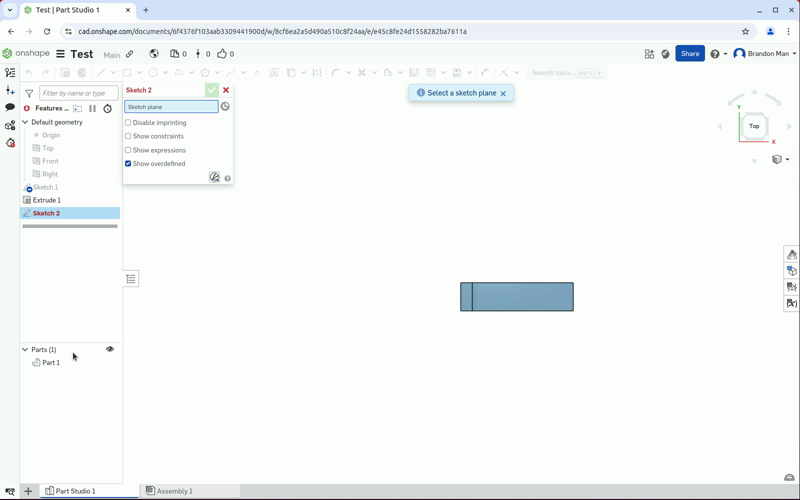
mouse_move(73, 150)
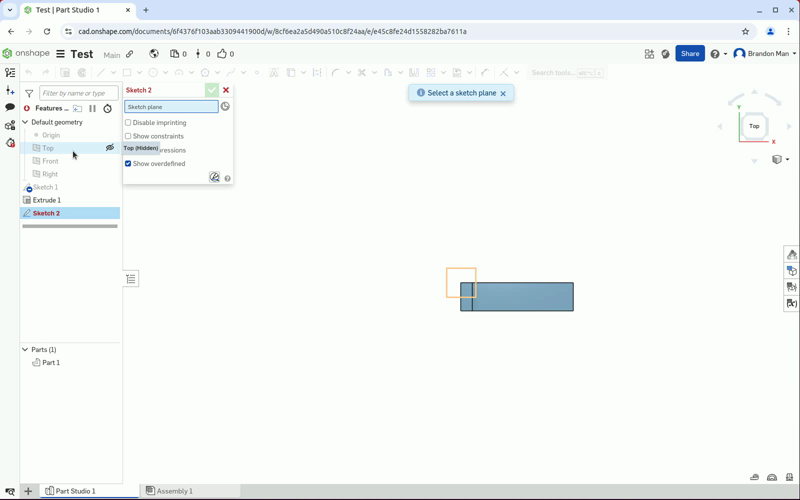
click(73, 150)
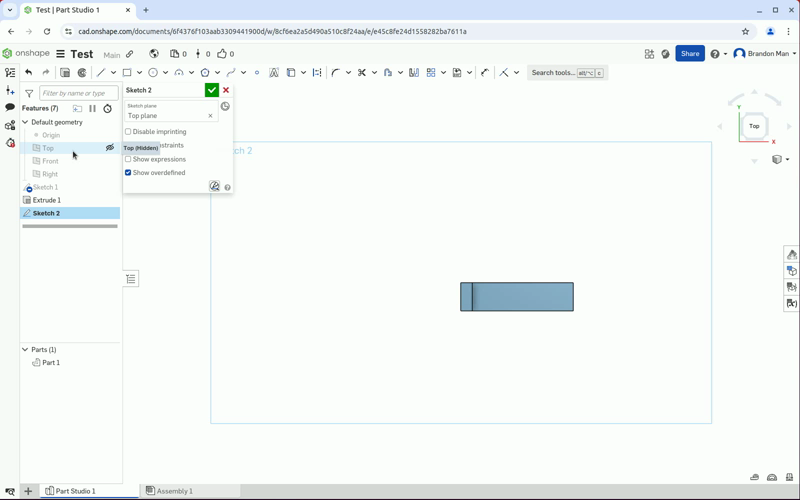
mouse_move(73, 352)
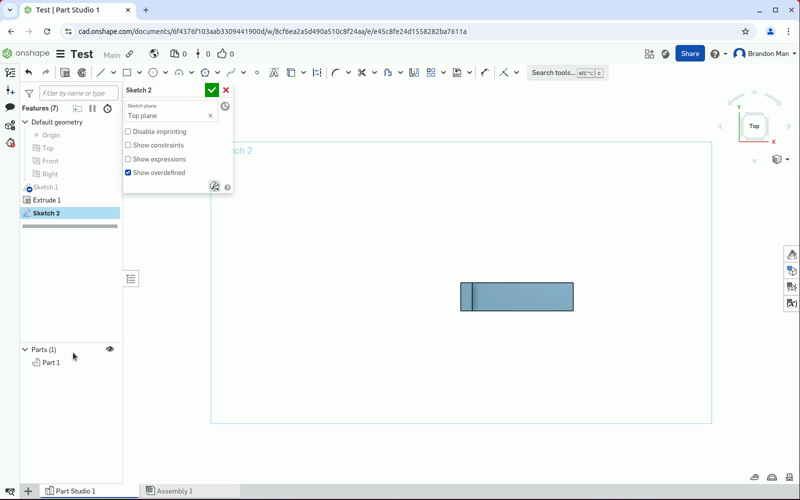
key(y)
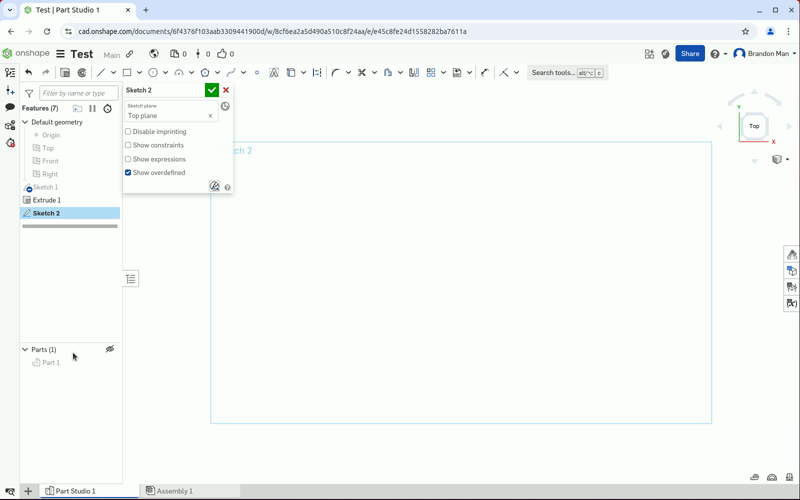
key(l)
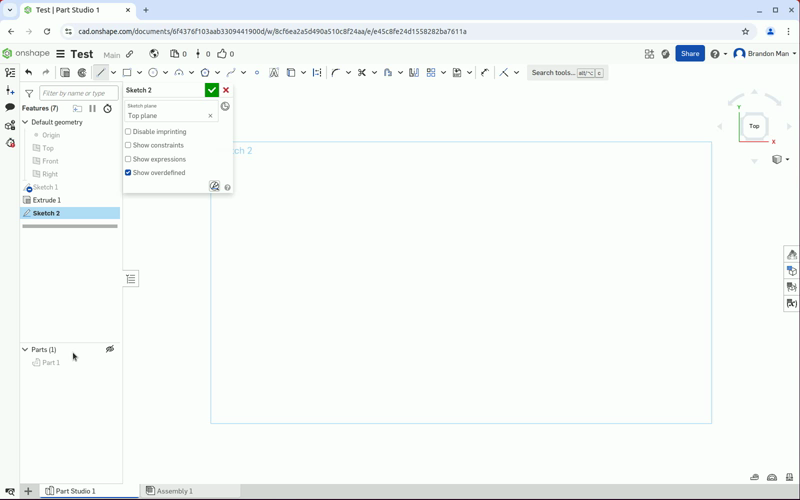
key_down(shift)
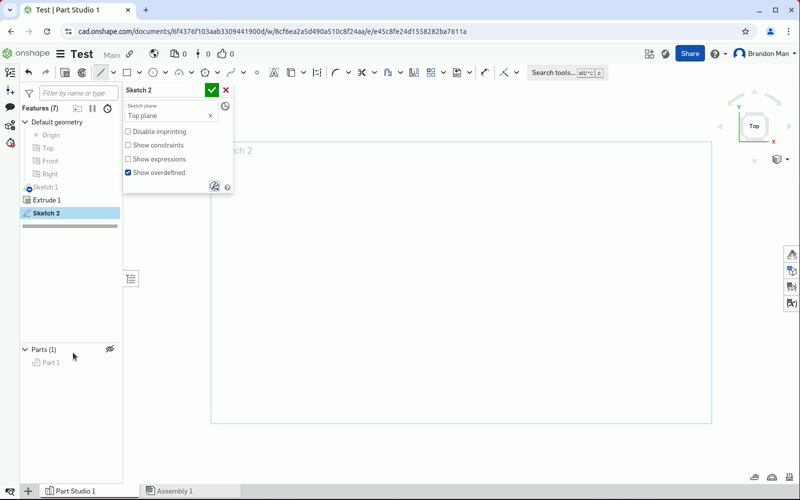
mouse_move(441, 228)
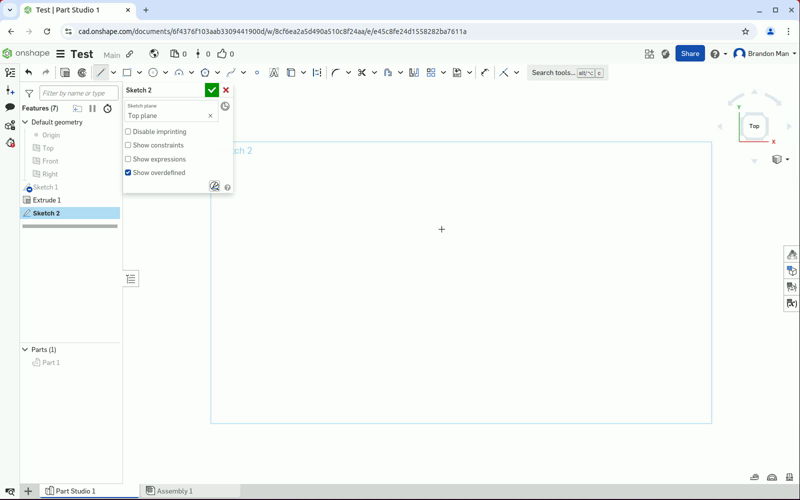
click(441, 228)
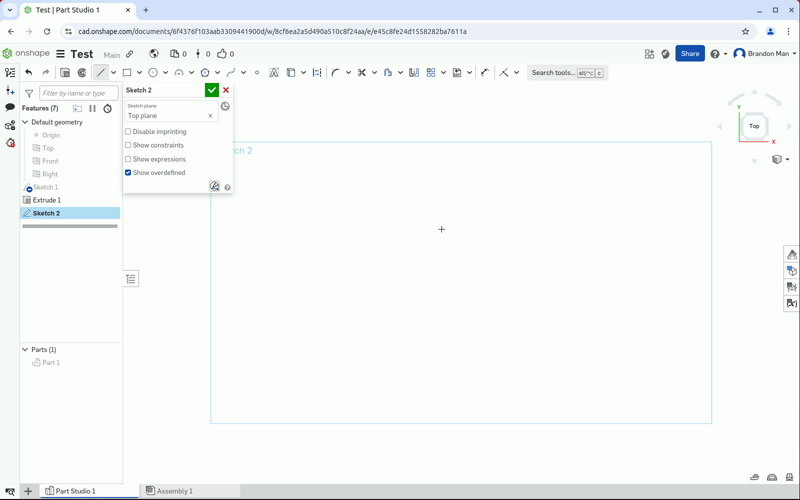
key_up(shift)
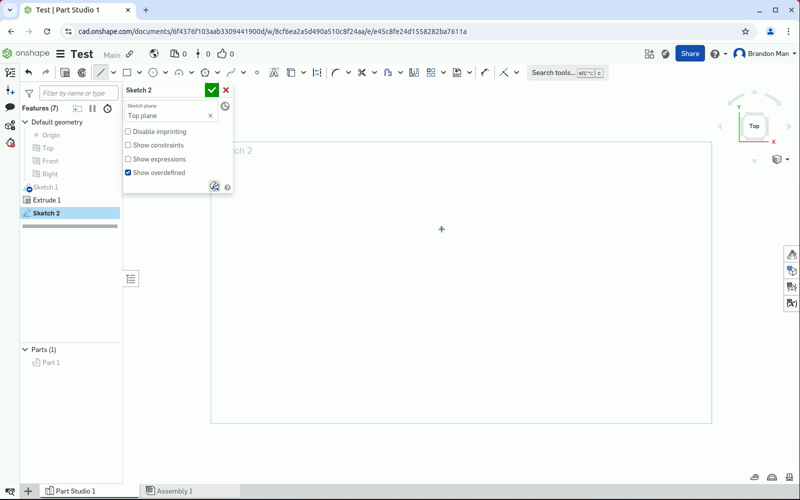
key_down(shift)
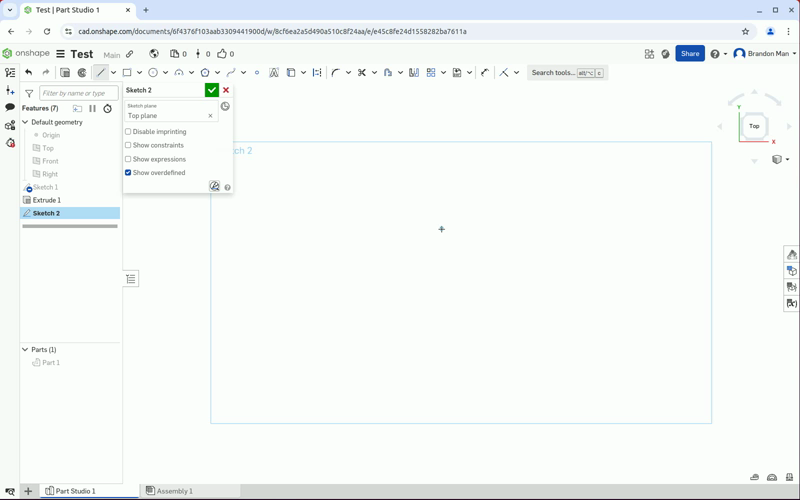
mouse_move(548, 228)
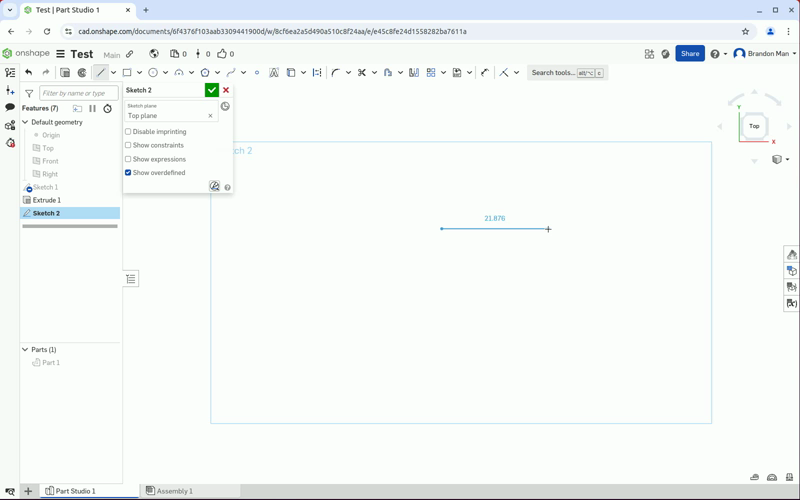
click(548, 228)
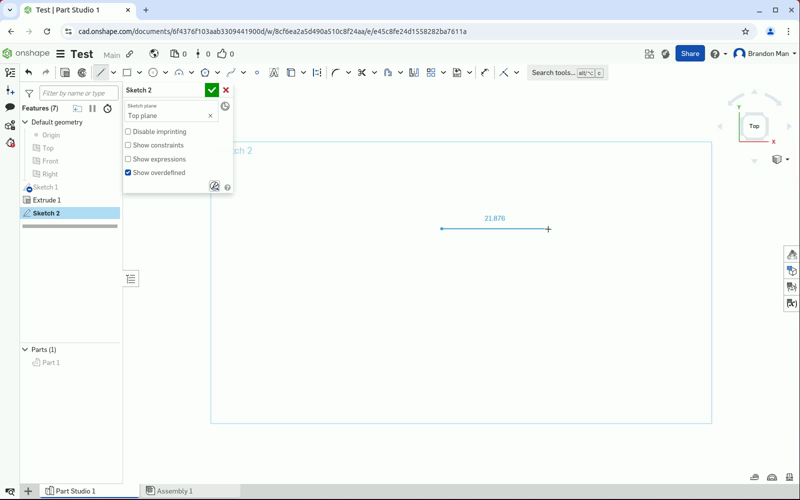
key_up(shift)
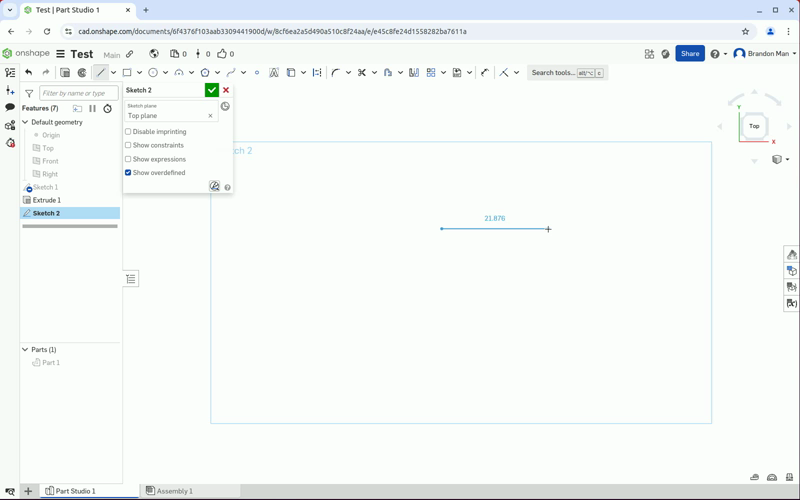
key_down(shift)
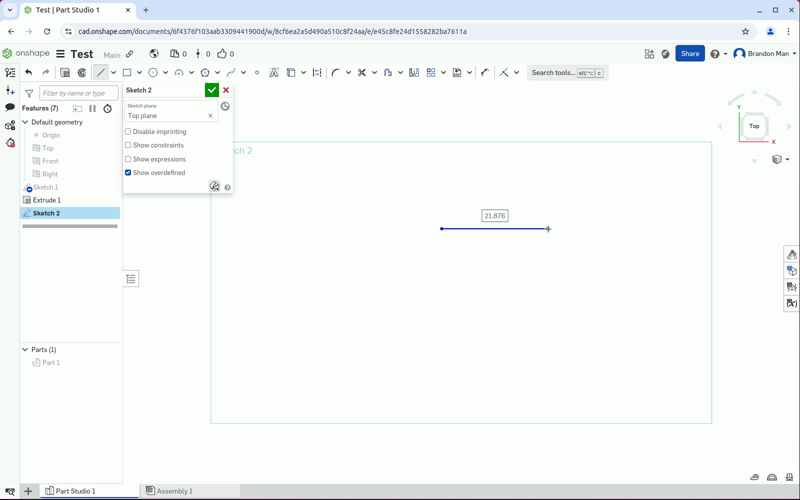
mouse_move(578, 228)
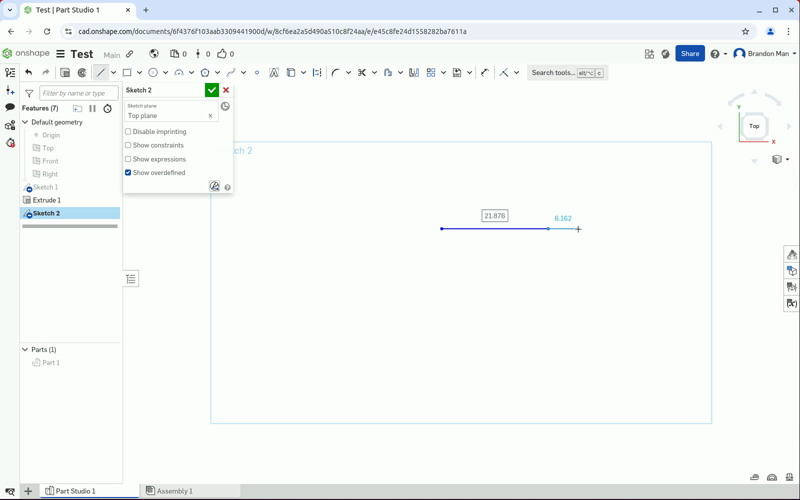
mouse_move(548, 235)
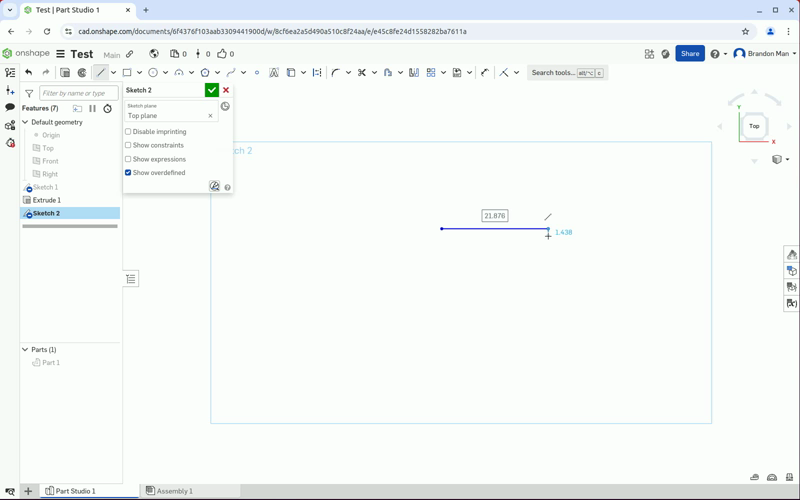
scroll(6)
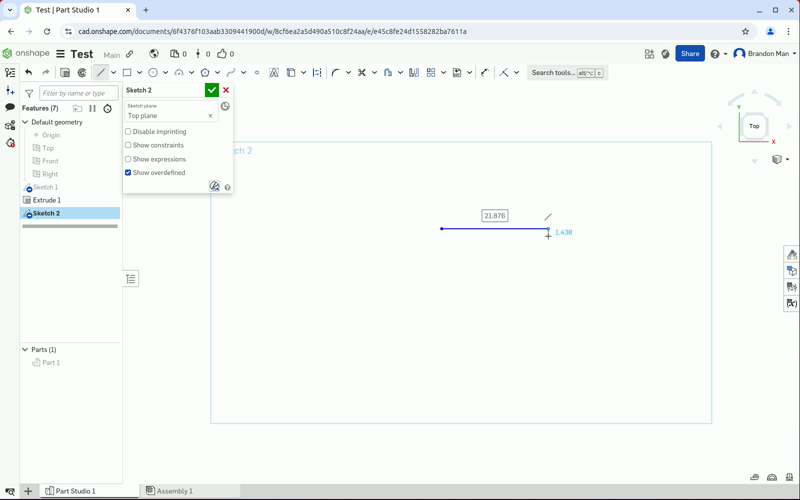
scroll(6)
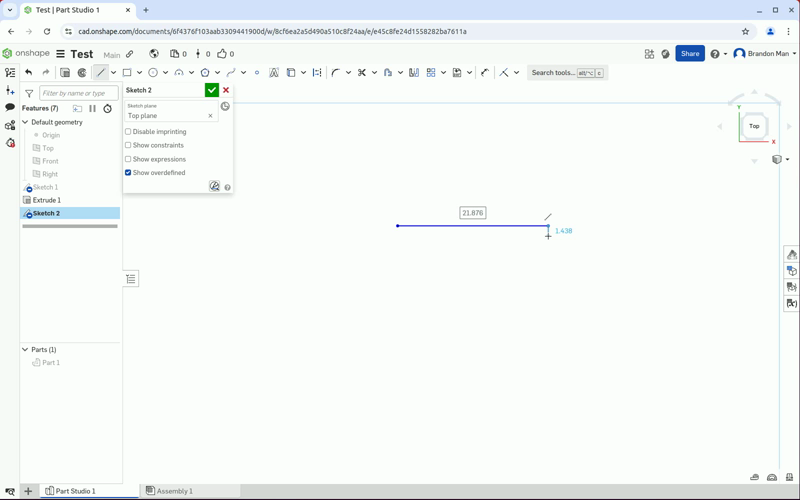
scroll(6)
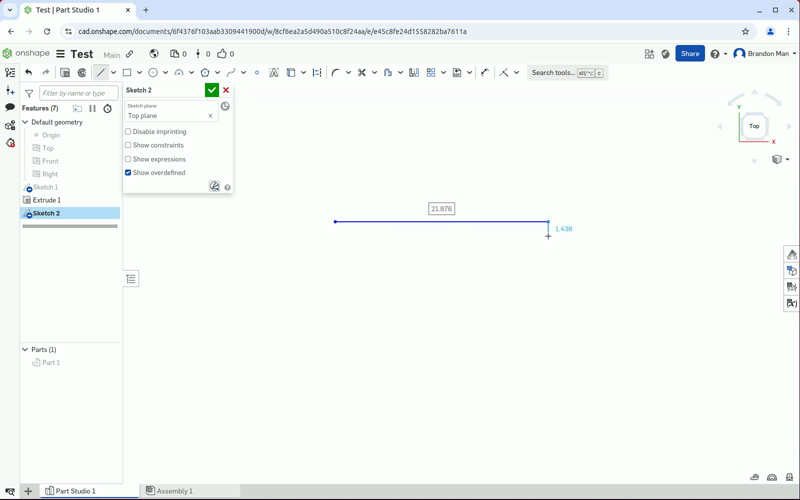
scroll(6)
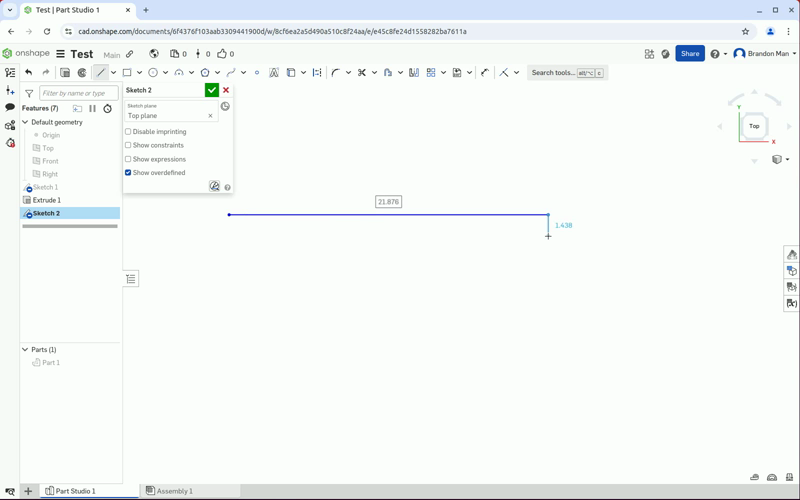
scroll(6)
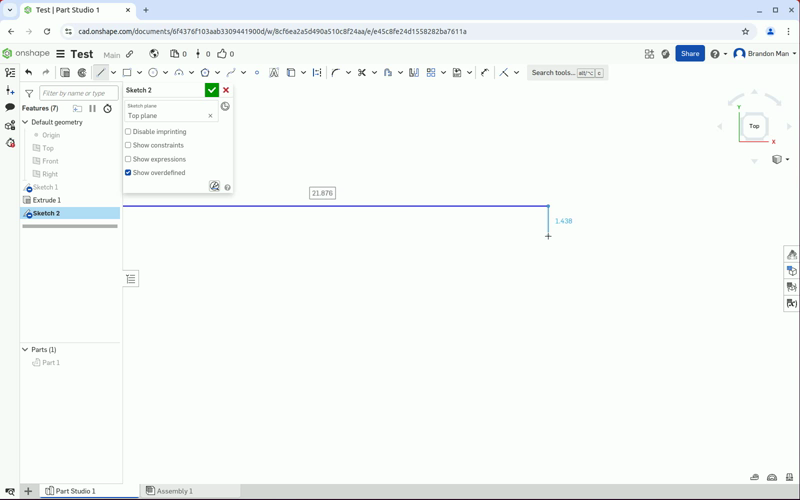
scroll(6)
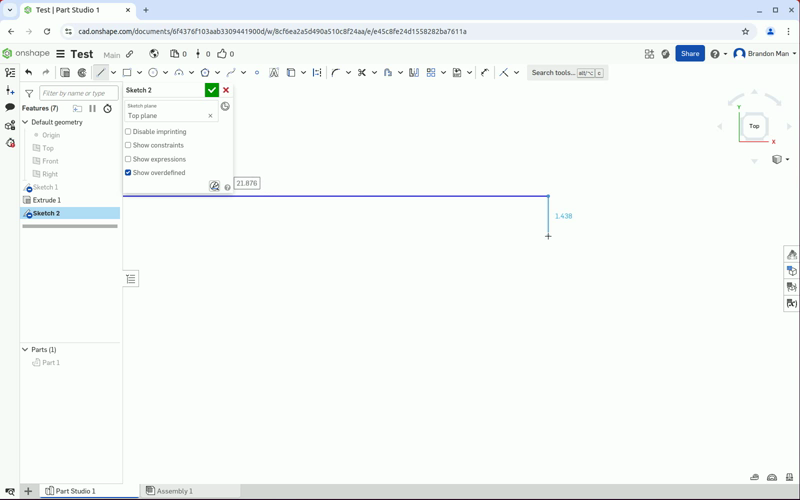
scroll(6)
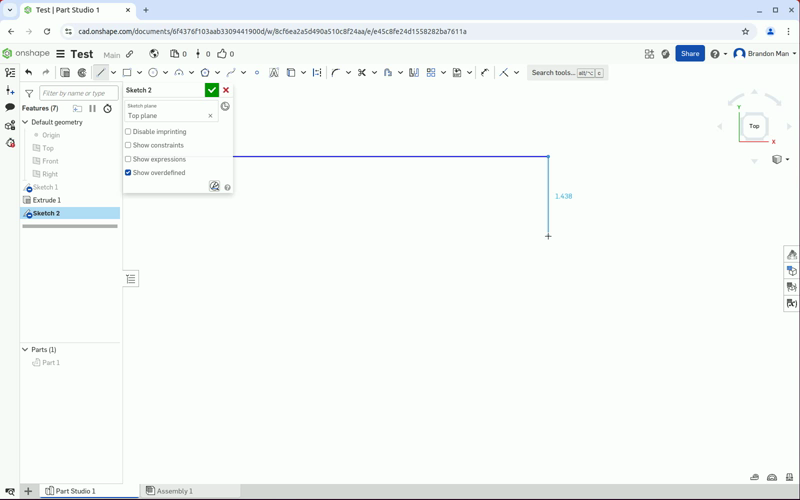
click(548, 235)
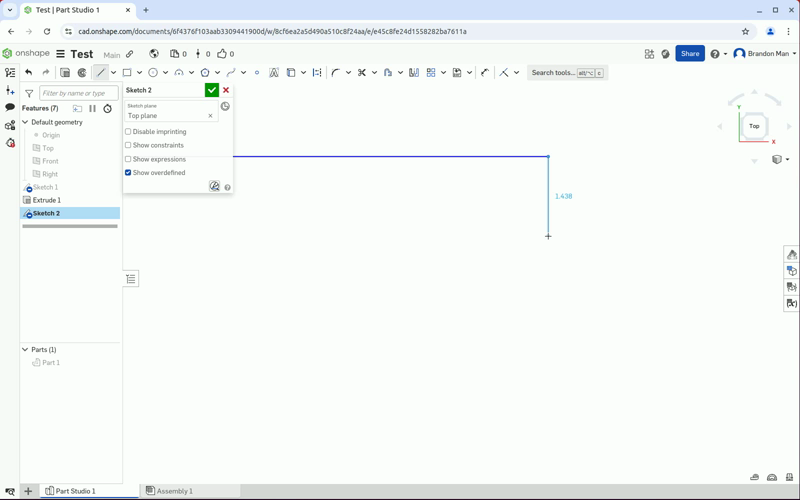
scroll(-6)
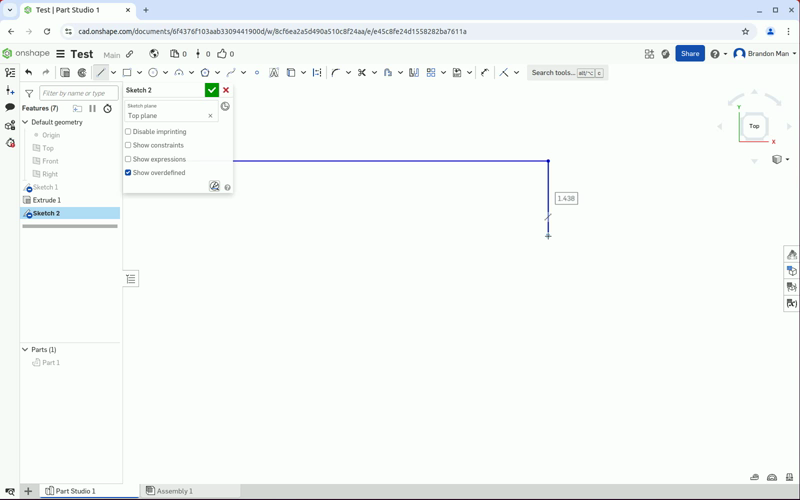
scroll(-6)
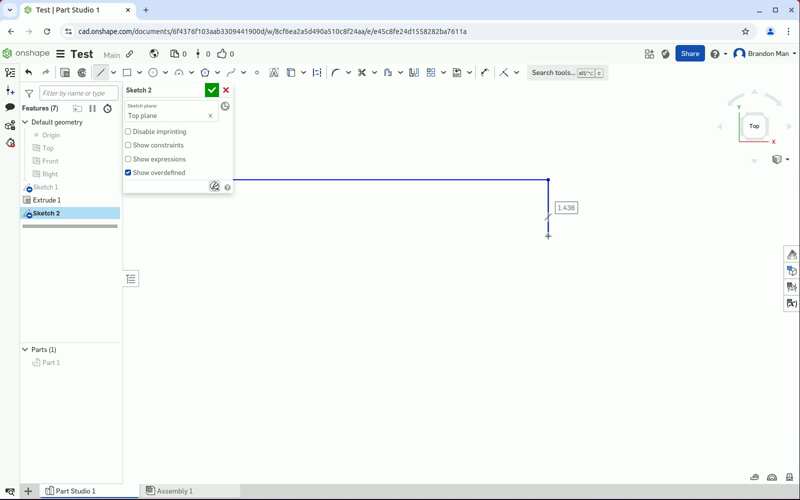
scroll(-6)
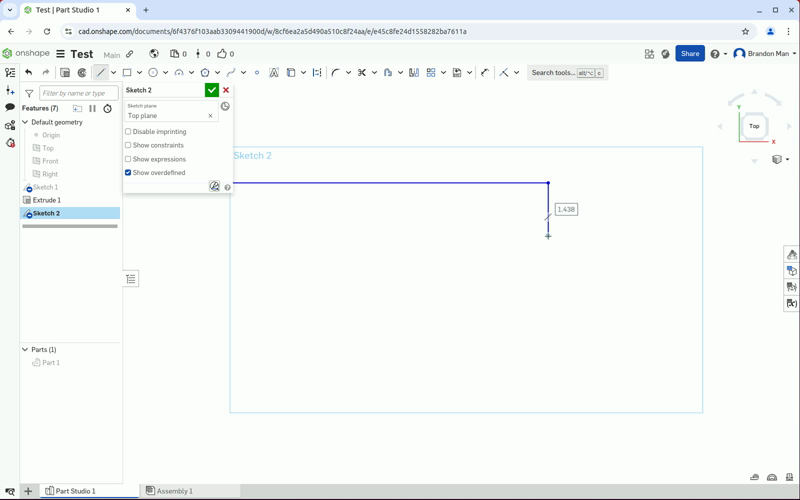
scroll(-6)
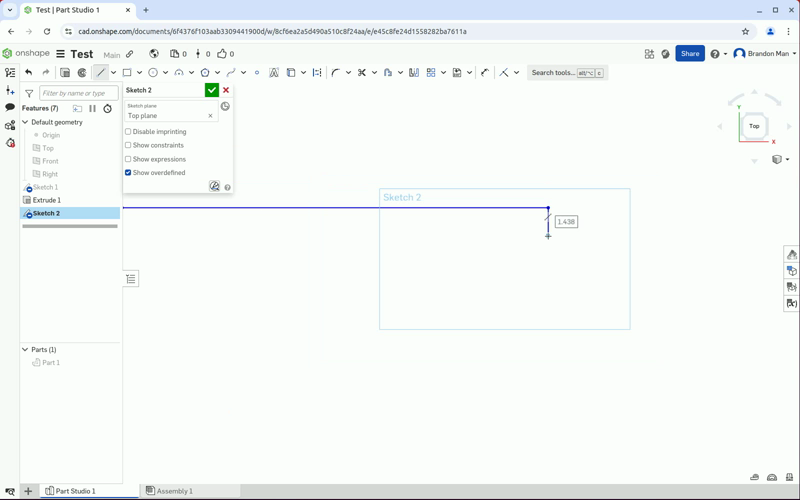
scroll(-6)
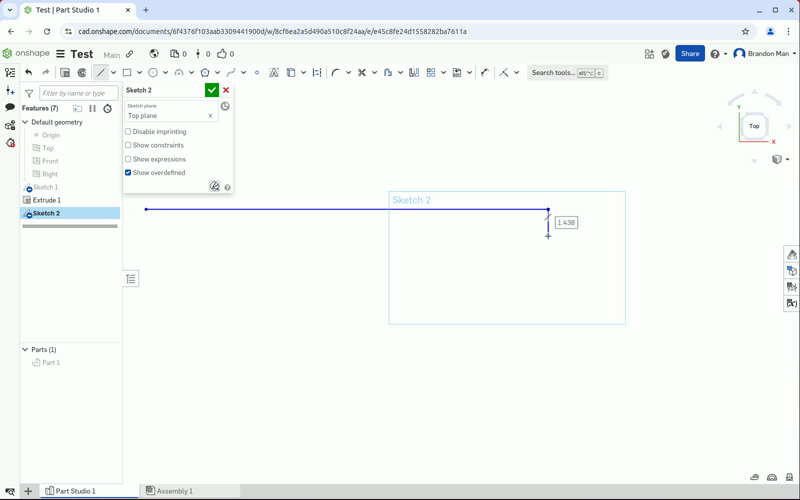
scroll(-6)
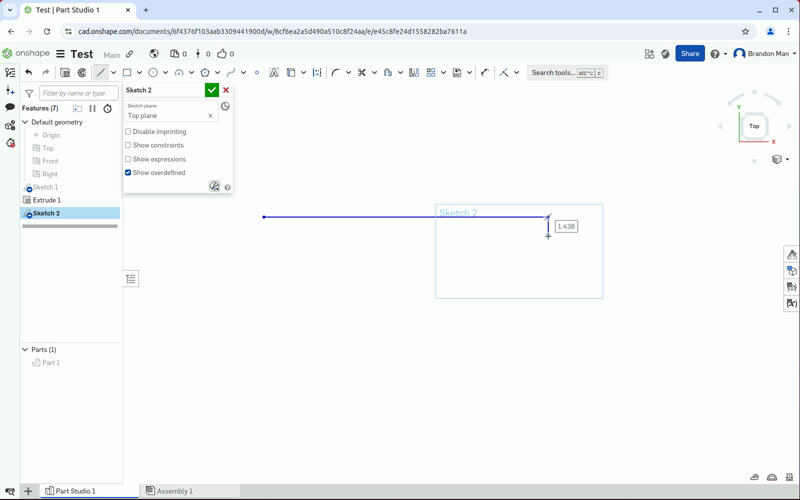
scroll(-6)
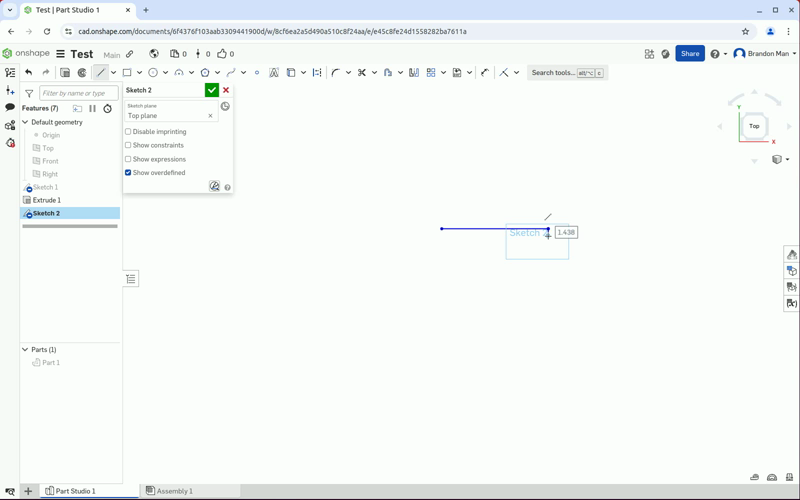
key_up(shift)
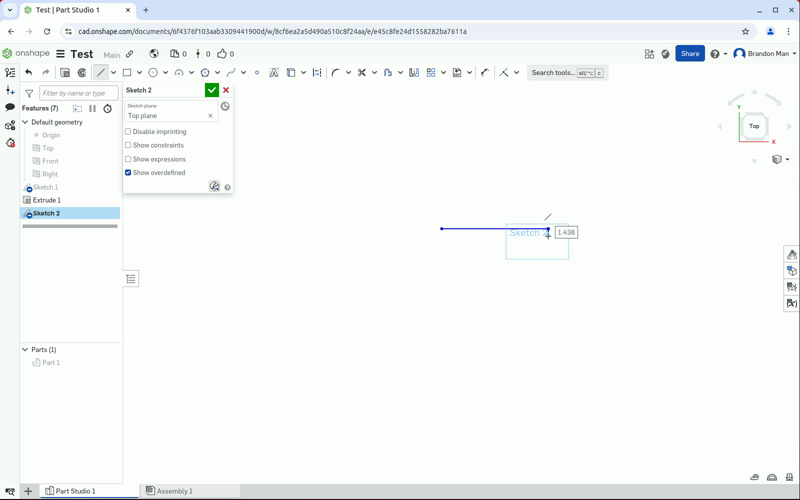
key_down(shift)
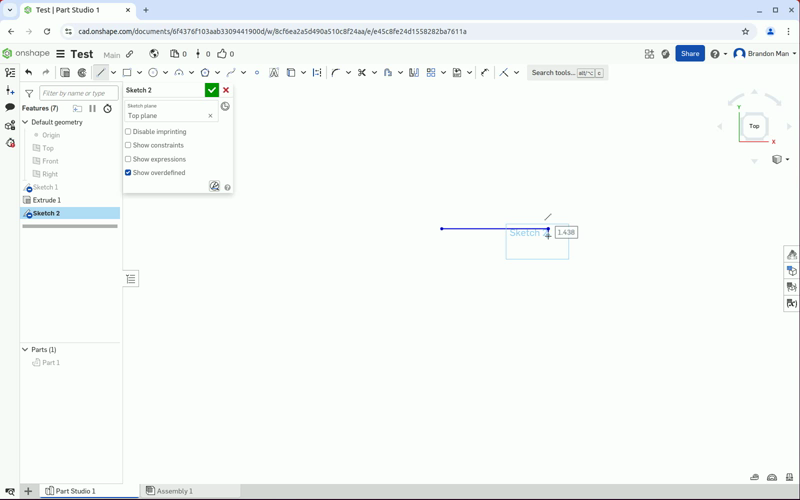
mouse_move(461, 235)
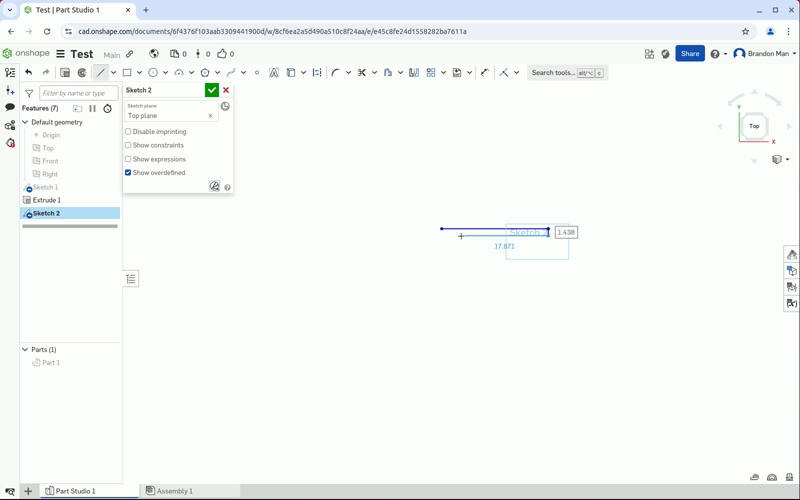
click(461, 235)
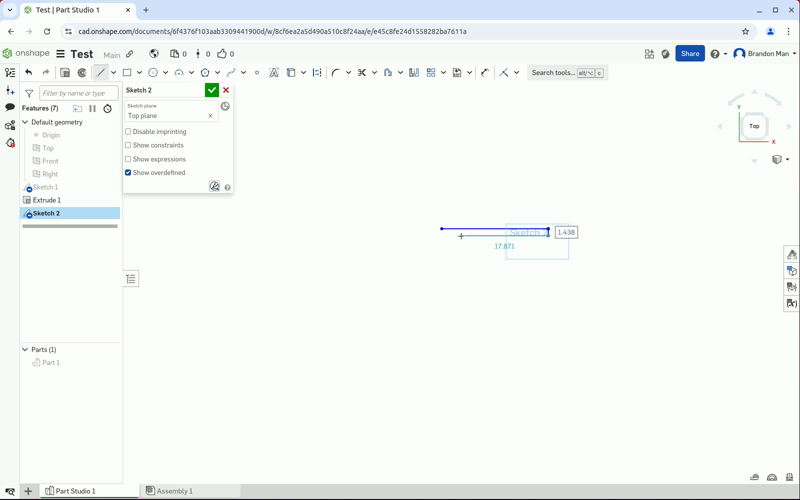
key_up(shift)
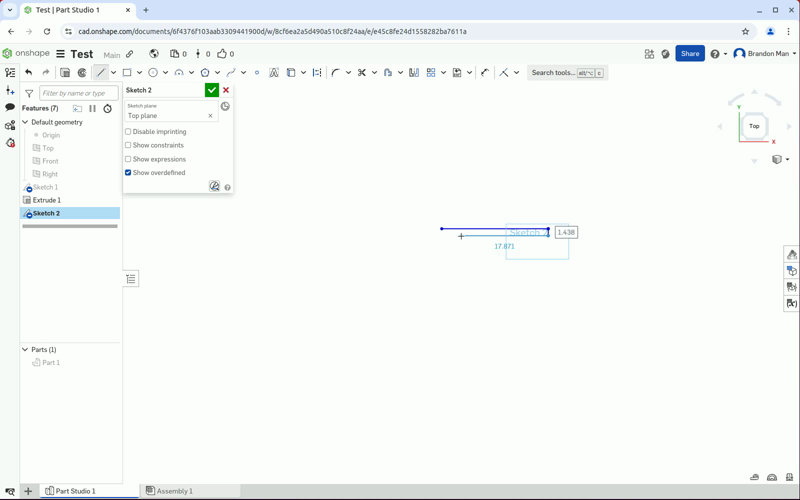
key_down(shift)
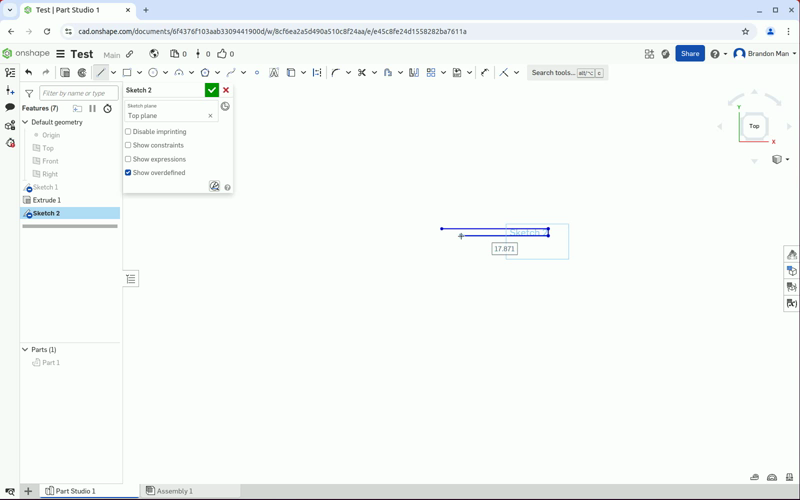
mouse_move(491, 235)
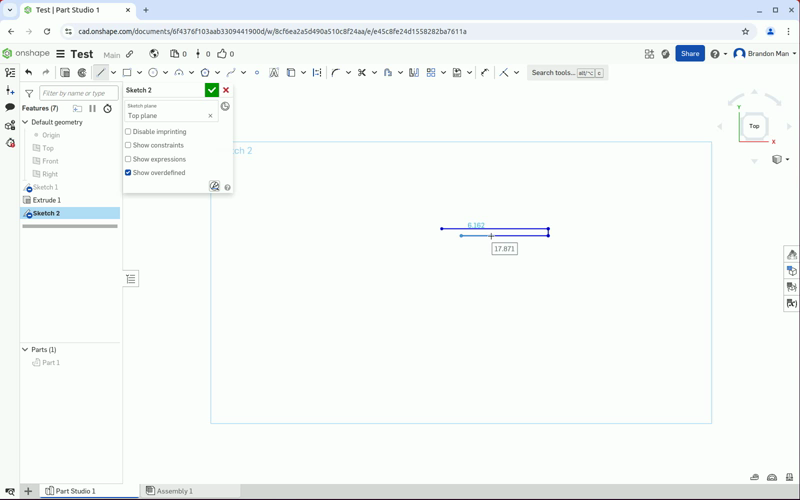
mouse_move(461, 245)
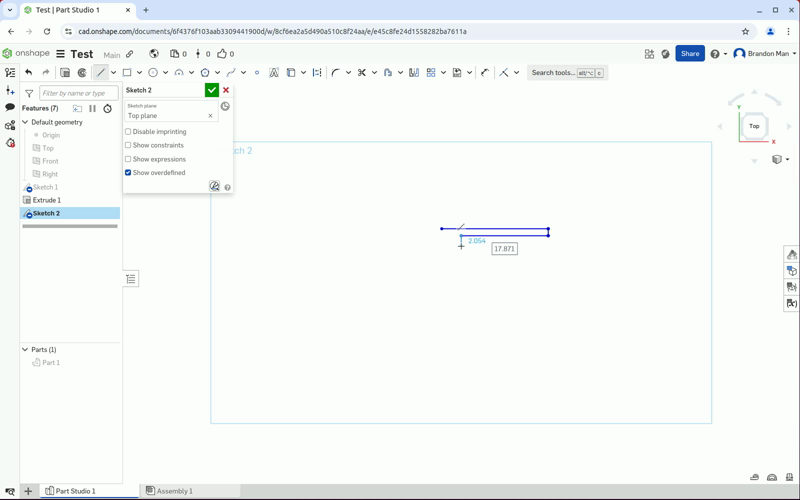
click(461, 245)
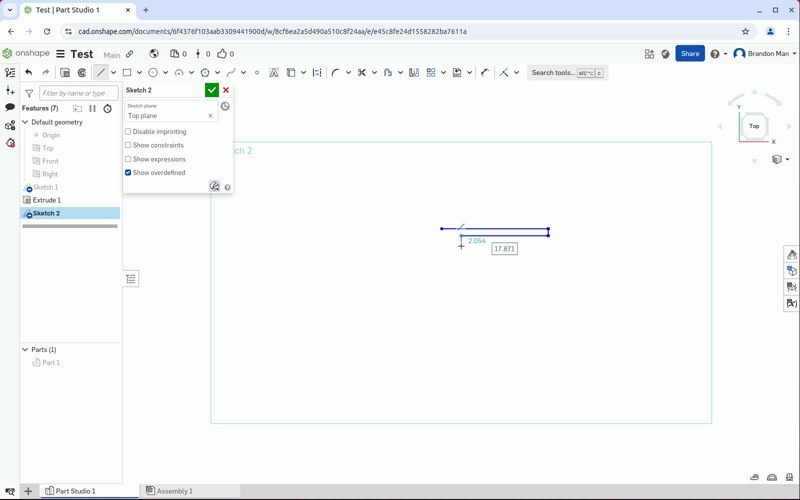
key_up(shift)
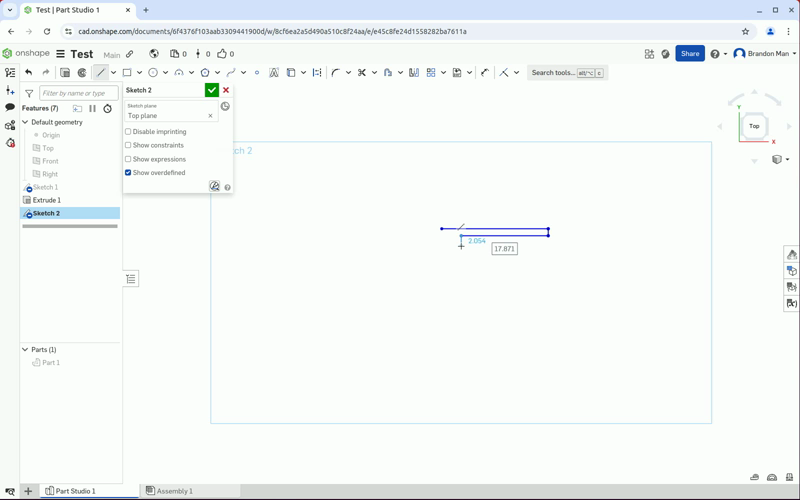
key_down(shift)
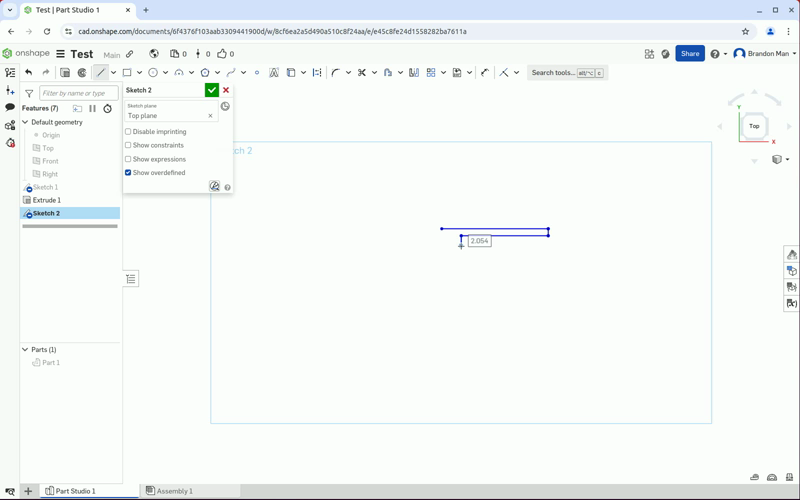
mouse_move(573, 245)
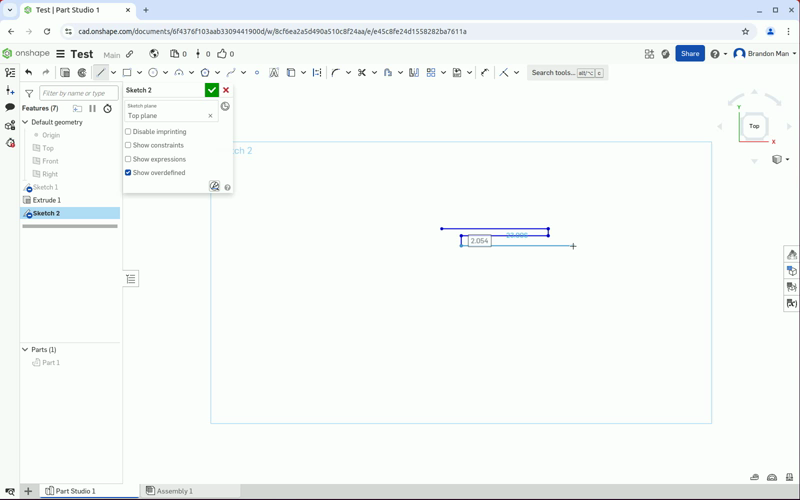
click(573, 245)
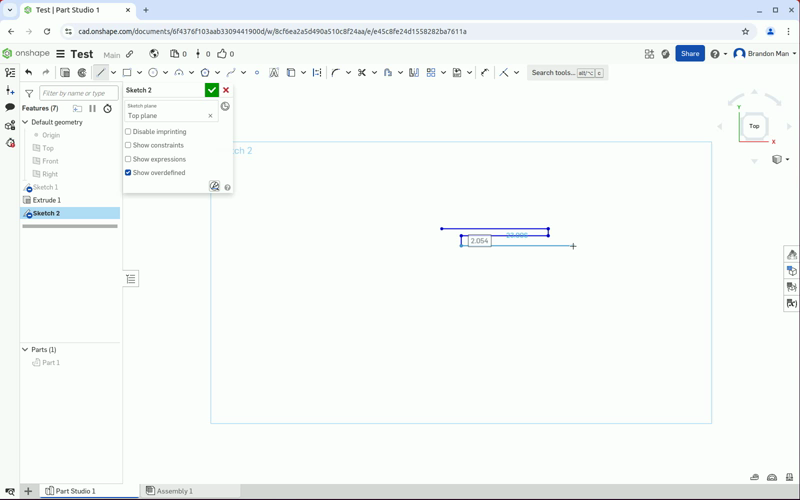
key_up(shift)
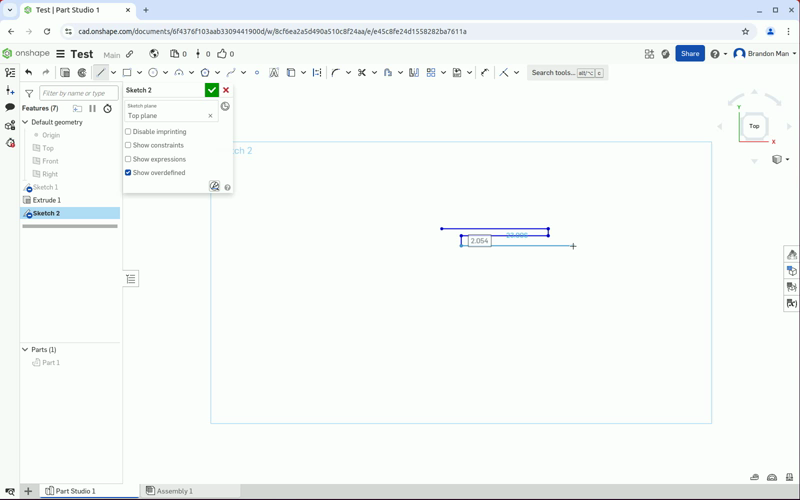
key_down(shift)
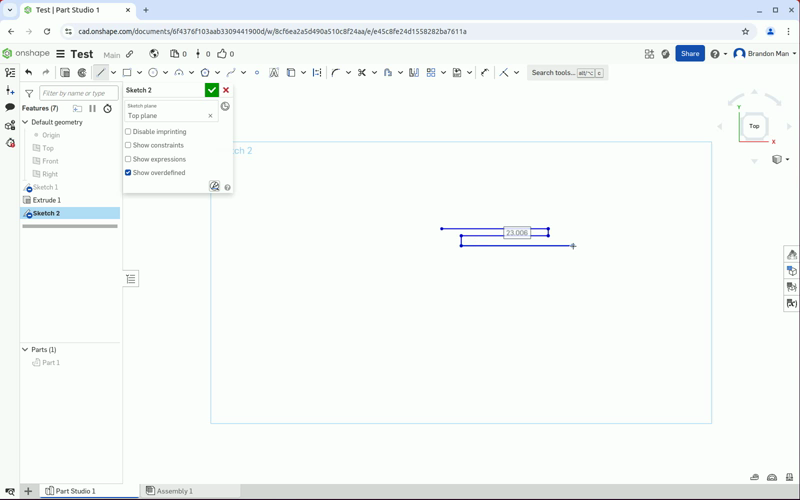
mouse_move(589, 245)
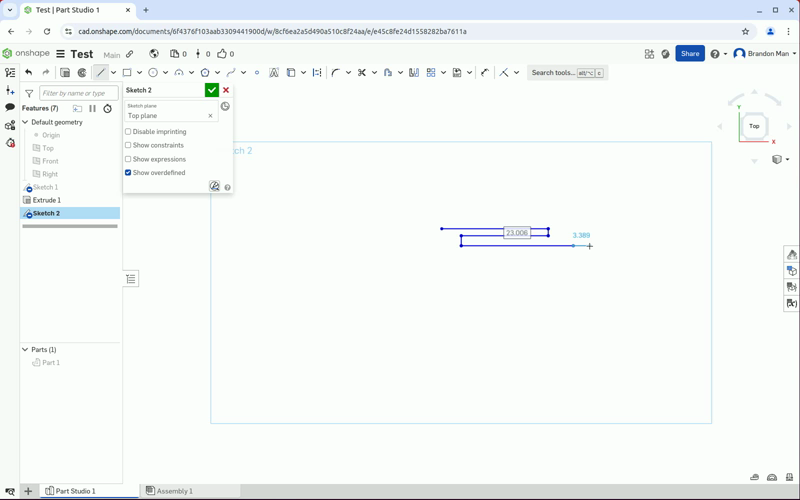
mouse_move(573, 200)
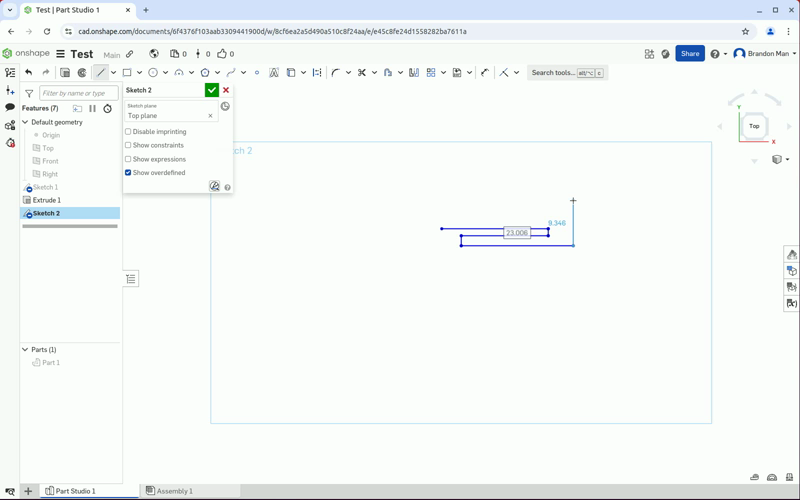
click(573, 200)
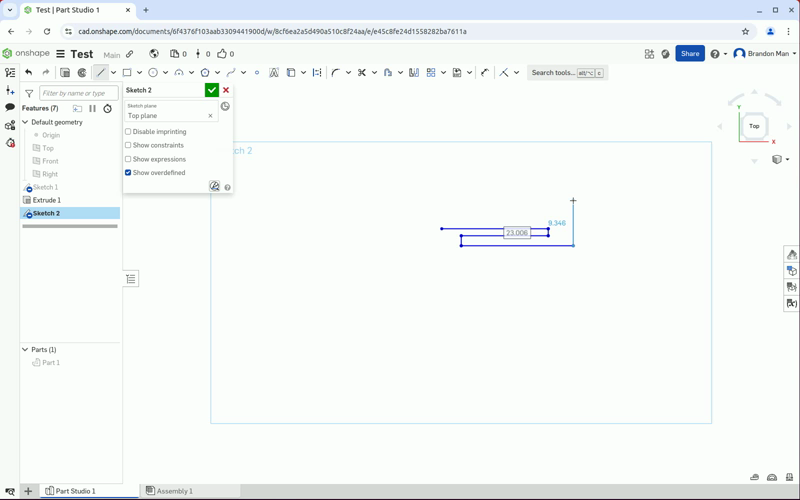
key_up(shift)
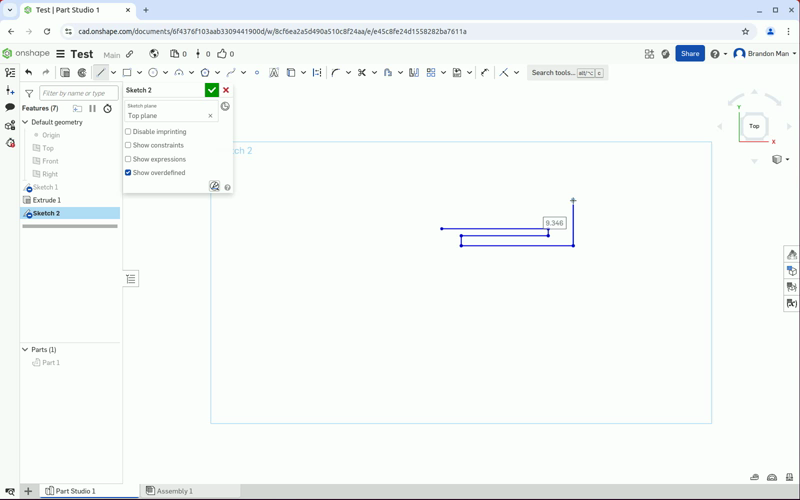
key_down(shift)
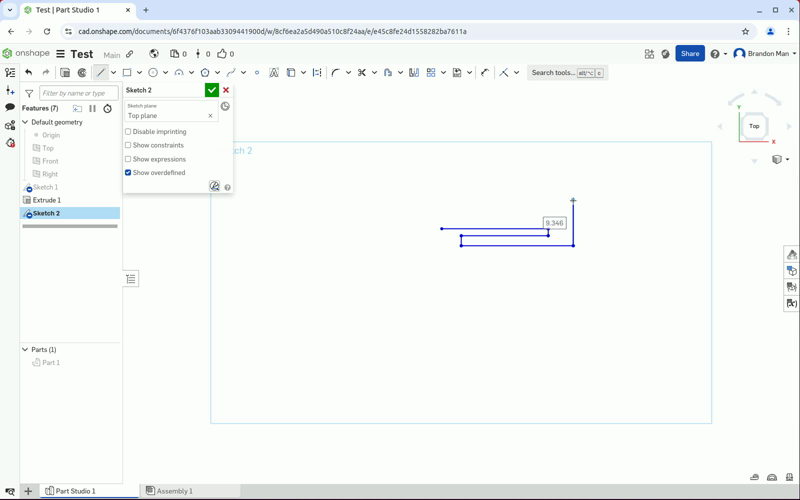
mouse_move(461, 200)
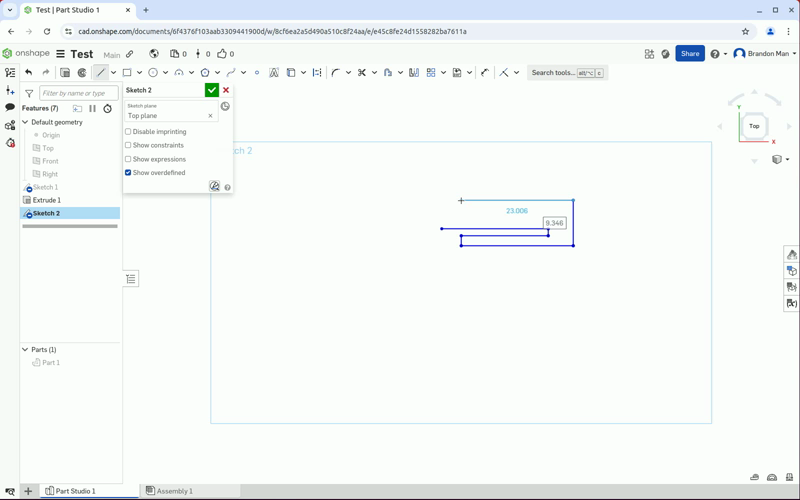
click(461, 200)
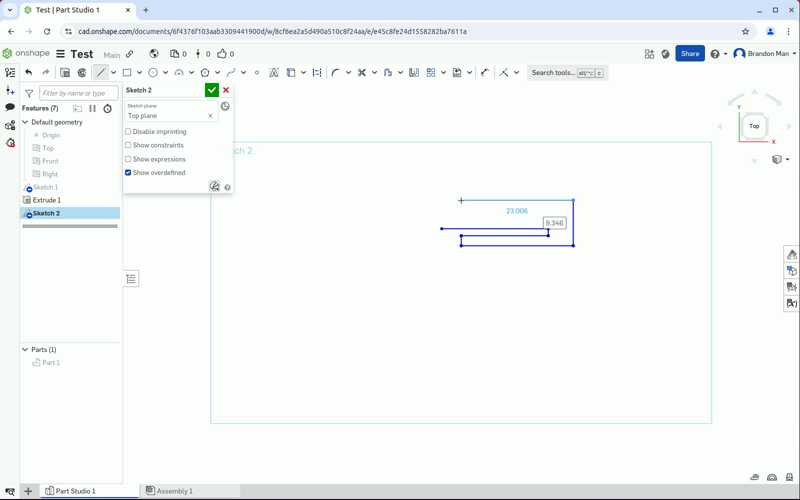
key_up(shift)
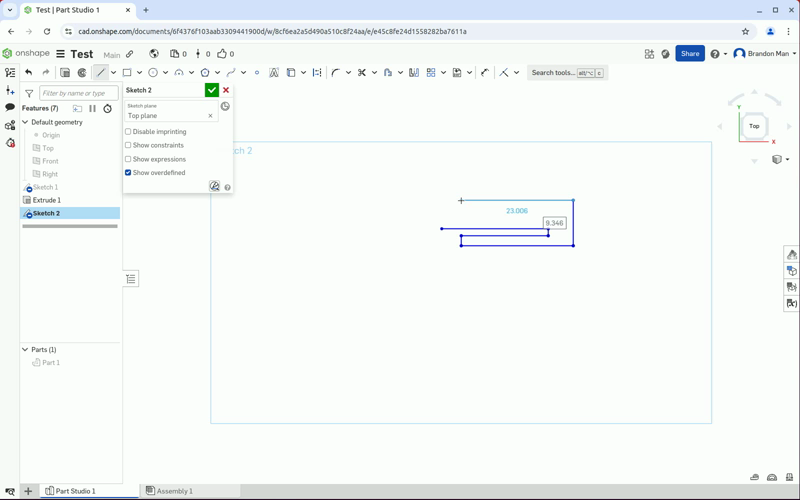
key_down(shift)
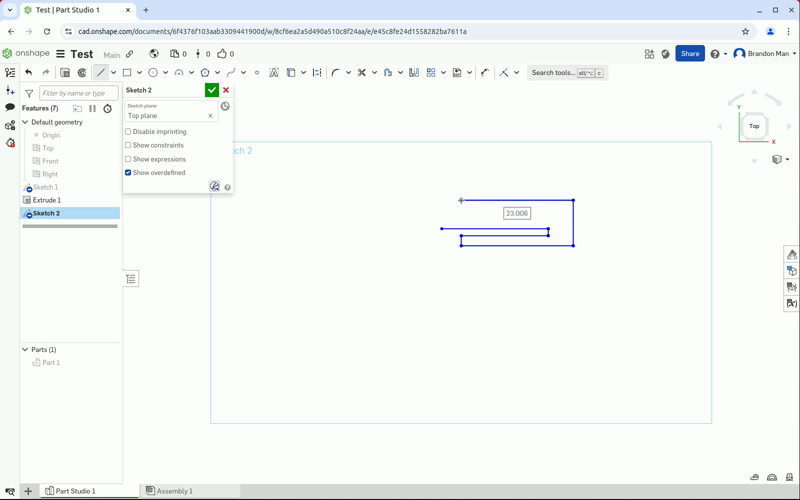
mouse_move(491, 200)
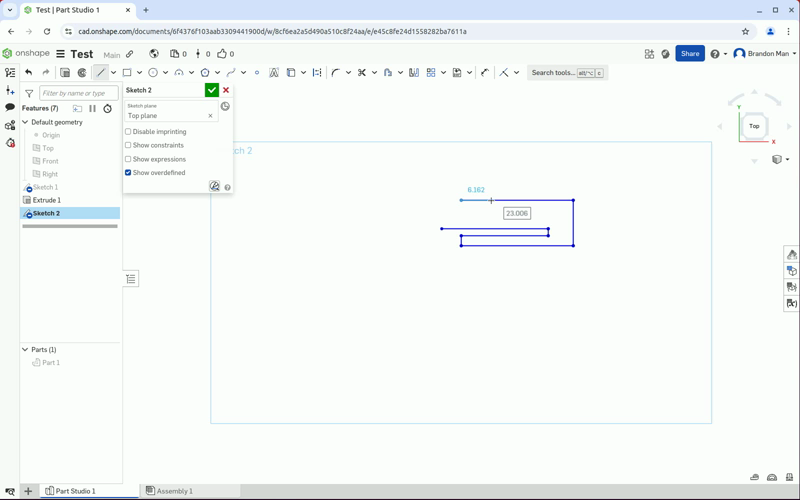
mouse_move(461, 208)
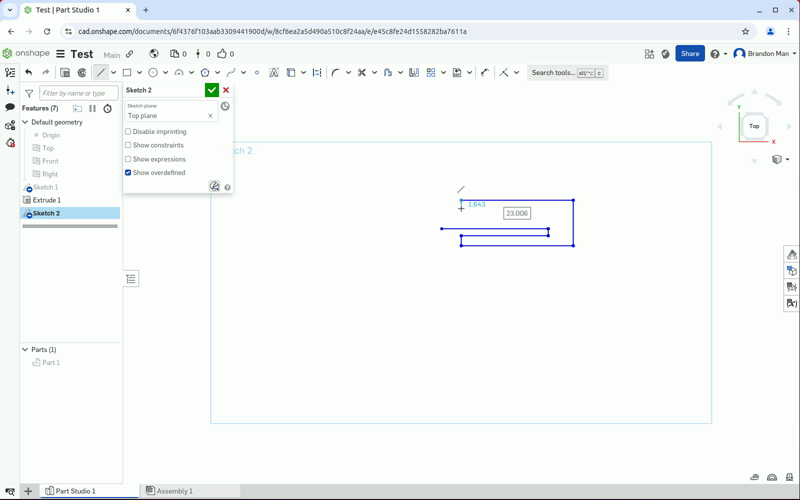
click(461, 208)
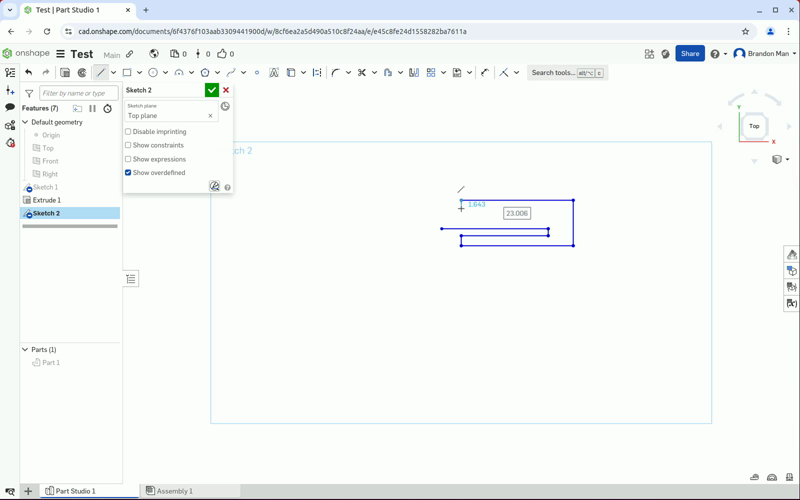
key_up(shift)
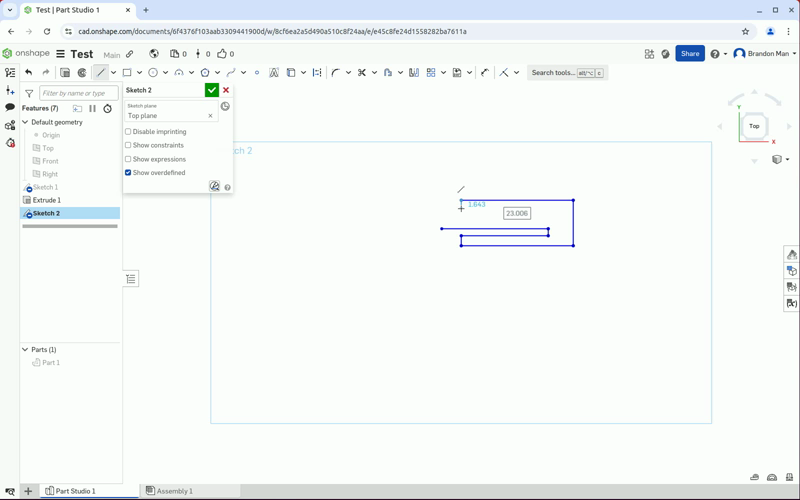
key_down(shift)
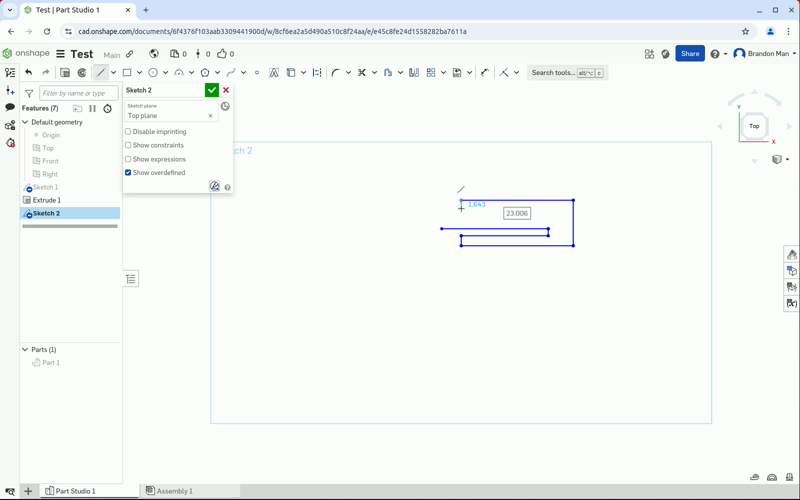
mouse_move(548, 208)
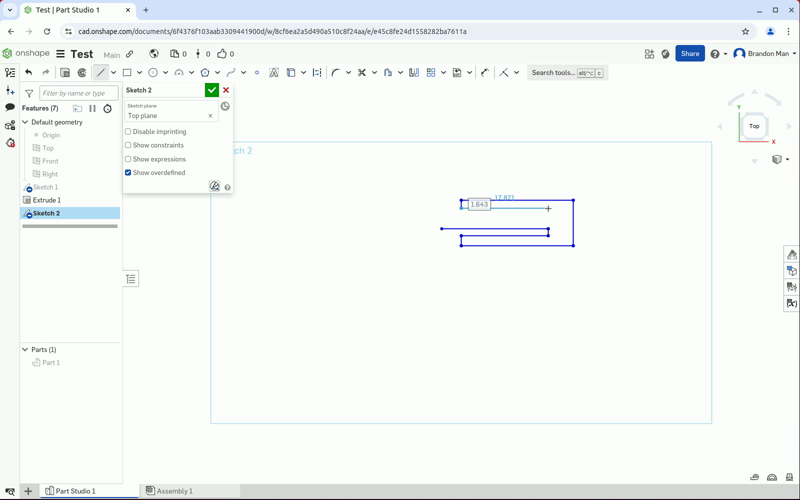
click(548, 208)
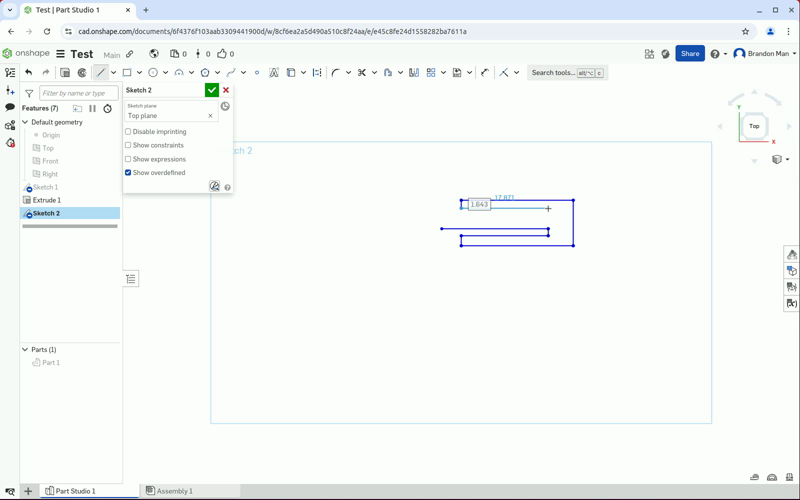
key_up(shift)
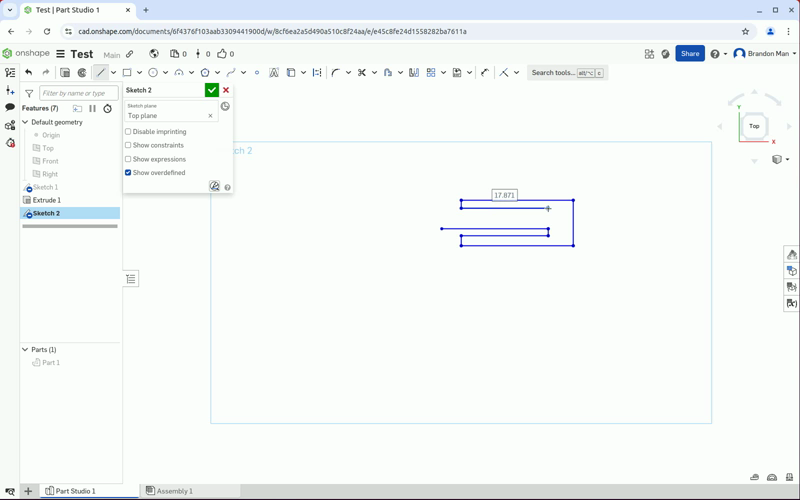
key_down(shift)
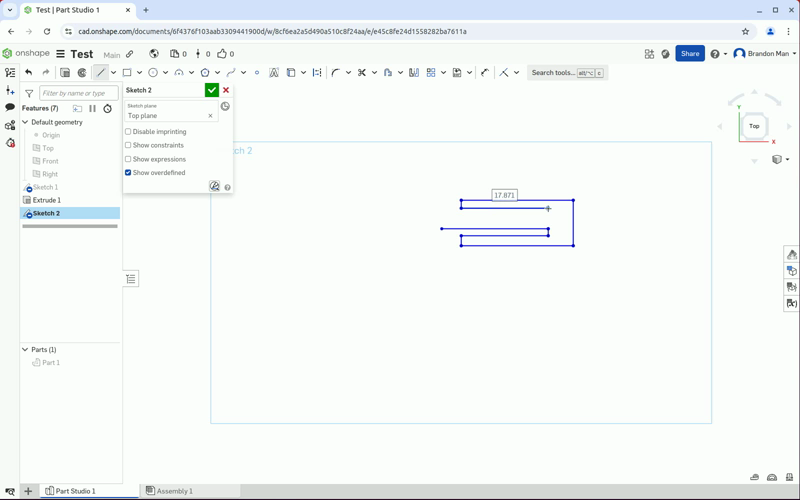
mouse_move(578, 208)
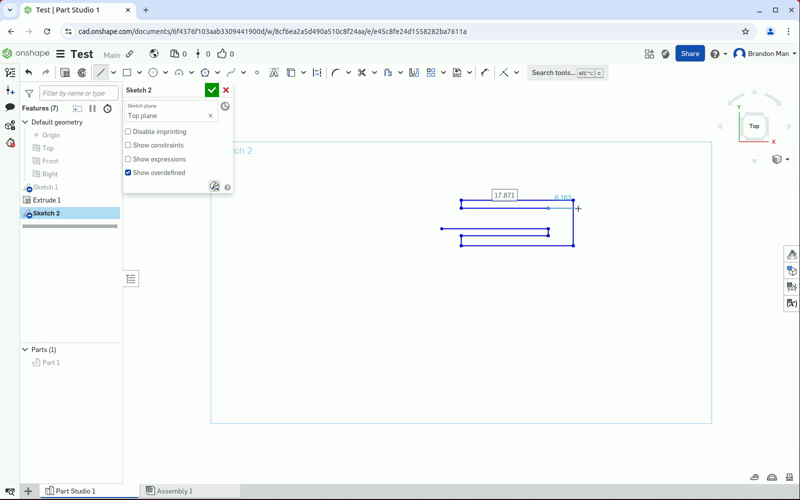
mouse_move(548, 216)
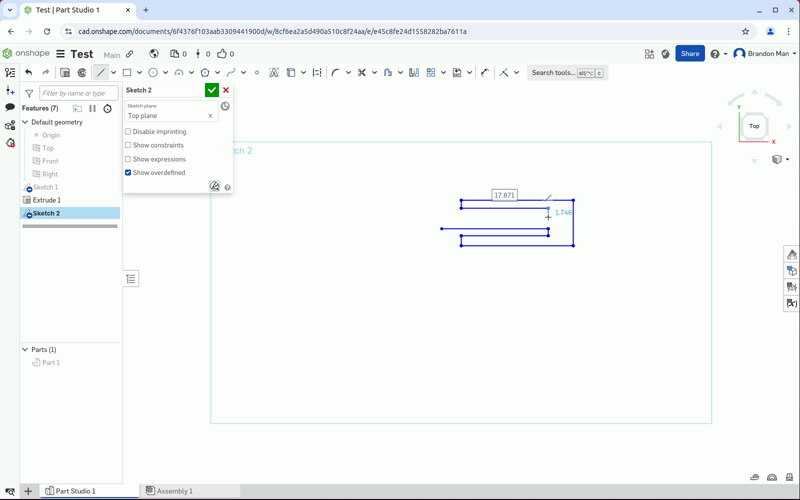
click(548, 216)
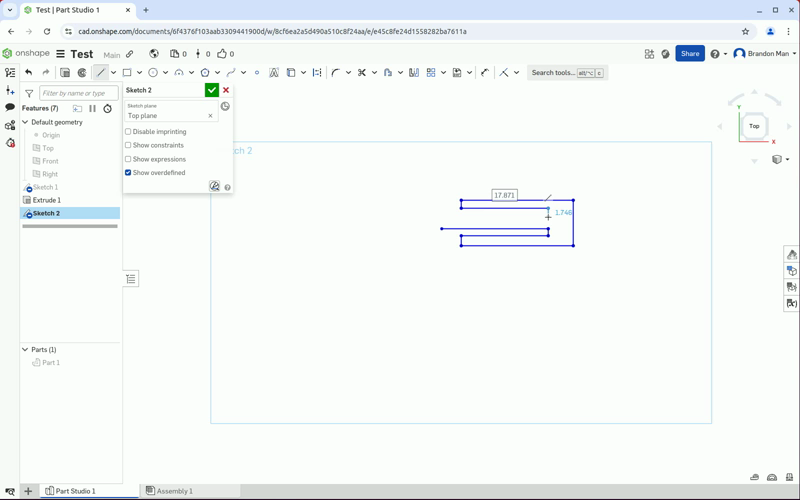
key_up(shift)
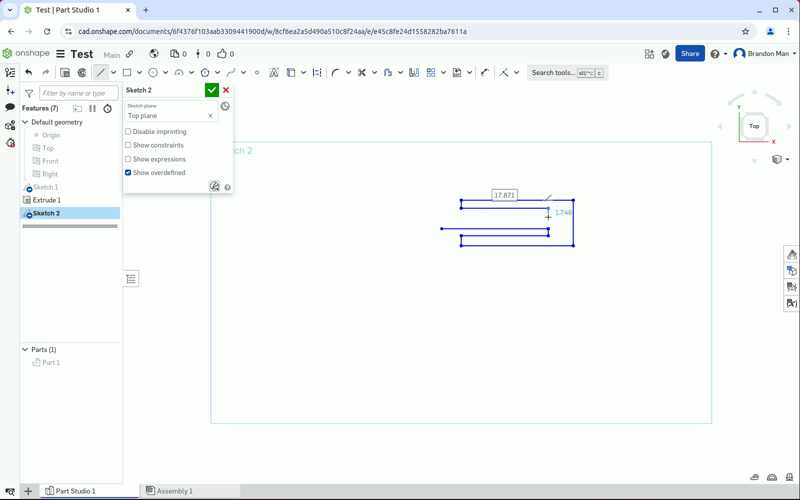
key_down(shift)
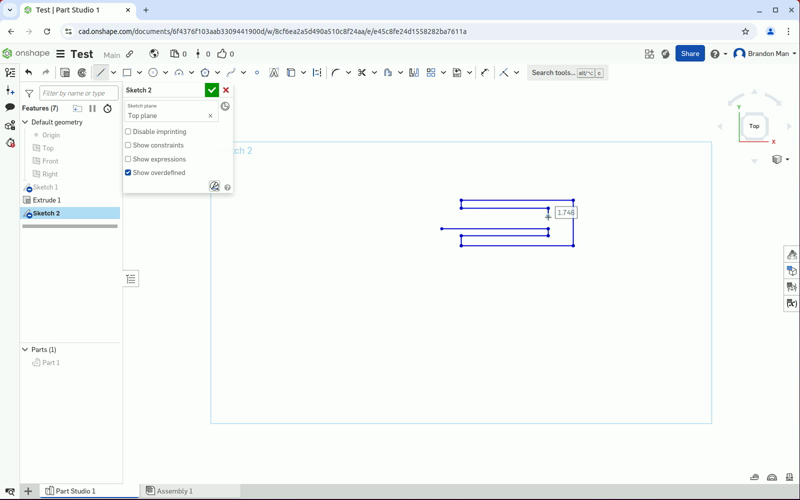
mouse_move(441, 216)
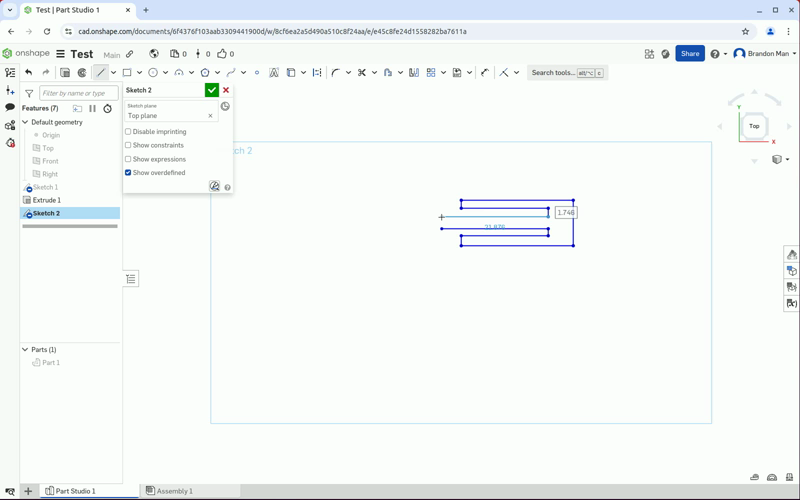
click(441, 216)
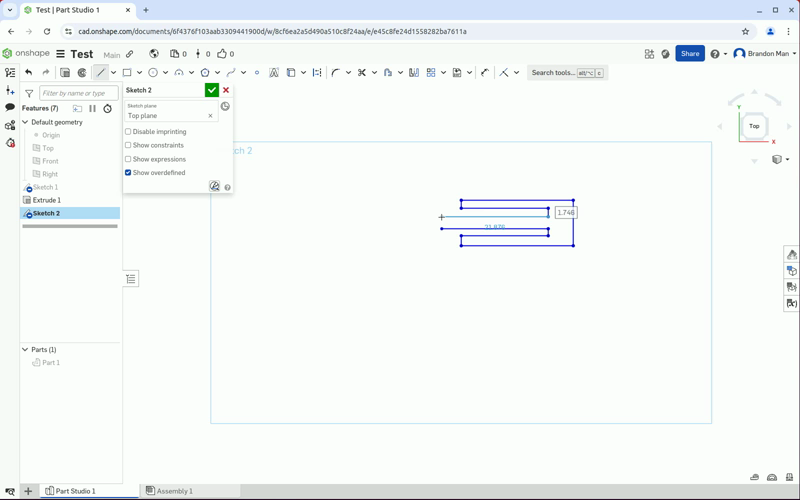
key_up(shift)
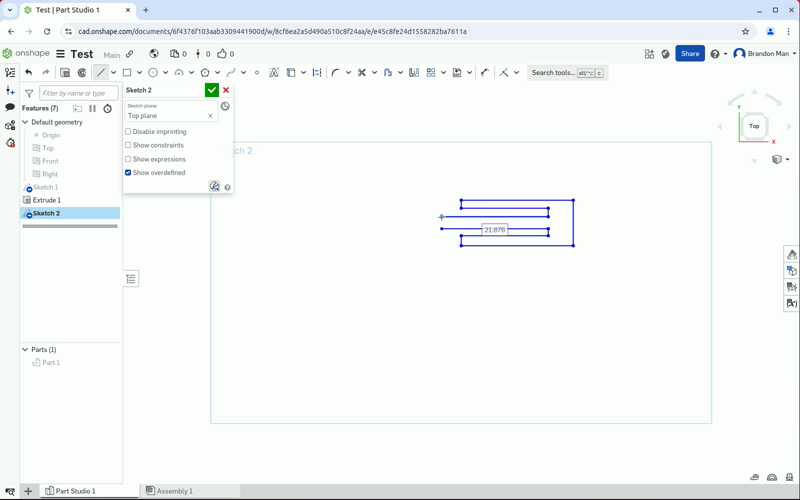
mouse_move(471, 216)
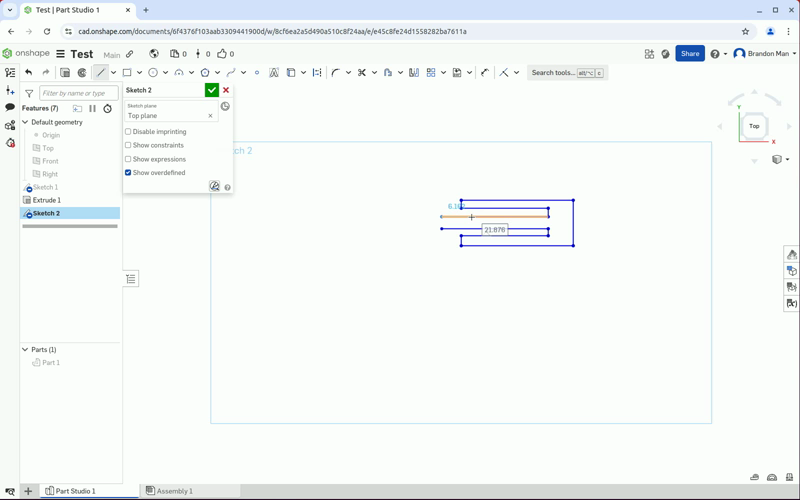
key_down(shift)
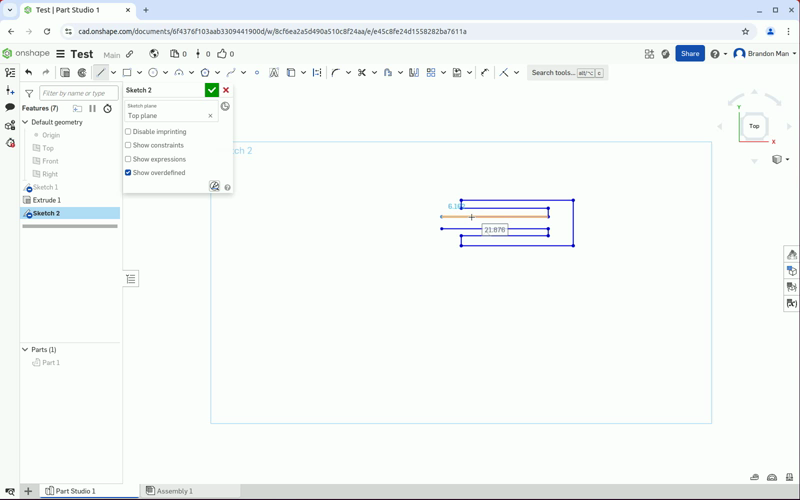
mouse_move(441, 228)
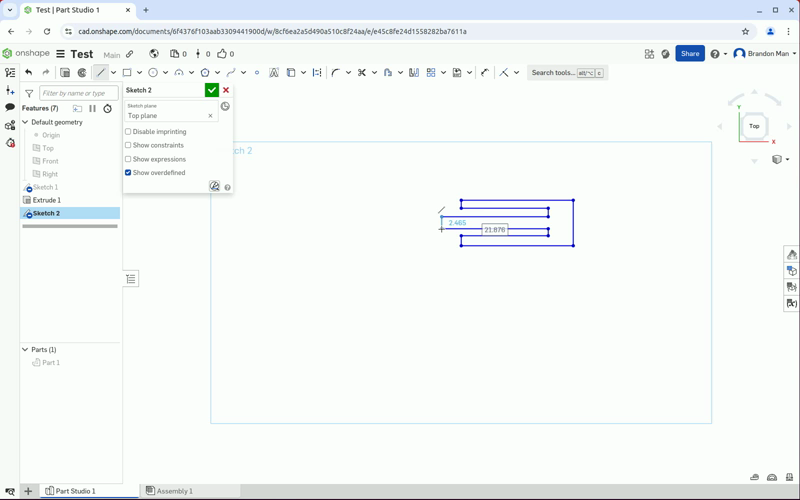
key_up(shift)
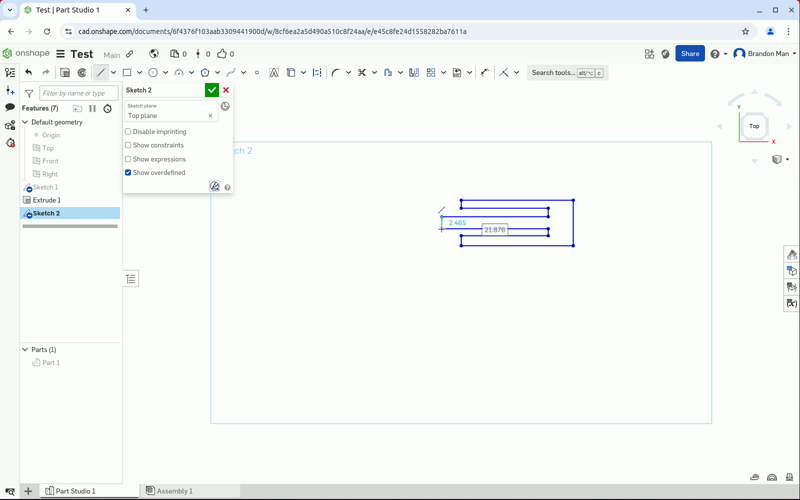
click(441, 228)
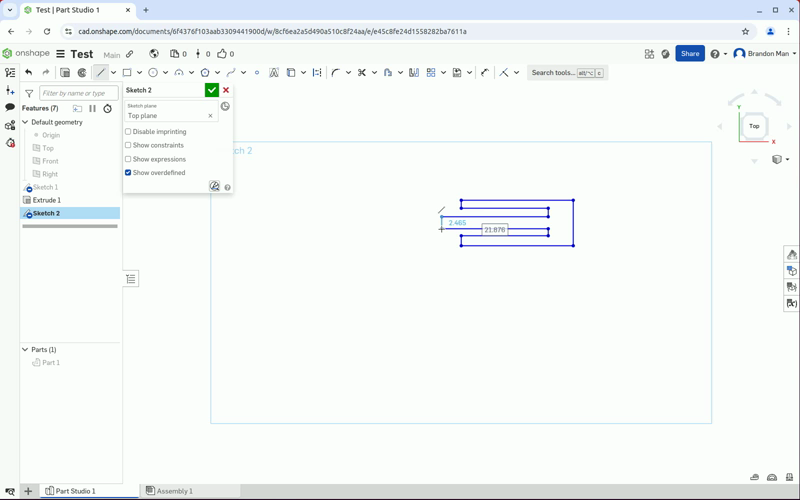
key(esc)
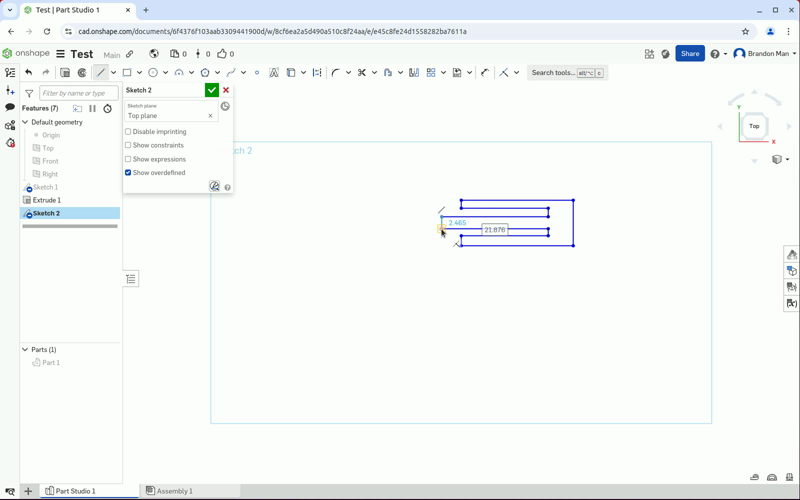
mouse_move(504, 222)
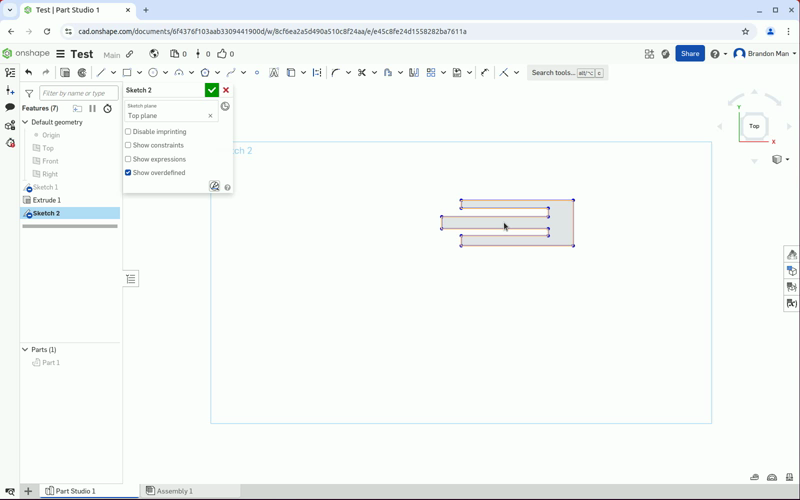
click(504, 222)
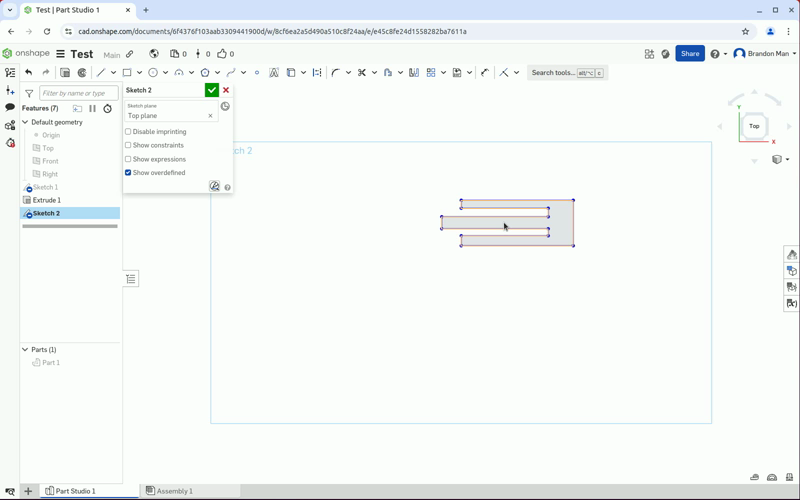
mouse_move(73, 352)
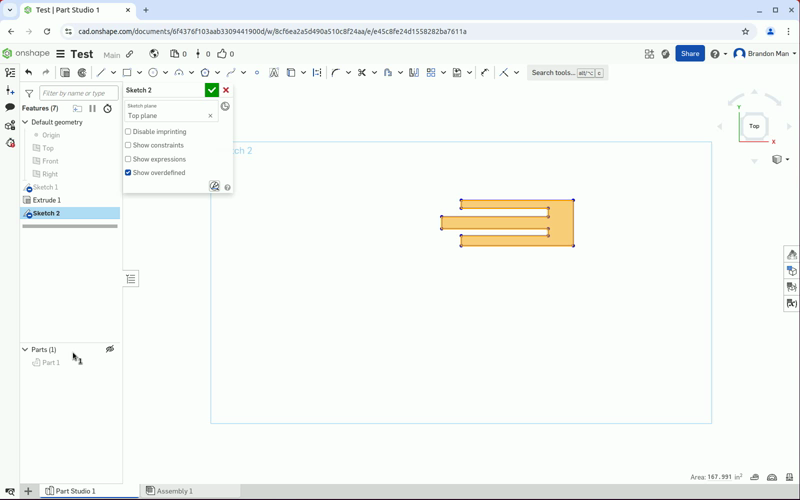
key(shift+y)
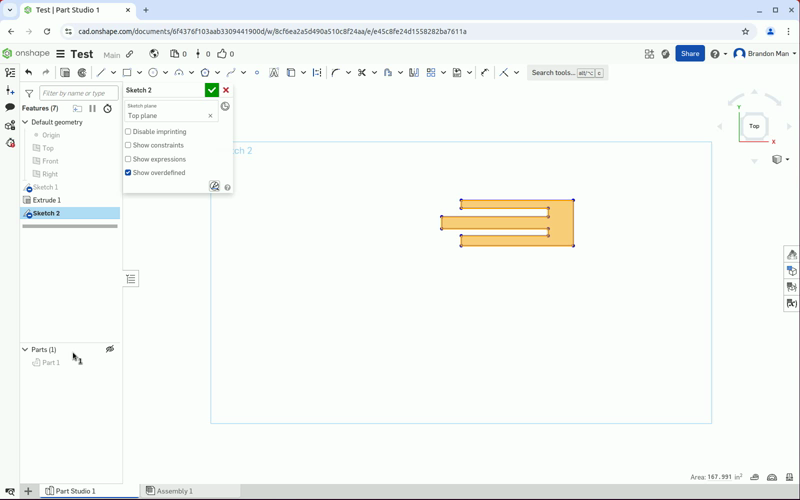
key(shift+e)
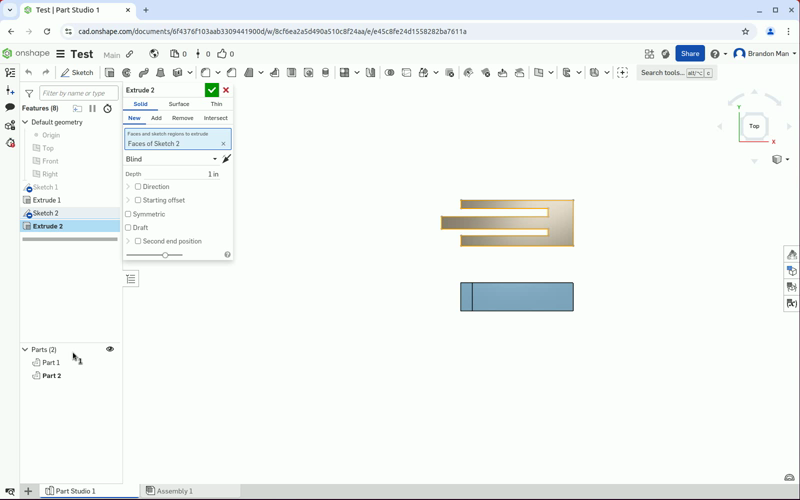
mouse_move(143, 106)
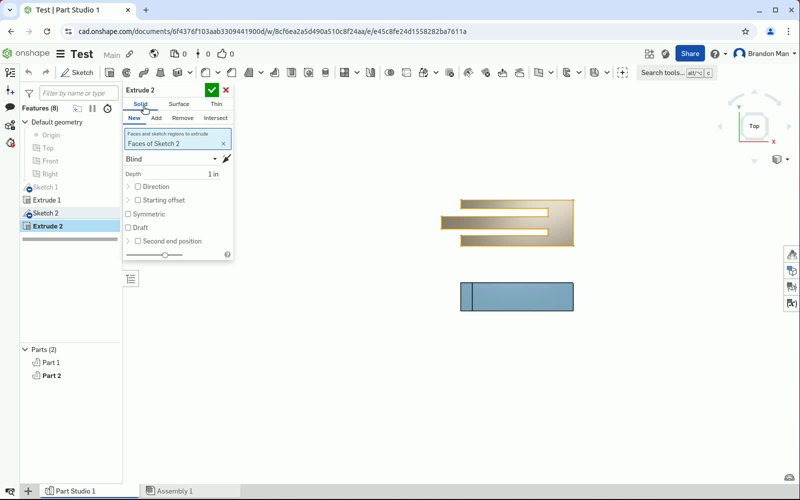
click(143, 106)
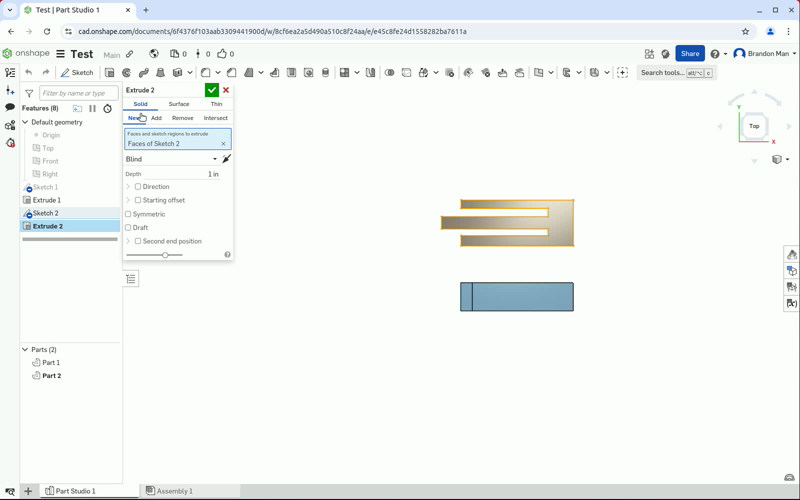
mouse_move(137, 120)
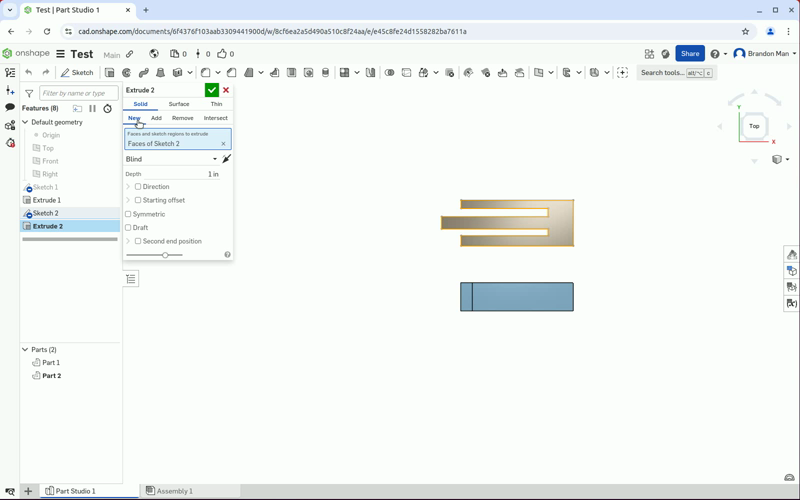
click(137, 120)
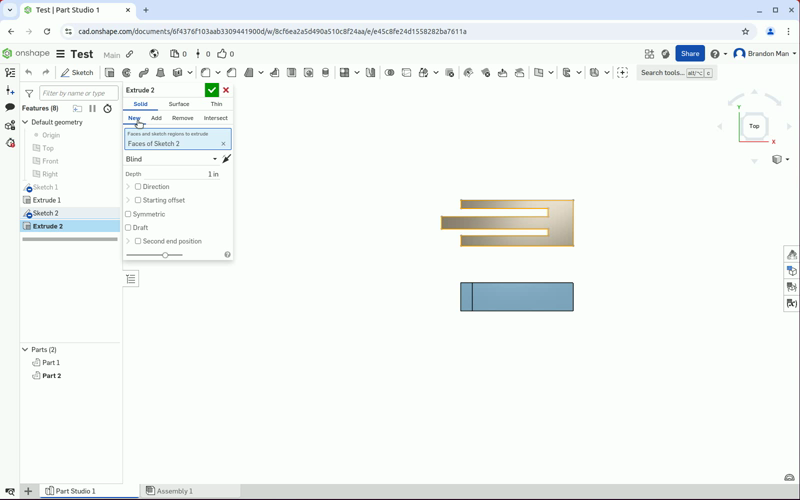
key(tab, 4)
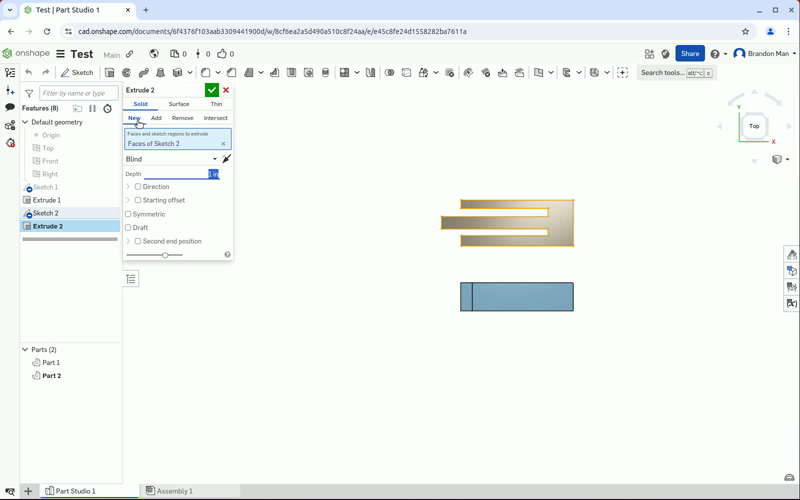
text(1.444)
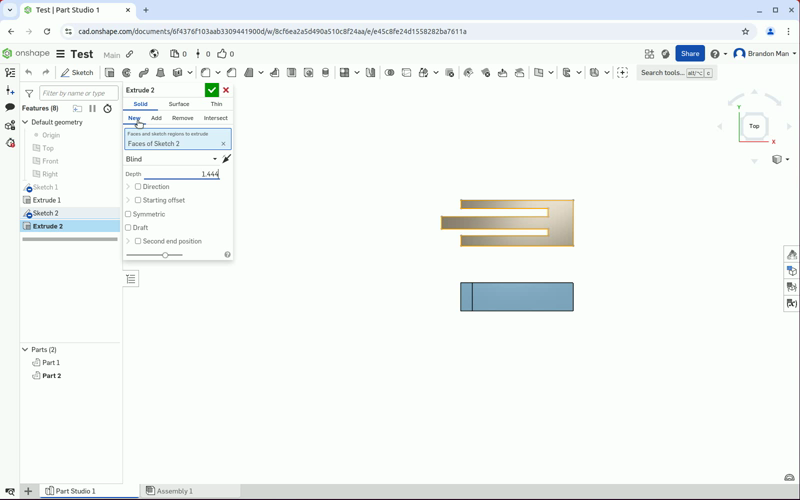
key(enter)
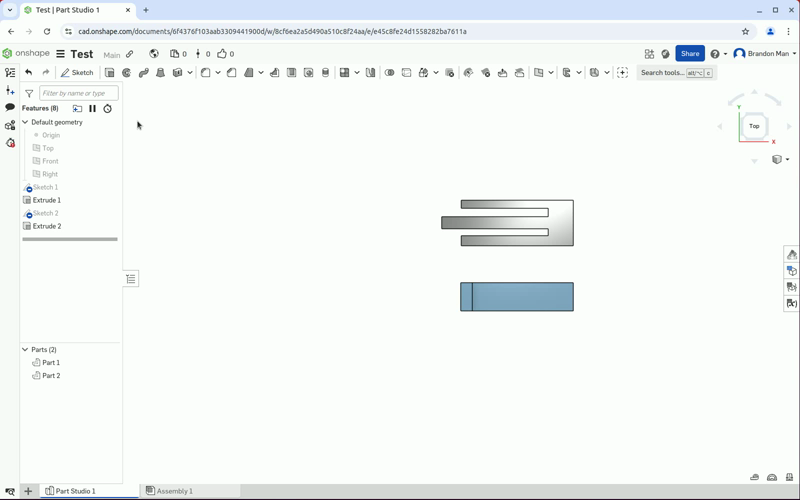
key(shift+h)
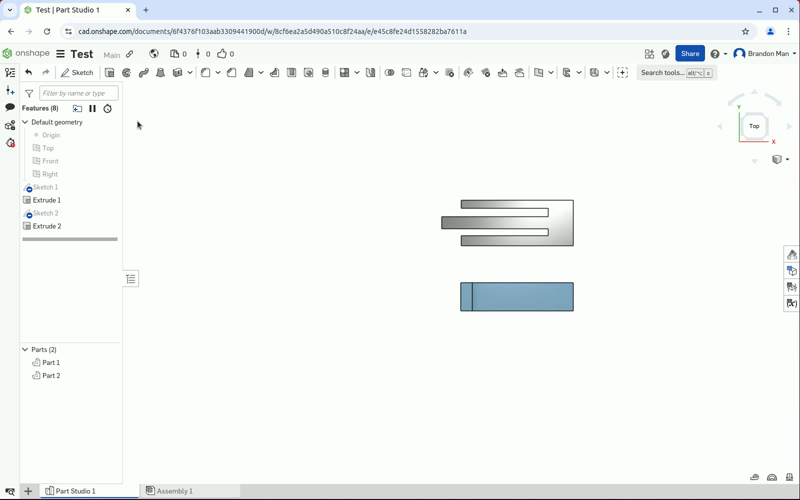
key(shift+h)
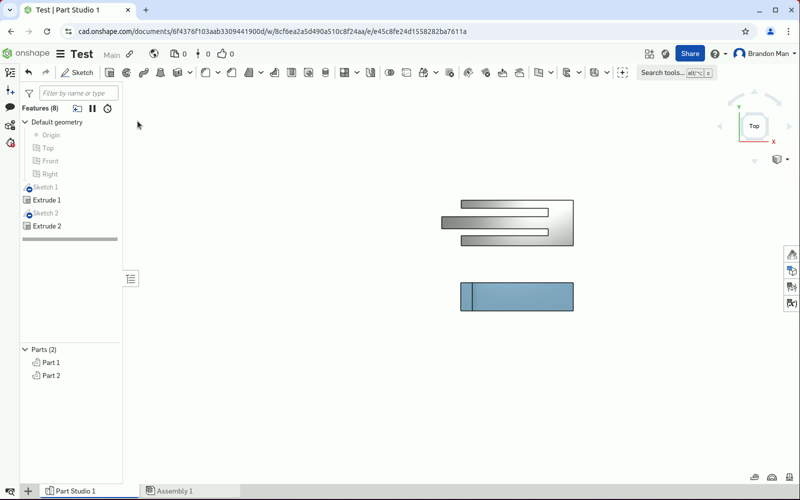
mouse_move(73, 189)
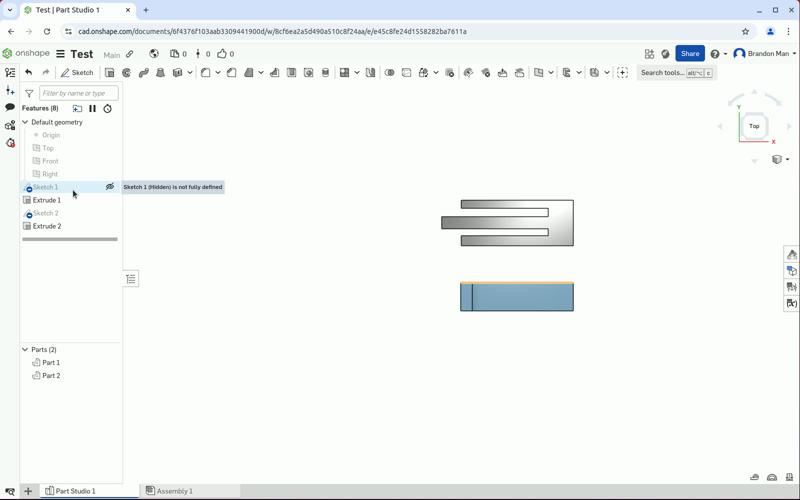
click(73, 189)
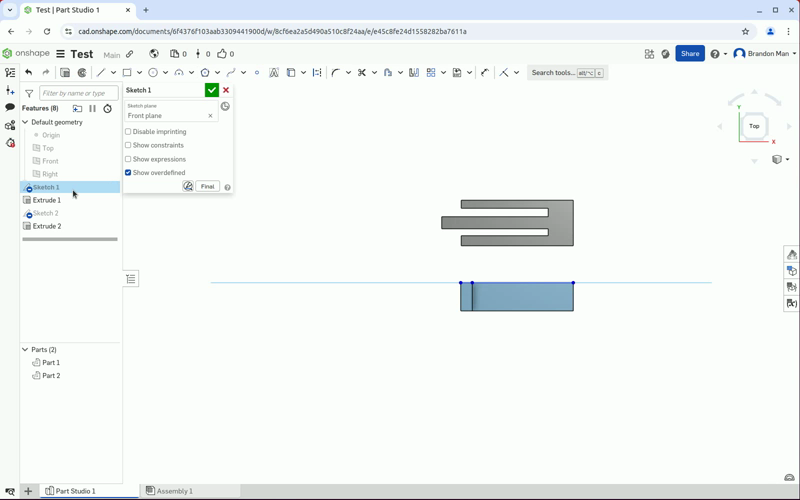
mouse_move(229, 92)
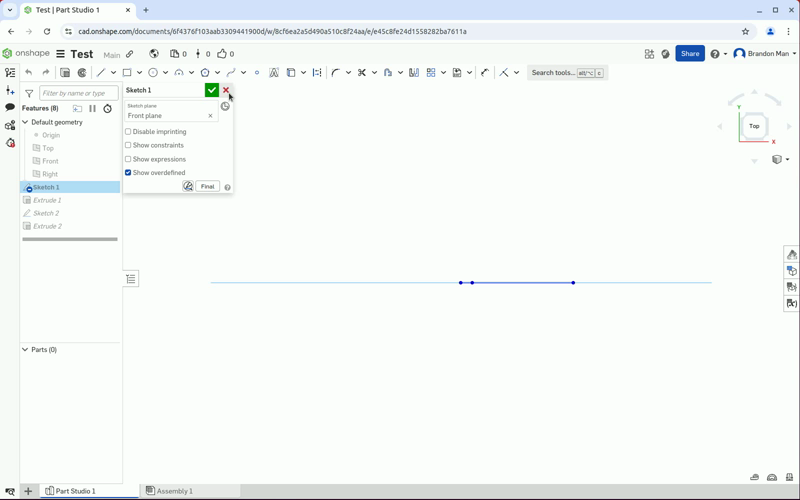
click(229, 92)
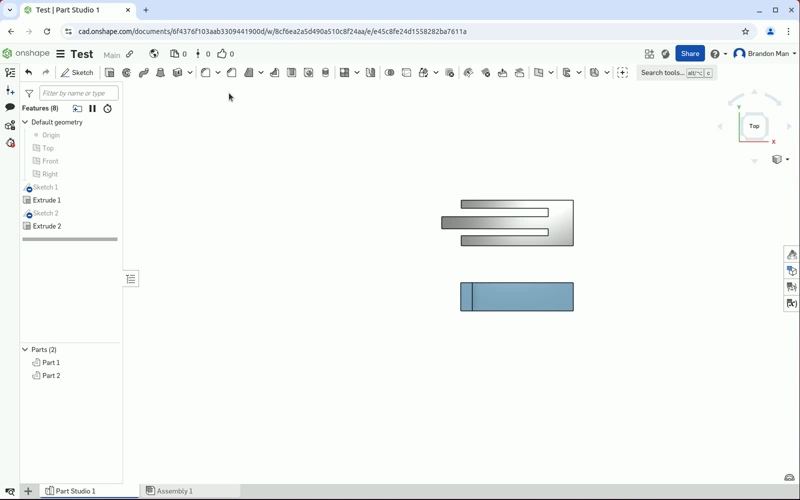
mouse_move(541, 75)
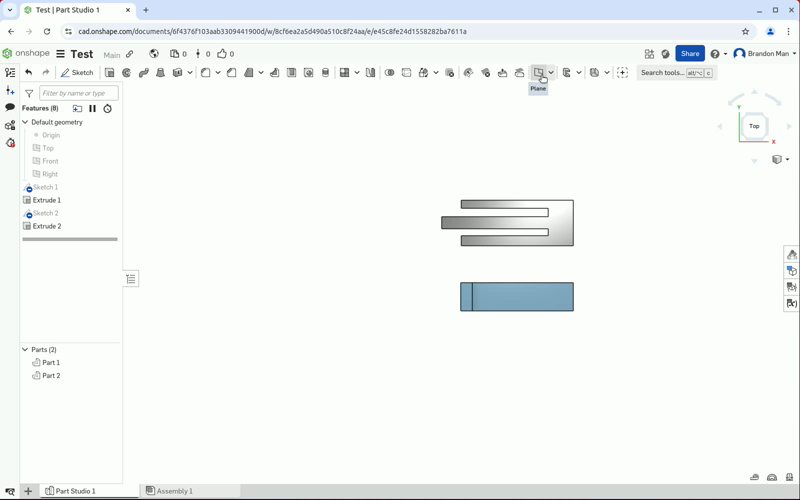
click(541, 75)
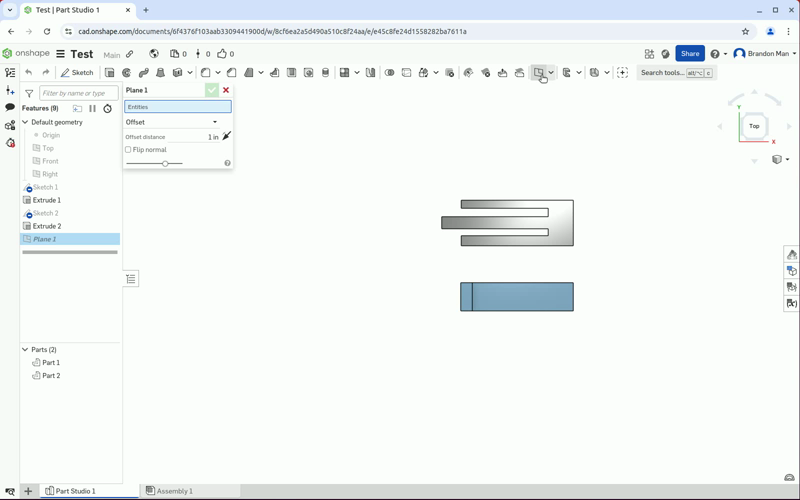
mouse_move(73, 150)
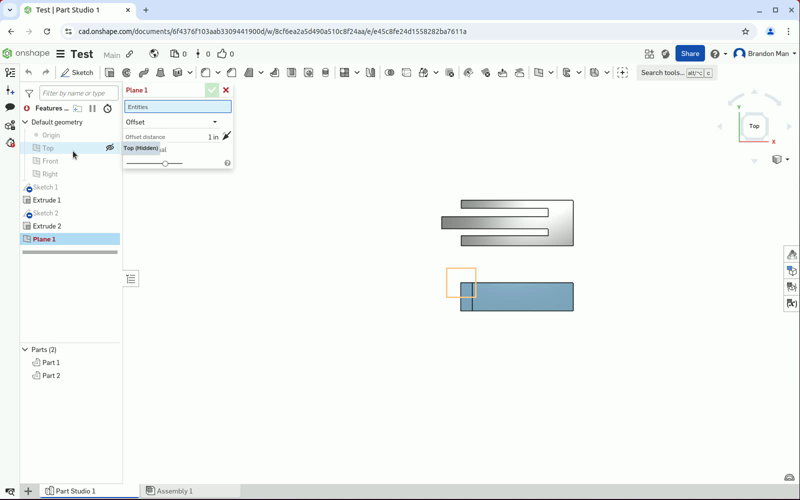
click(73, 150)
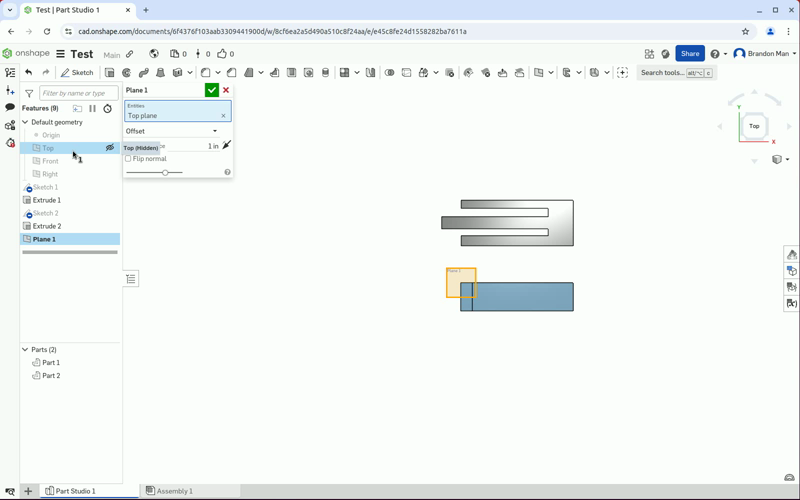
key(tab, 2)
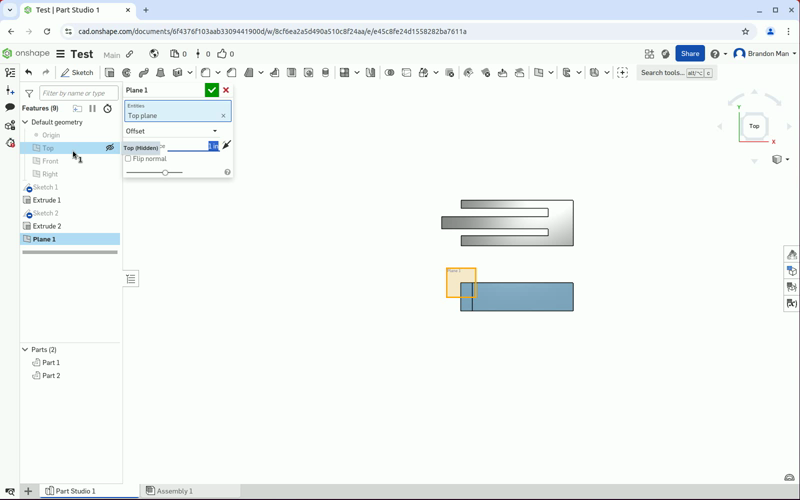
text(1.448)
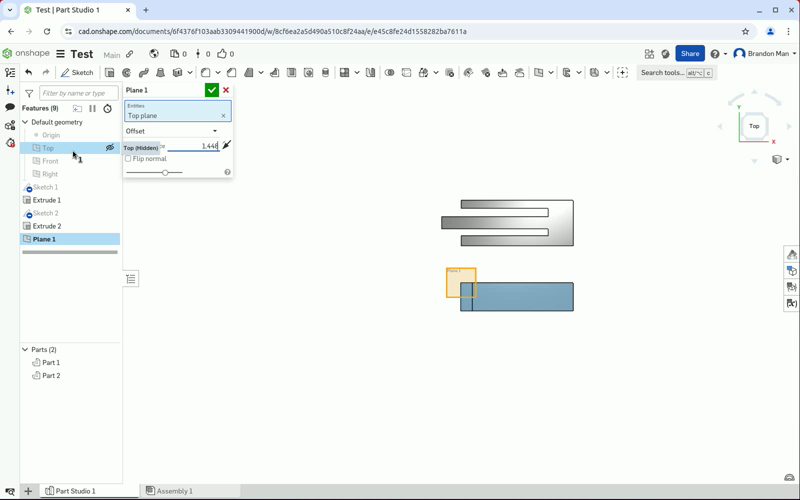
key(enter, 2)
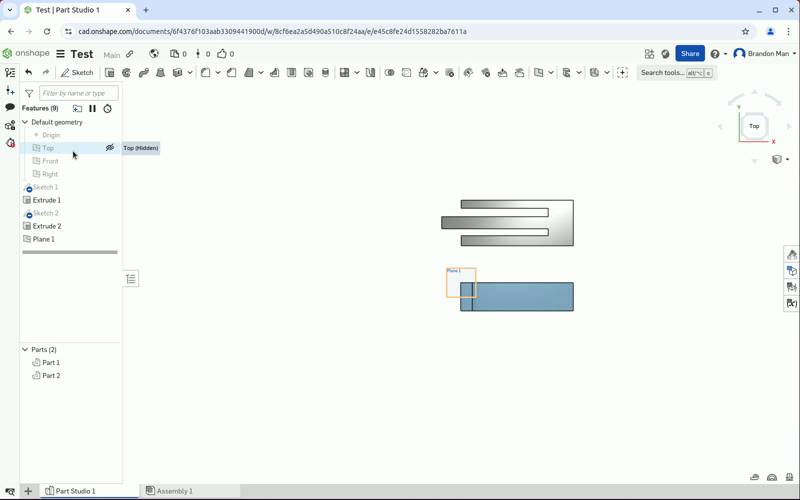
key(shift+s)
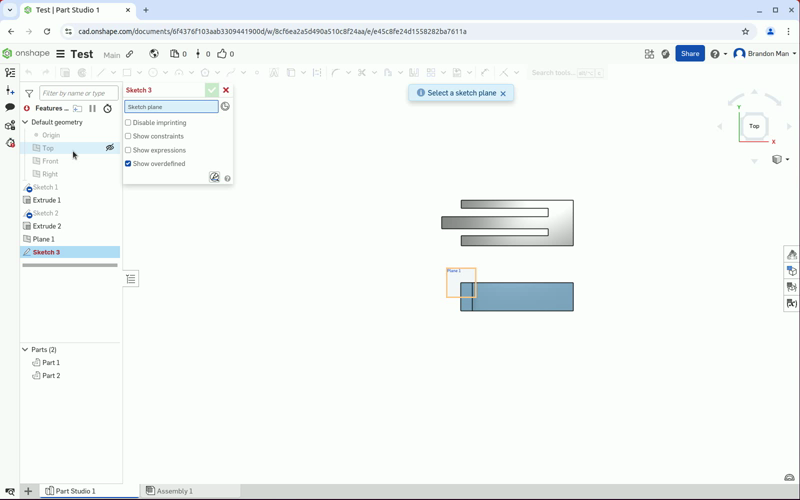
mouse_move(73, 241)
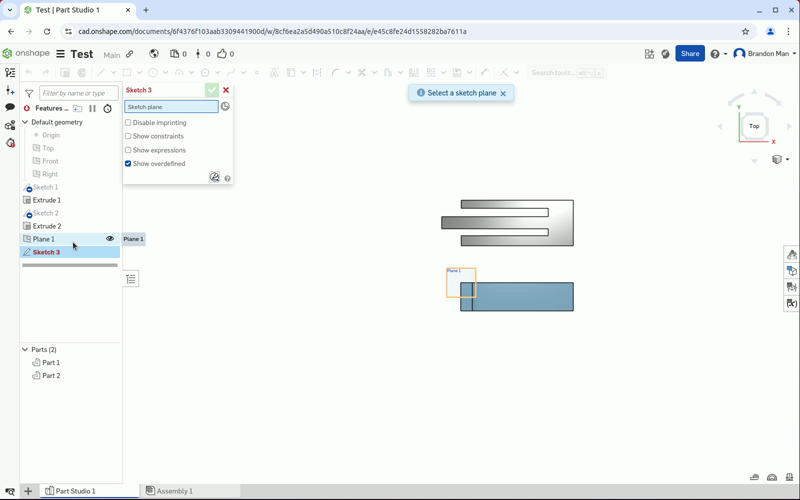
click(73, 241)
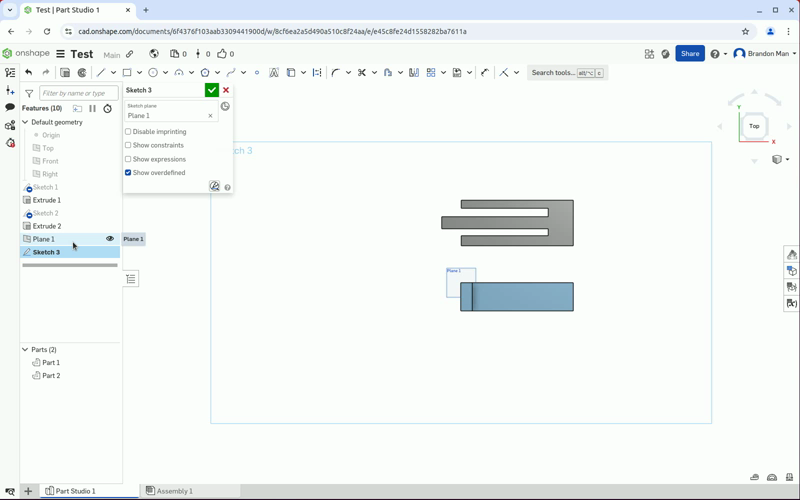
mouse_move(73, 352)
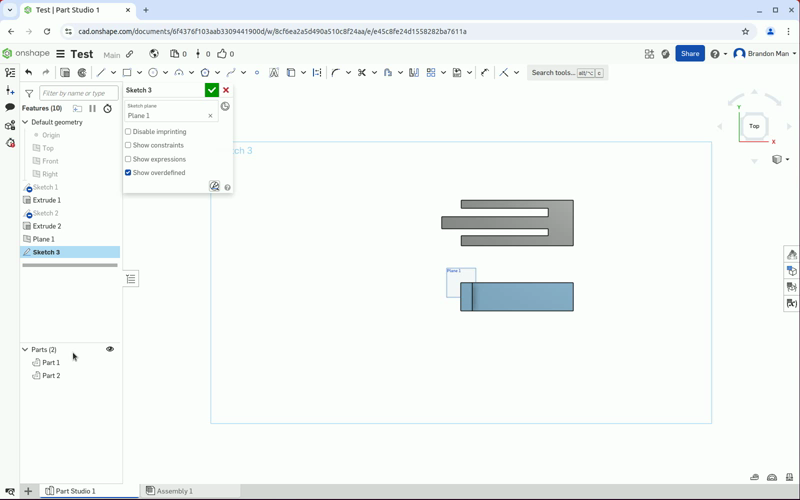
key(y)
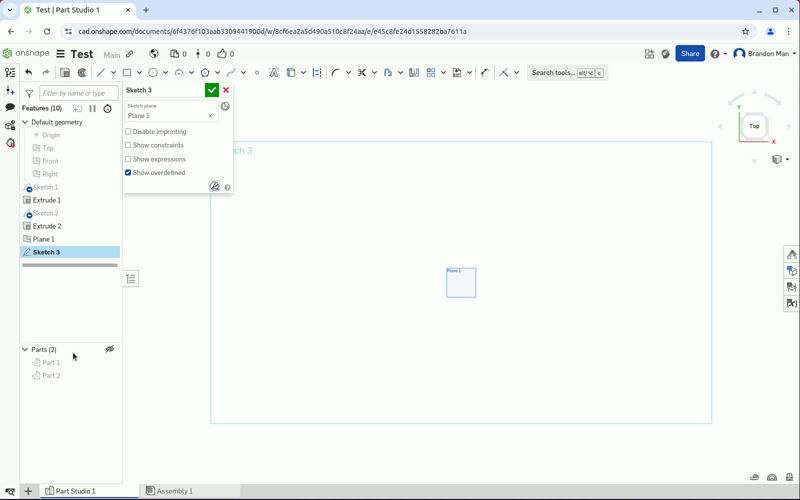
key(l)
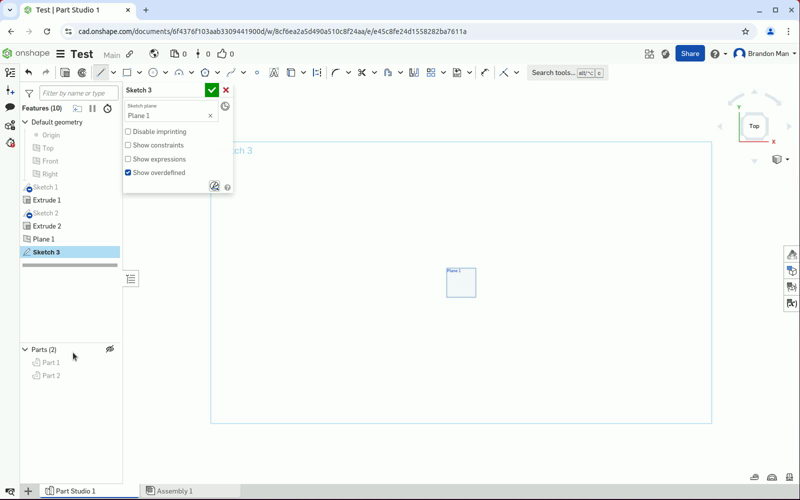
key_down(shift)
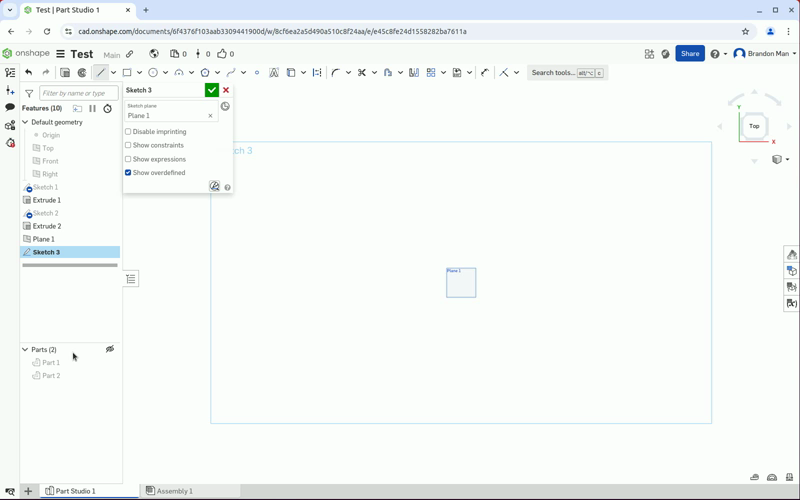
mouse_move(441, 228)
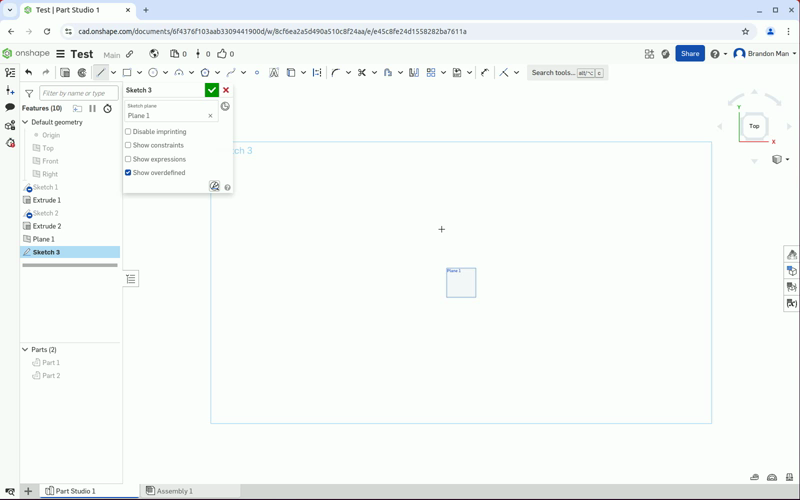
click(441, 228)
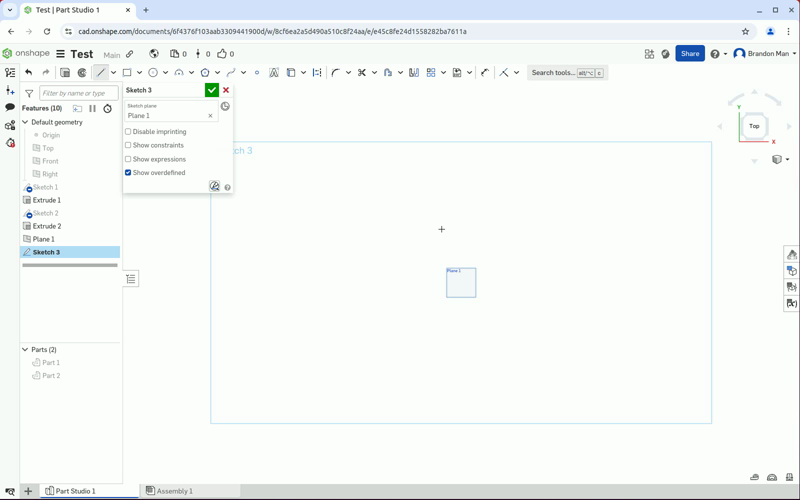
key_up(shift)
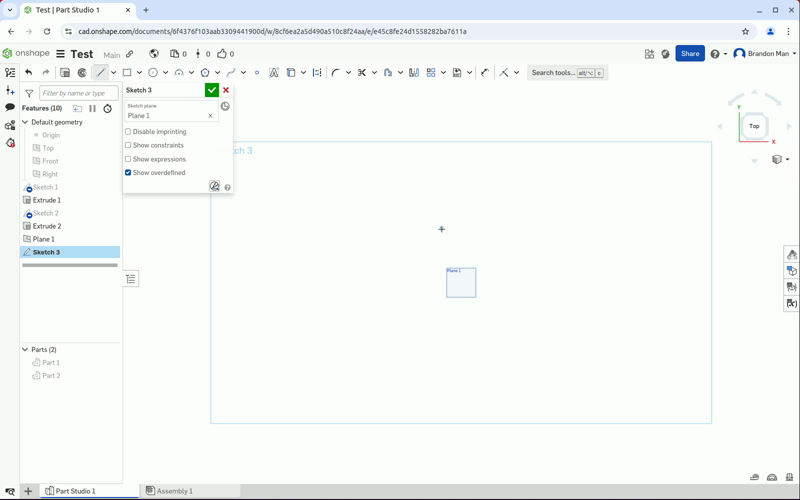
key_down(shift)
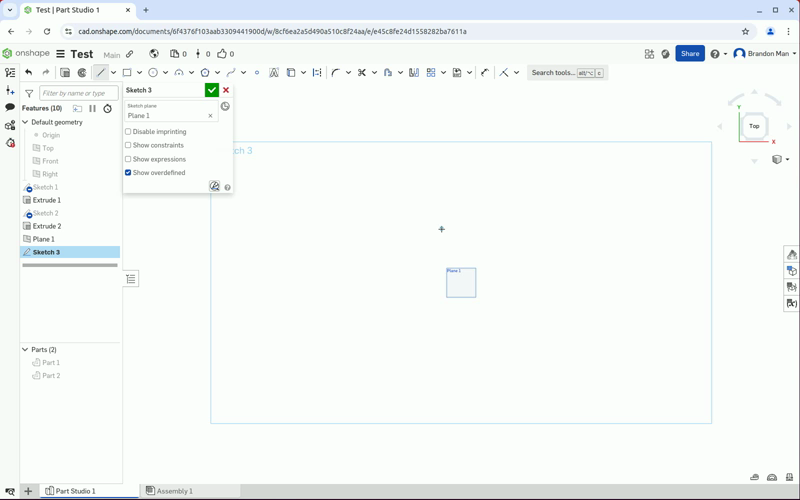
mouse_move(471, 228)
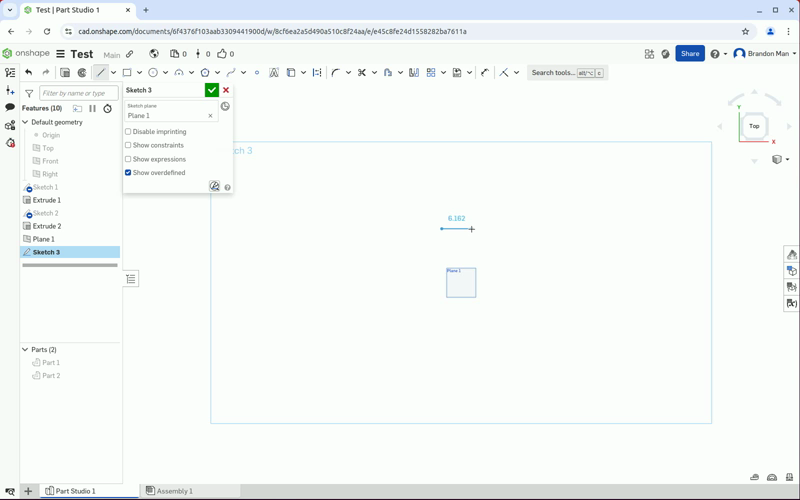
mouse_move(459, 228)
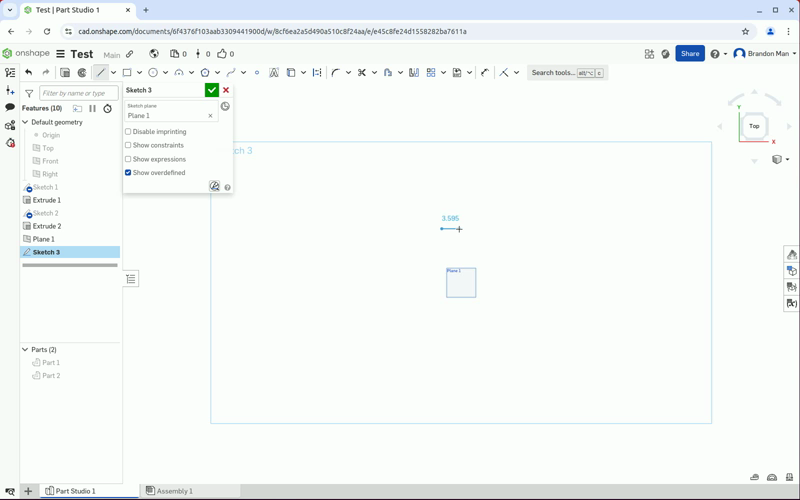
click(459, 228)
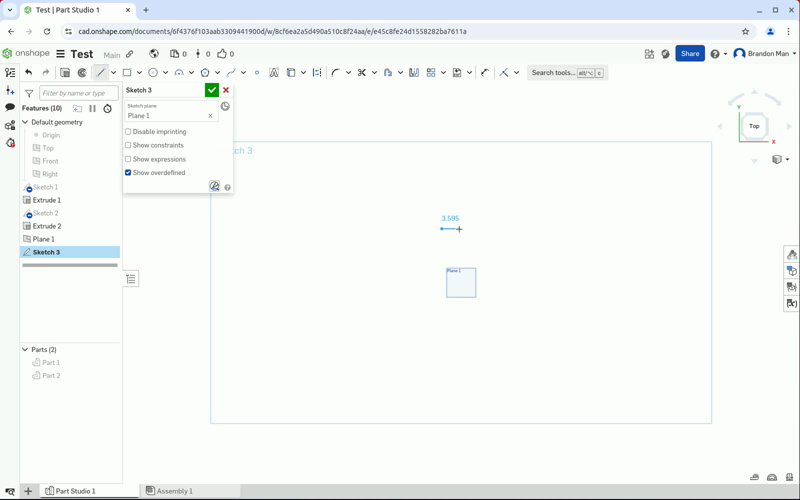
key_up(shift)
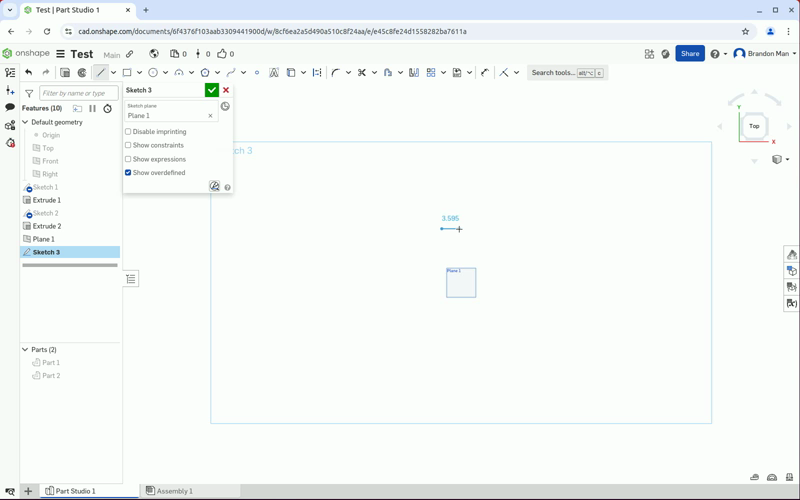
key_down(shift)
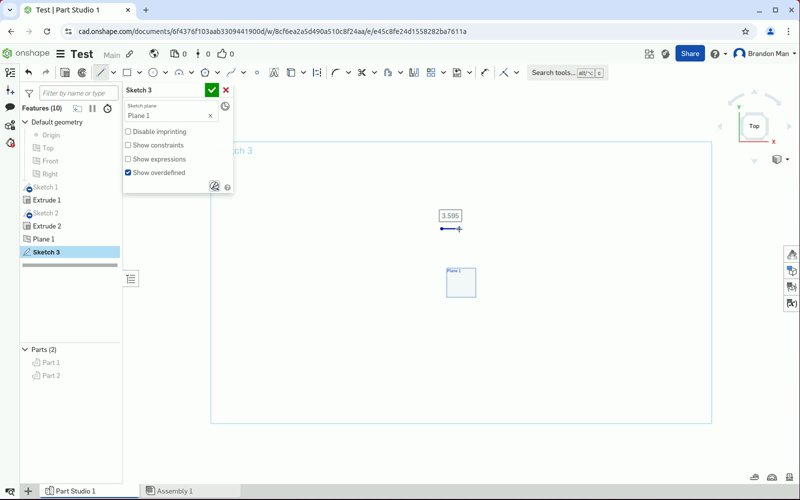
mouse_move(489, 228)
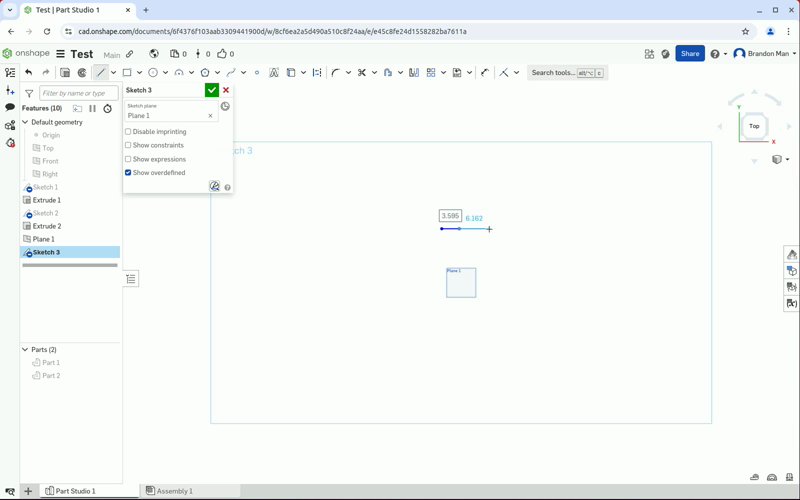
mouse_move(459, 216)
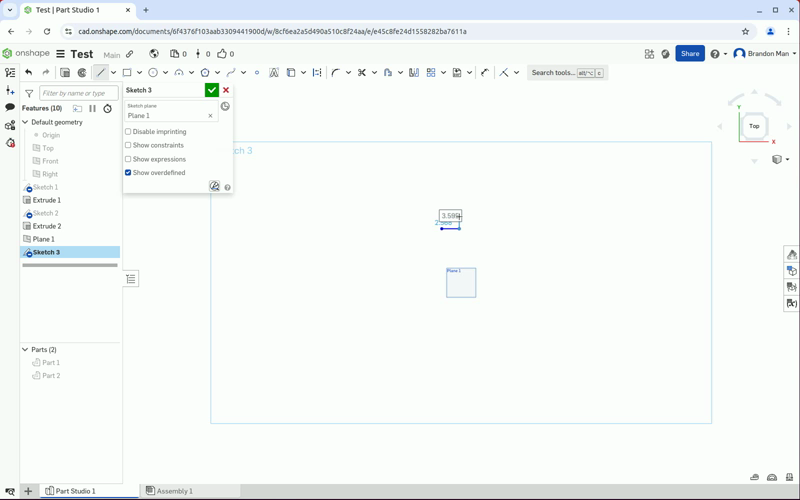
click(459, 216)
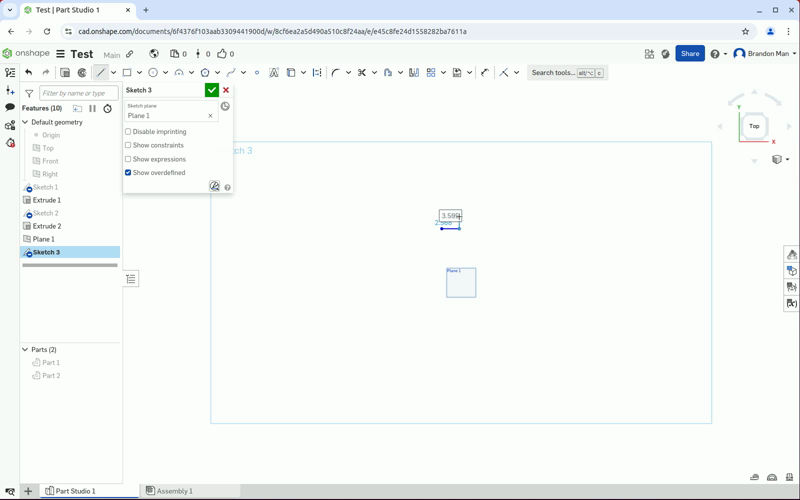
key_up(shift)
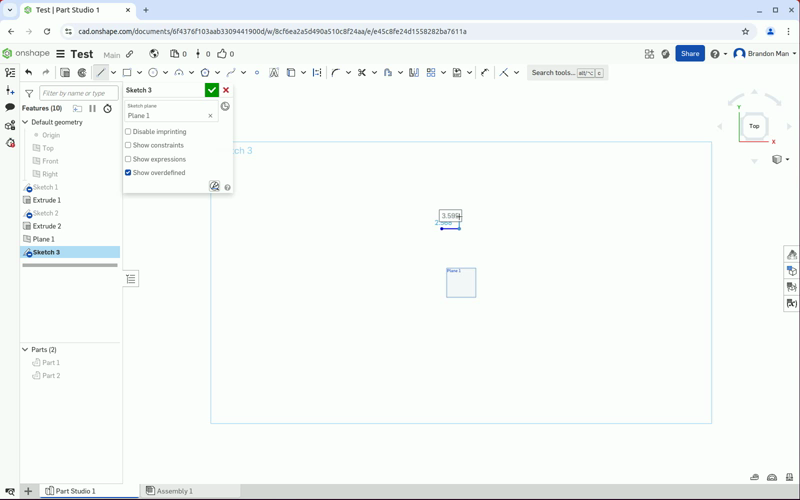
key_down(shift)
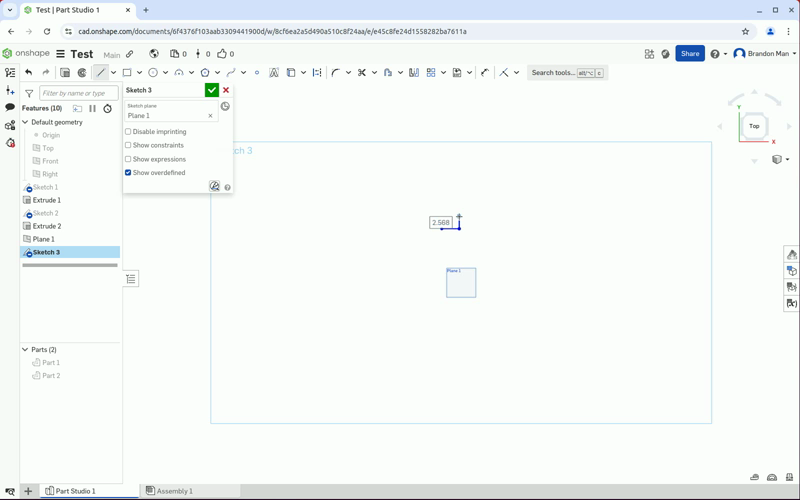
mouse_move(489, 216)
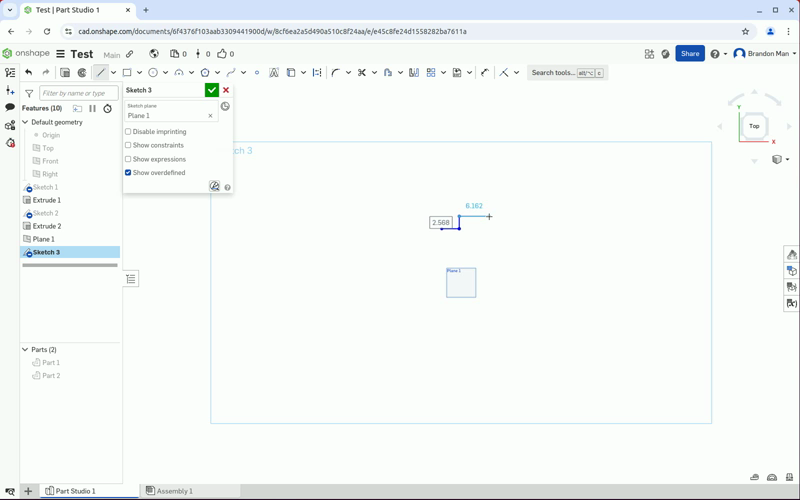
mouse_move(441, 216)
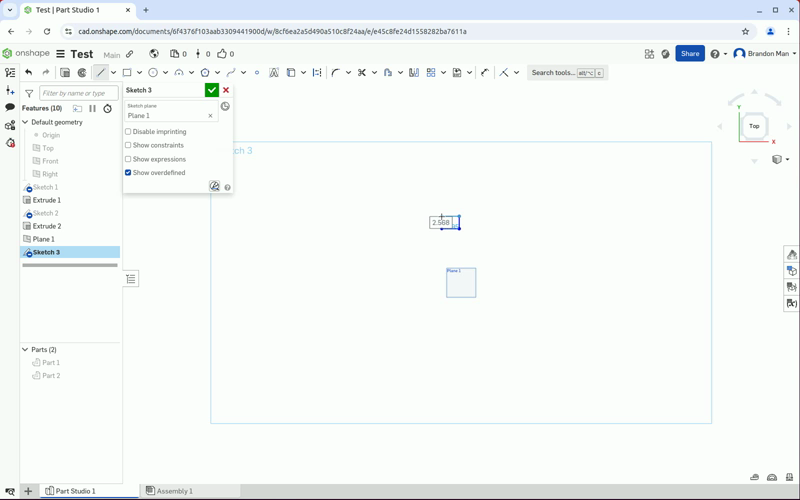
click(441, 216)
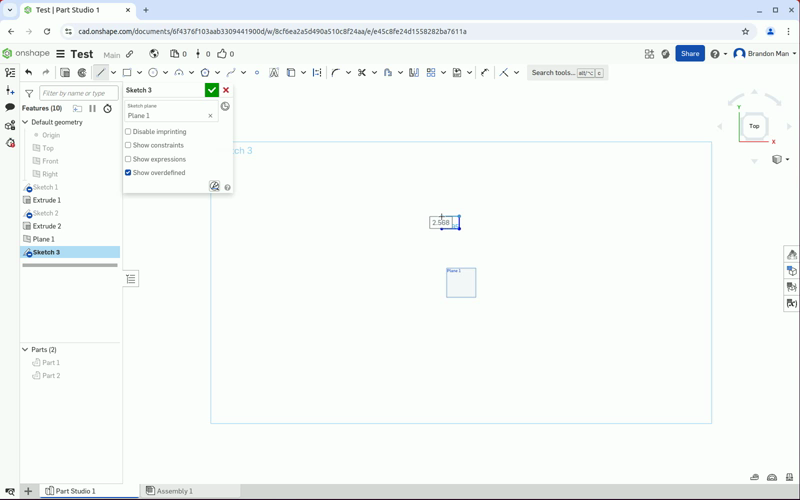
key_up(shift)
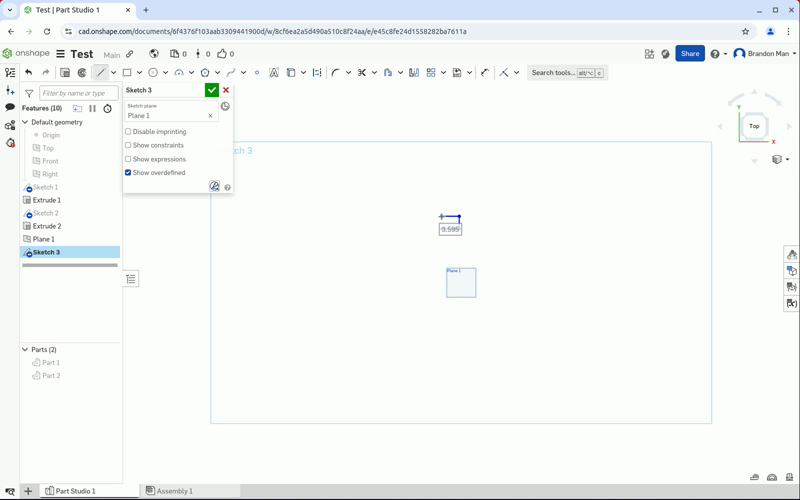
mouse_move(471, 216)
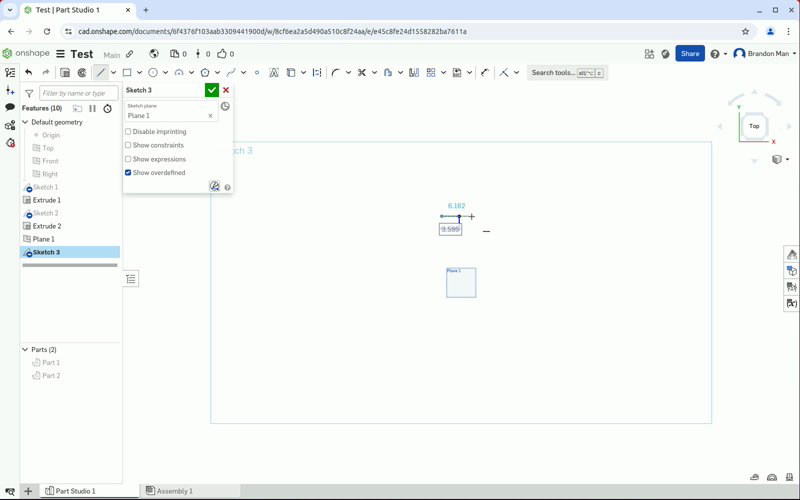
key_down(shift)
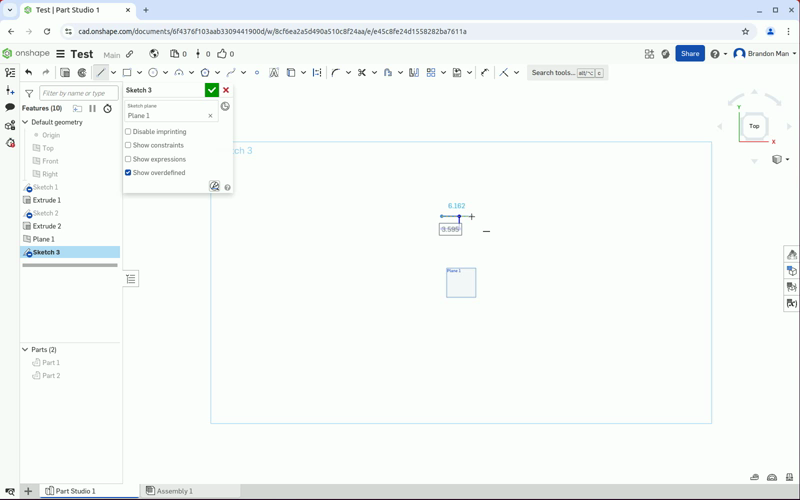
mouse_move(441, 228)
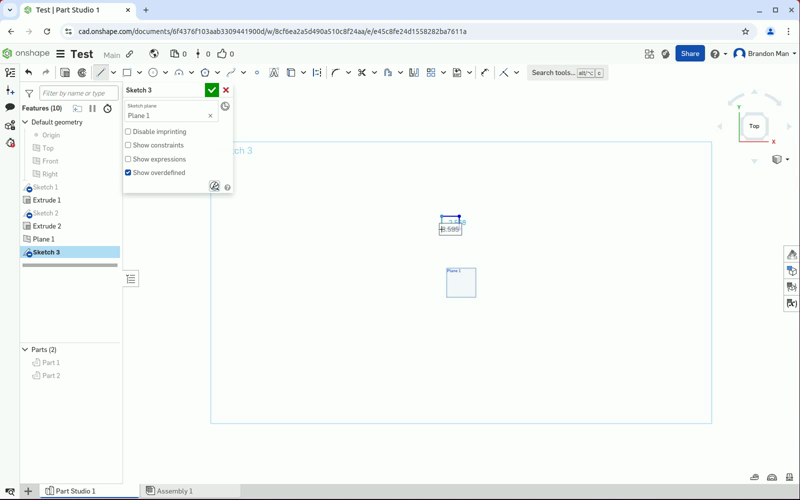
key_up(shift)
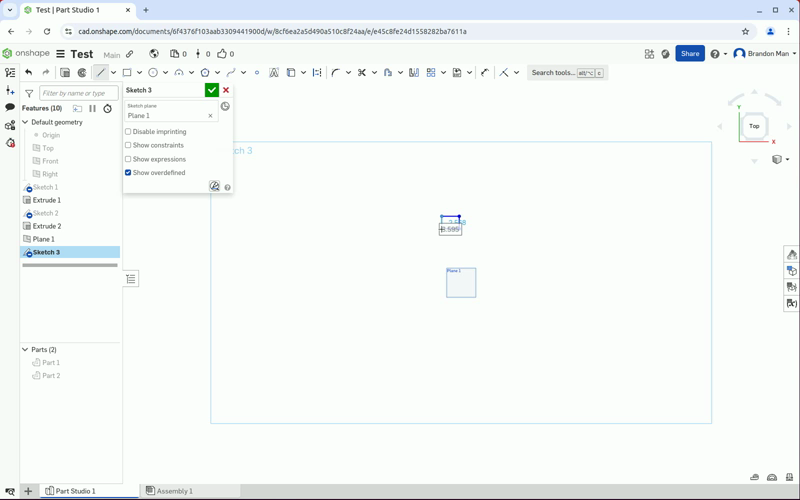
click(441, 228)
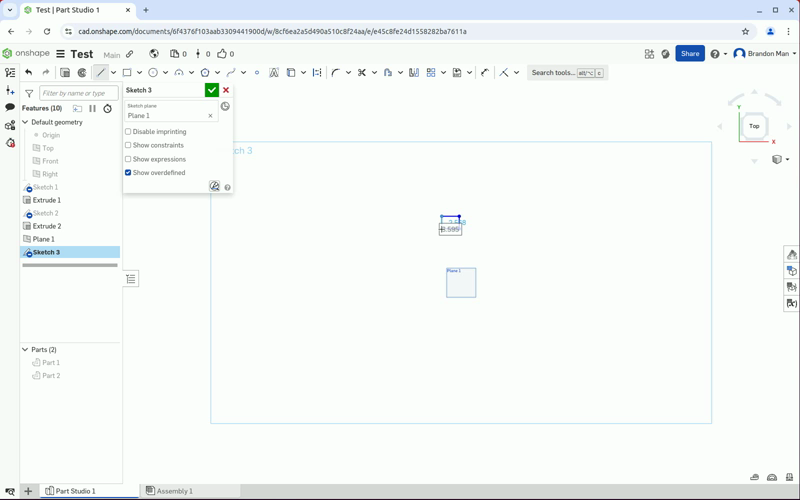
key(esc)
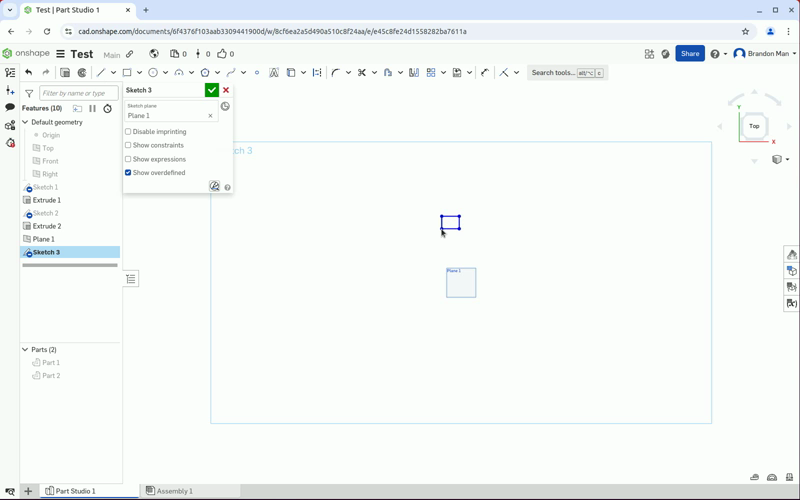
mouse_move(451, 220)
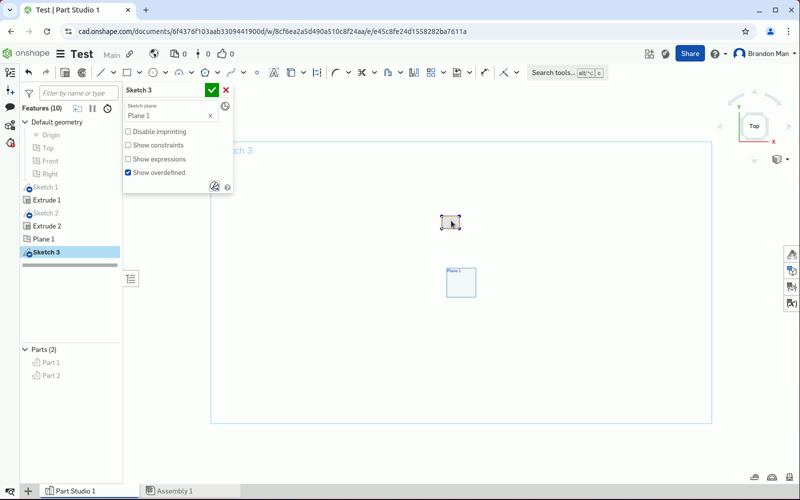
scroll(6)
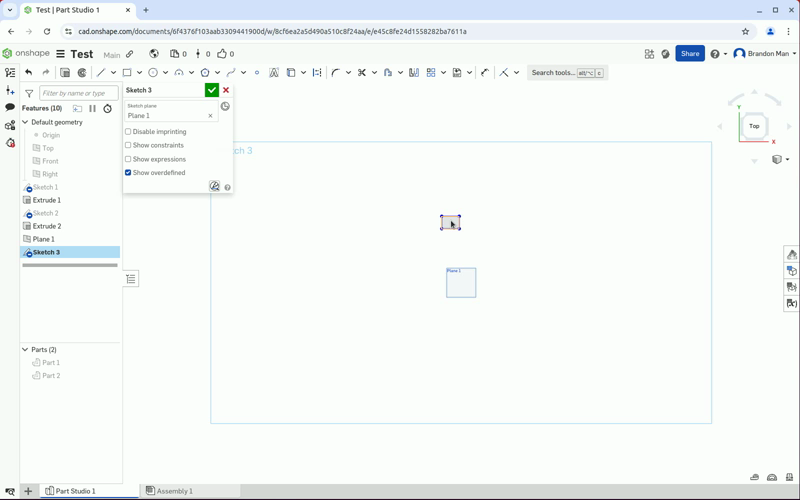
scroll(6)
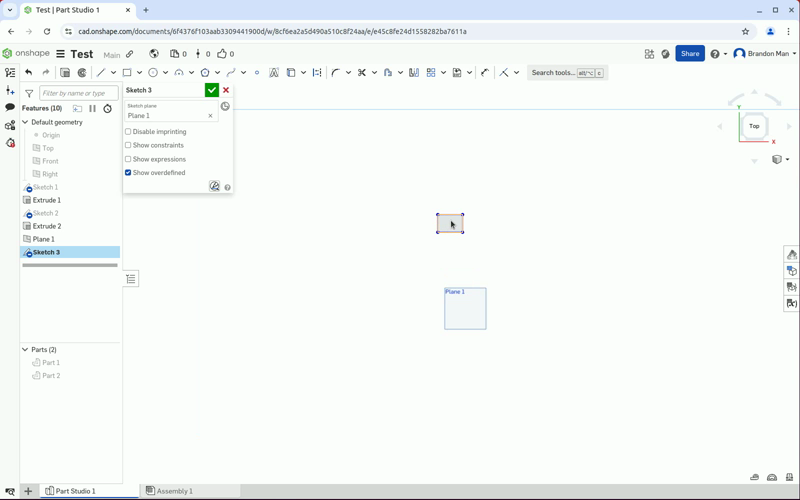
scroll(6)
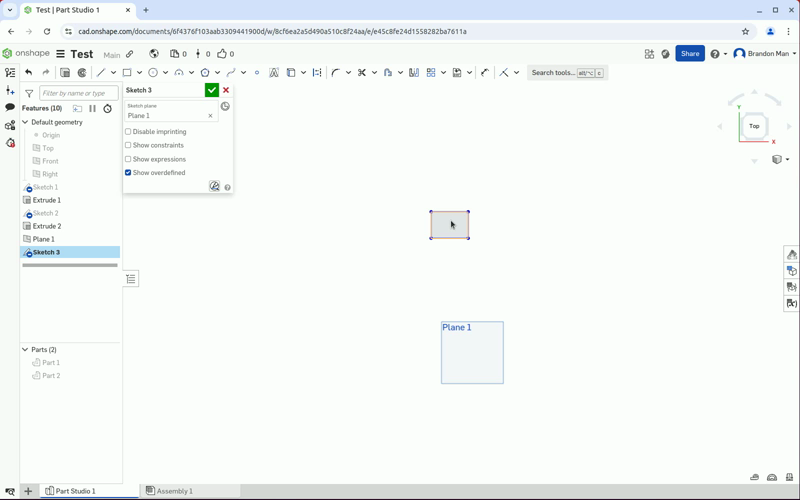
scroll(6)
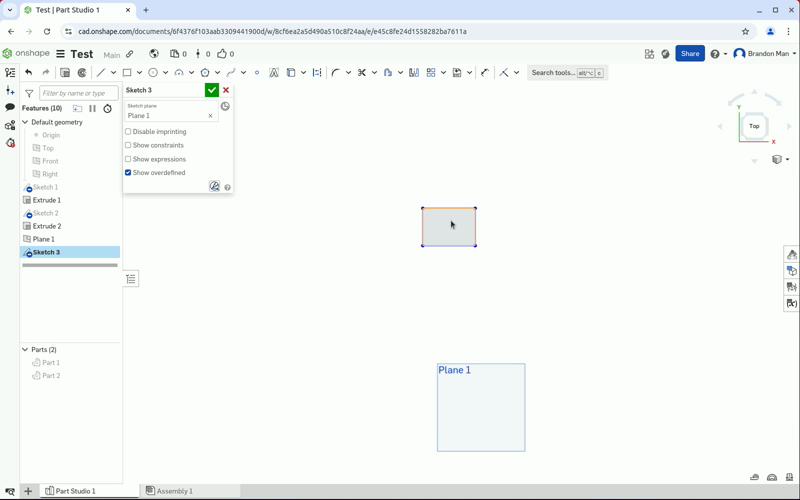
scroll(6)
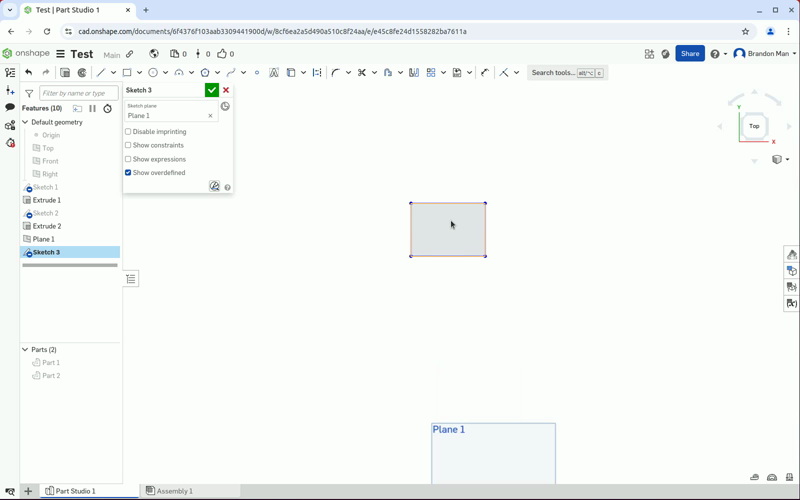
scroll(6)
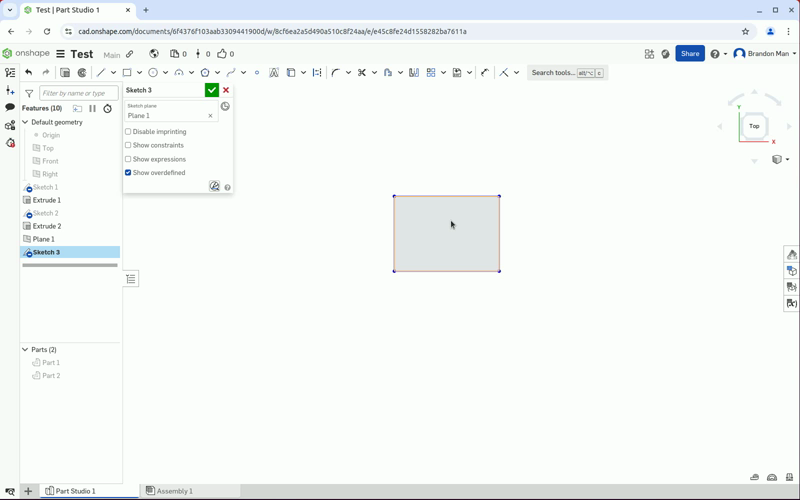
scroll(6)
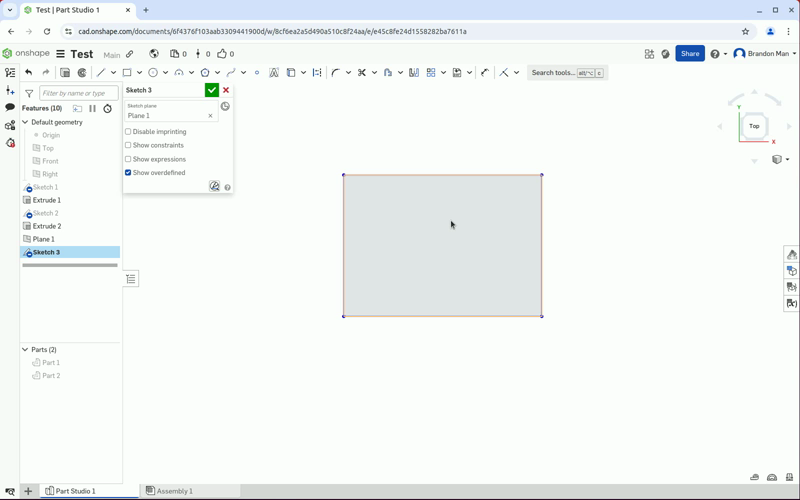
click(451, 220)
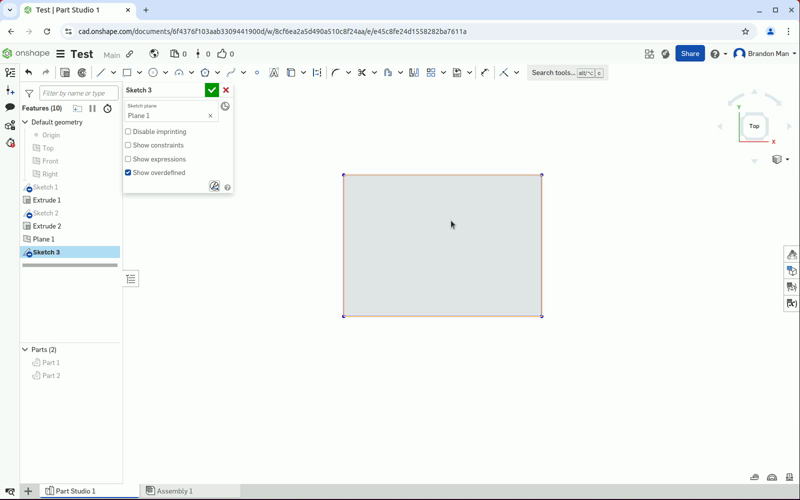
scroll(-6)
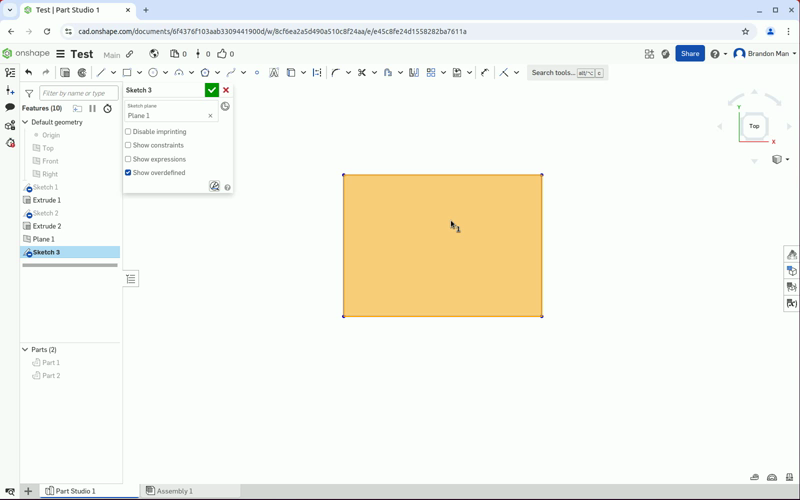
scroll(-6)
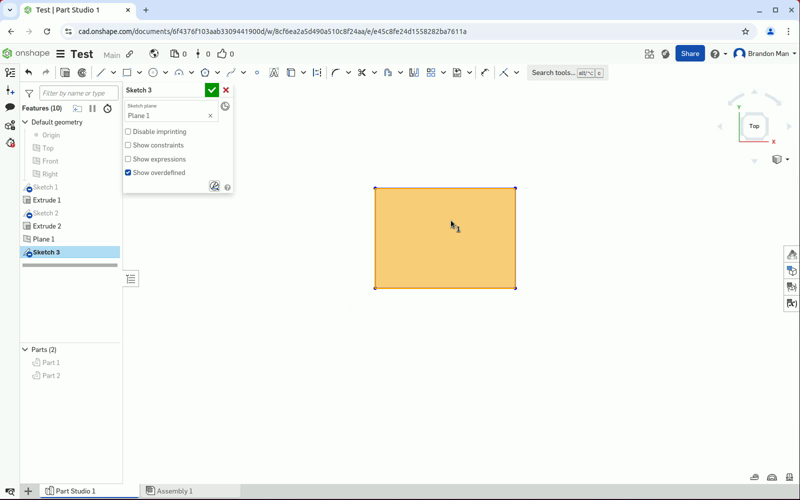
scroll(-6)
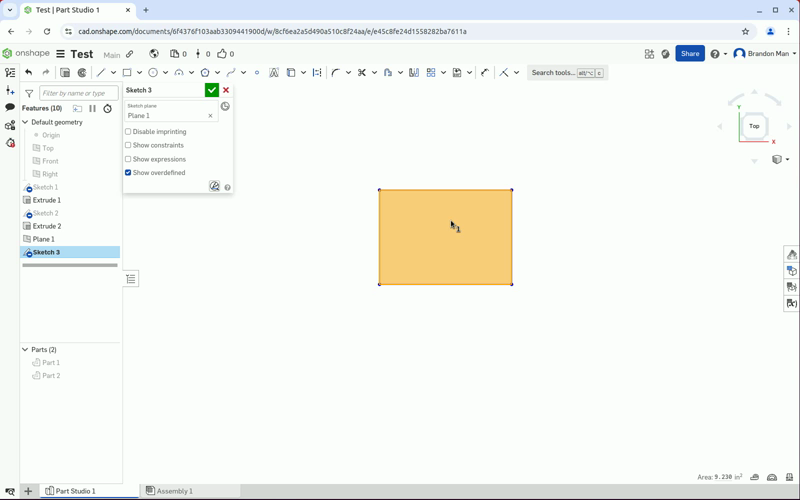
scroll(-6)
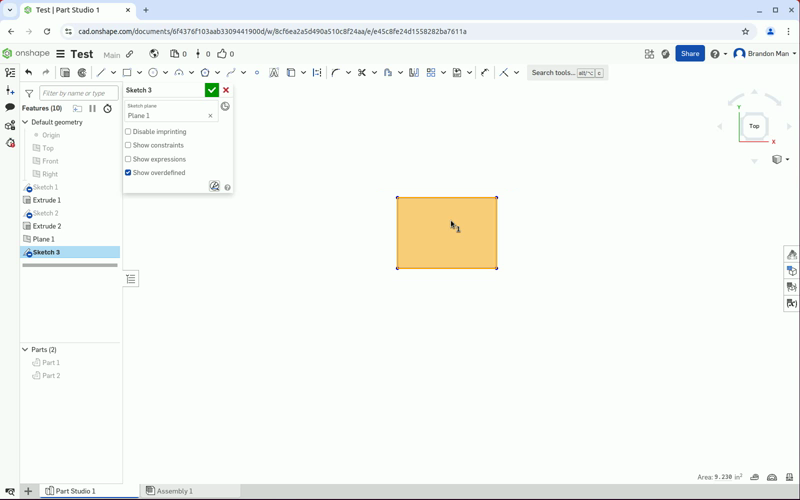
scroll(-6)
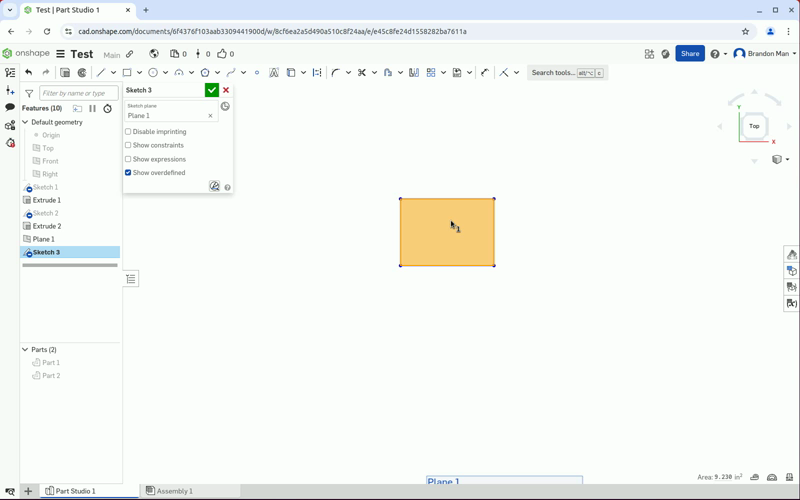
scroll(-6)
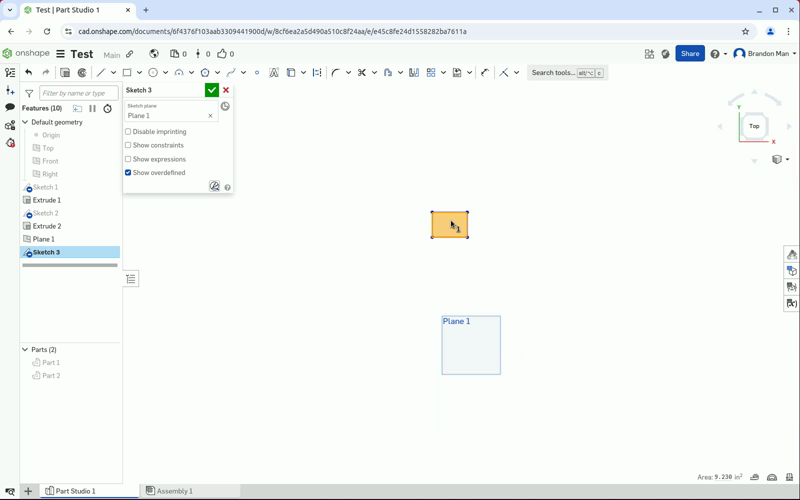
scroll(-6)
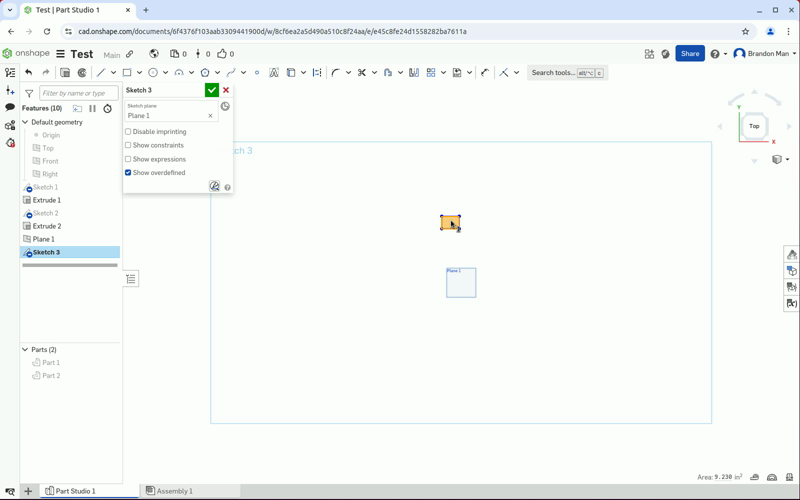
mouse_move(73, 352)
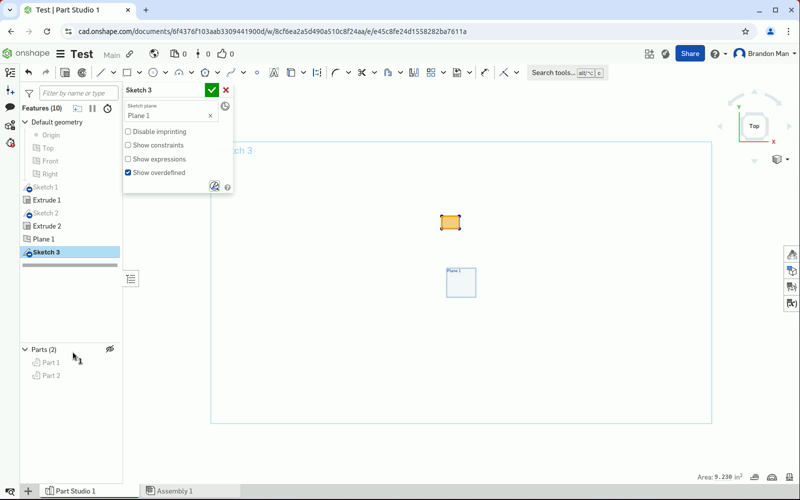
key(shift+y)
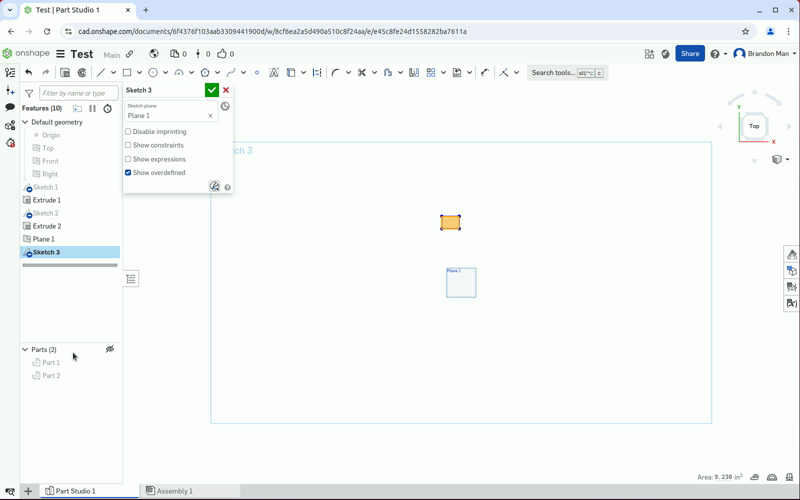
key(shift+e)
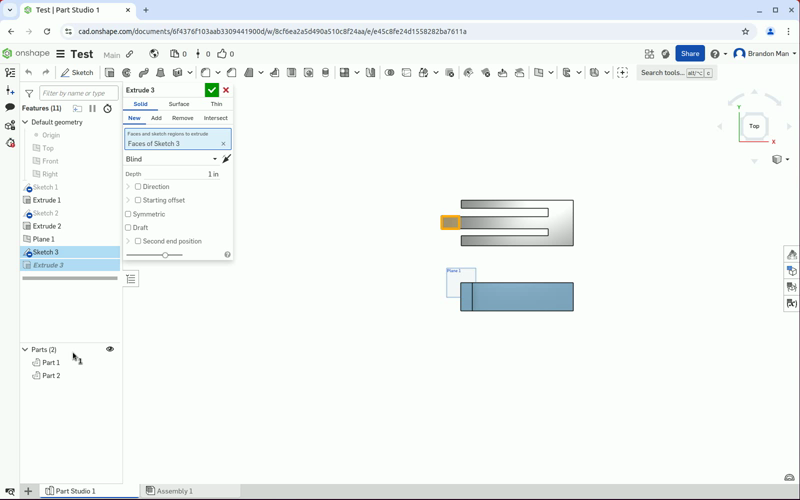
mouse_move(143, 106)
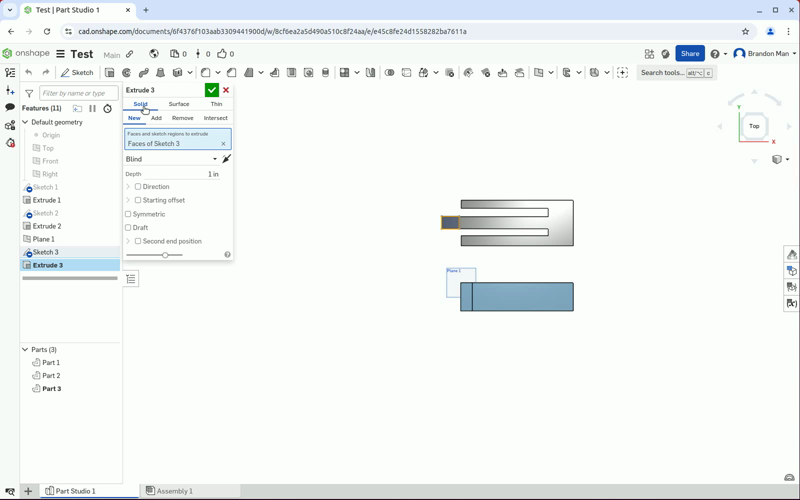
click(143, 106)
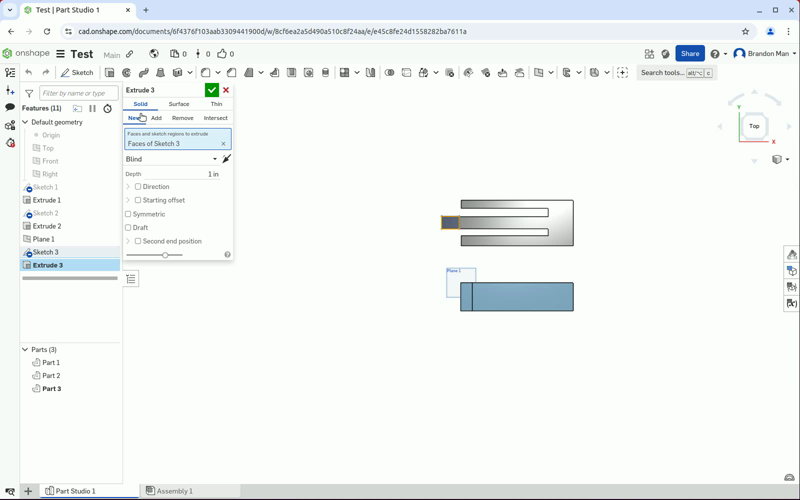
mouse_move(137, 120)
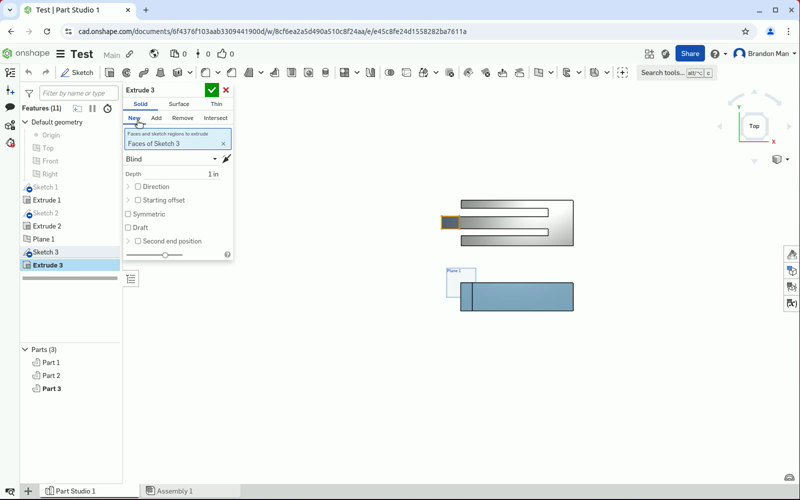
click(137, 120)
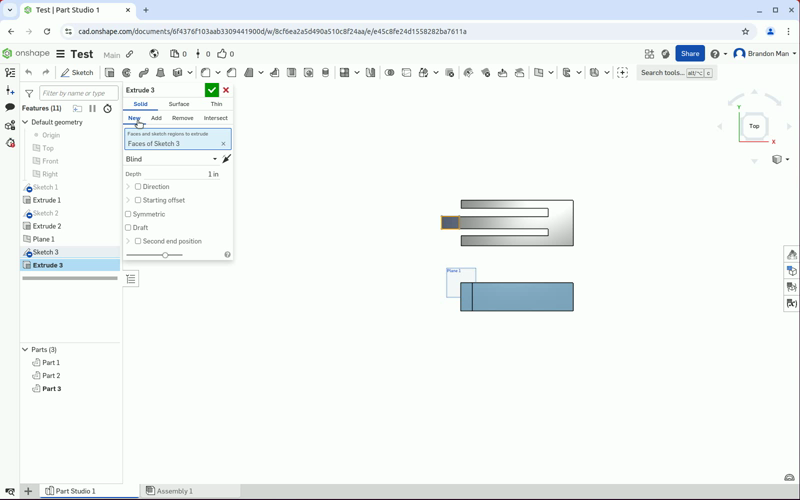
key(tab, 4)
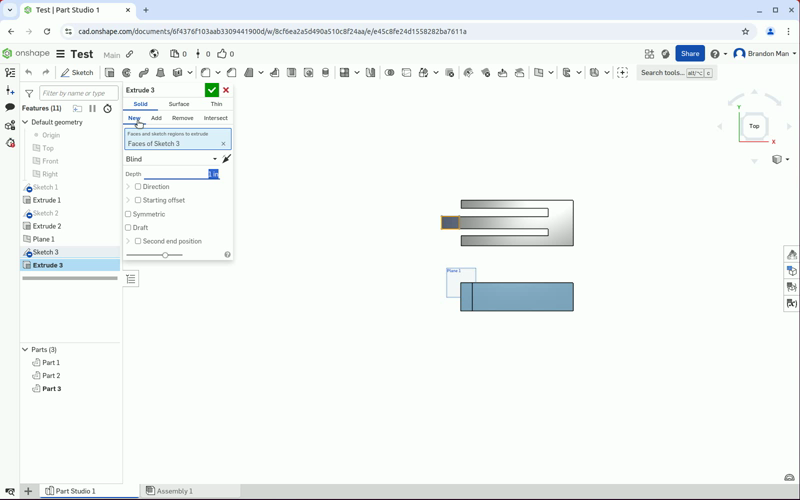
text(3.851)
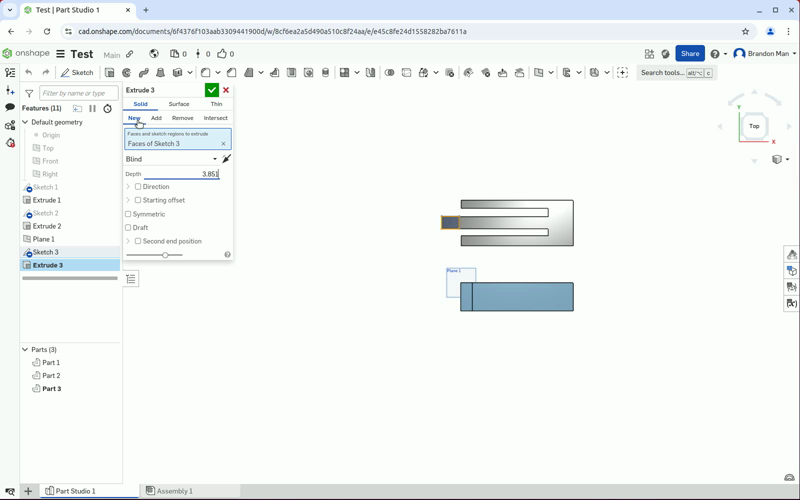
key(enter)
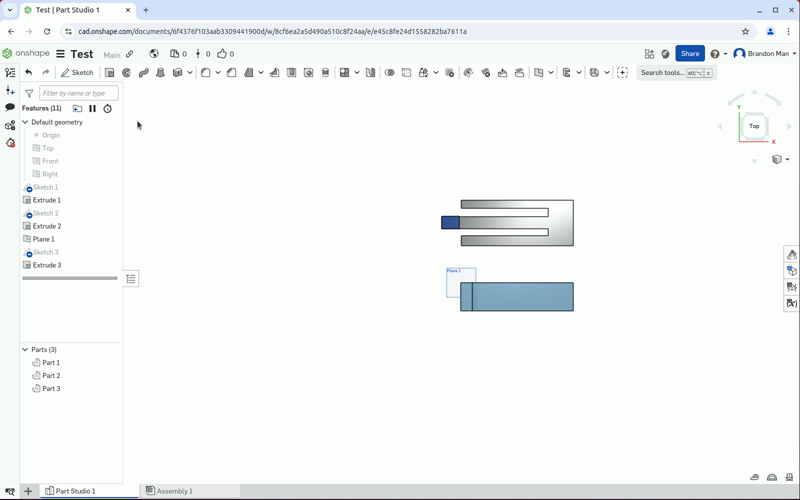
key(shift+h)
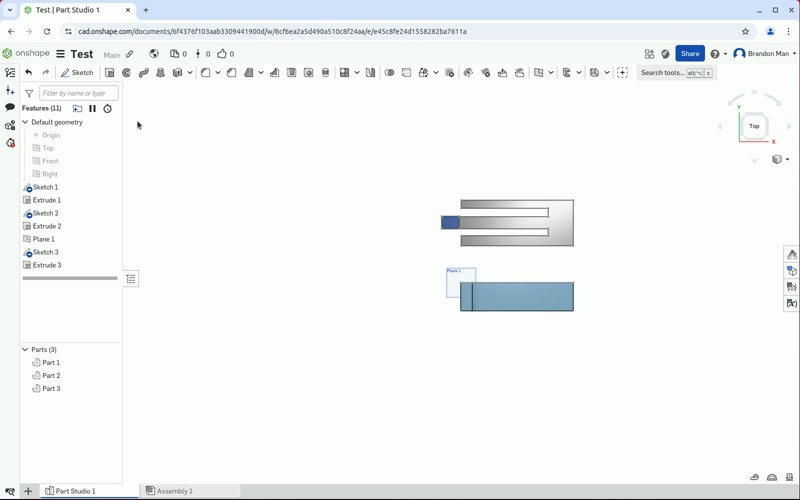
key(shift+h)
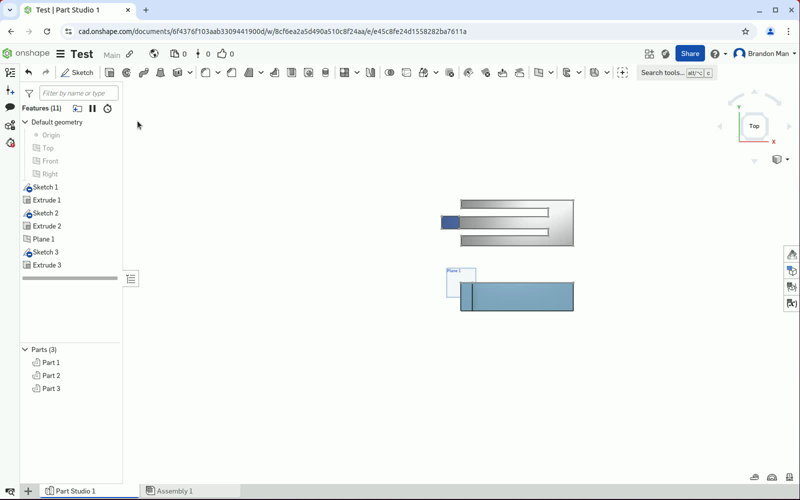
key(shift+7)
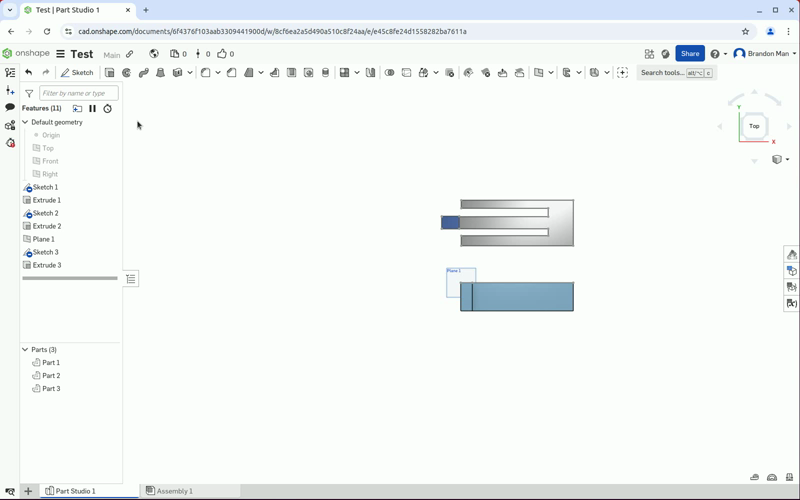
key(up, 3)
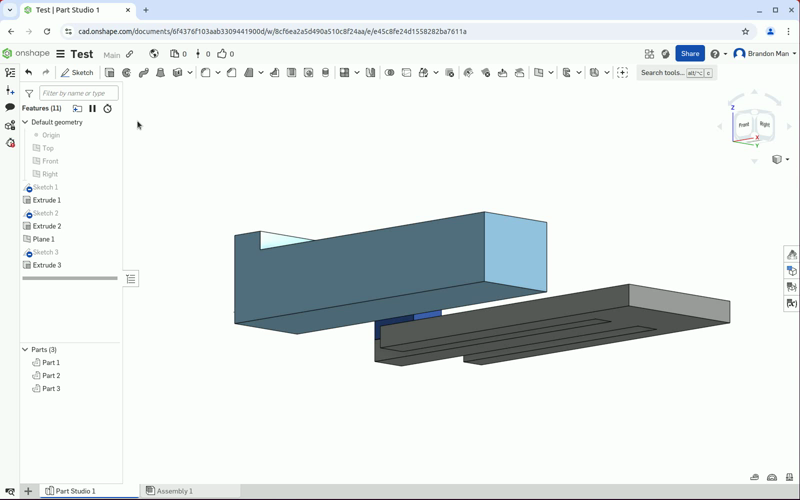
key(left, 3)
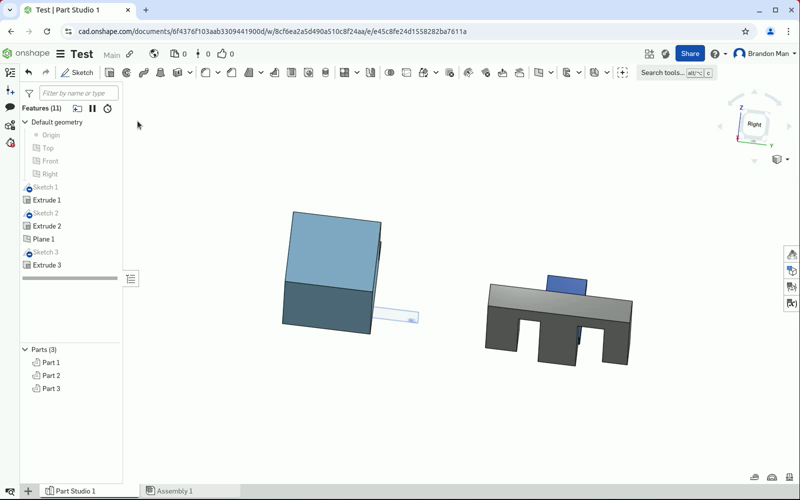
key(right, 3)
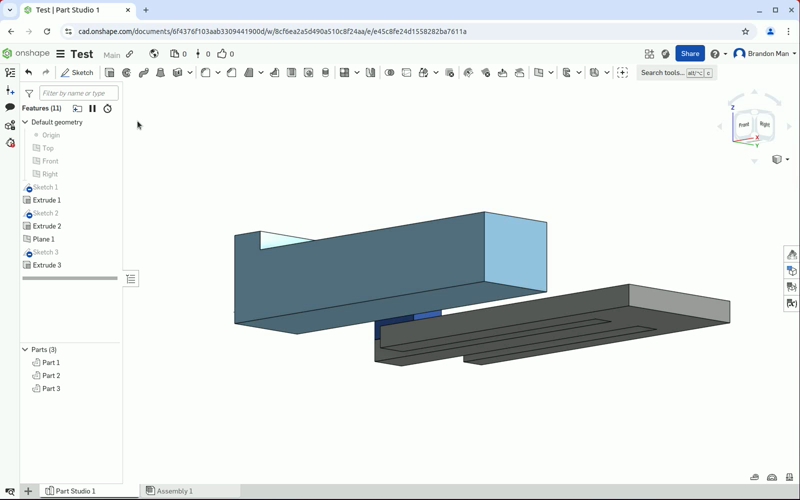
key(down, 3)
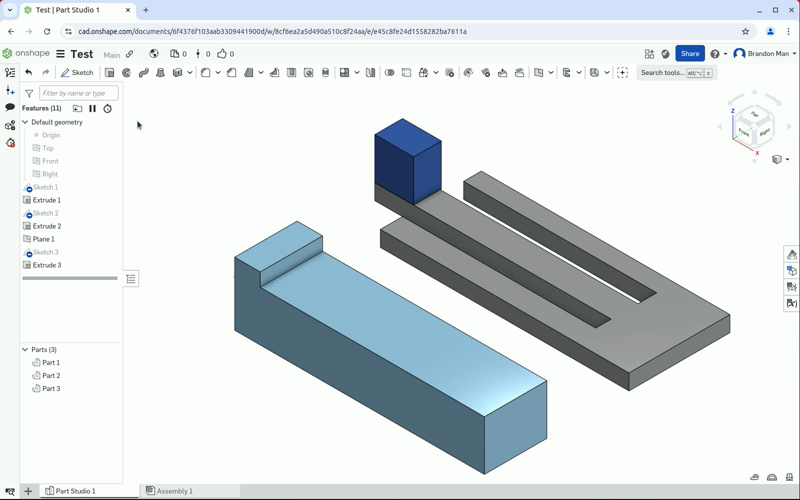
mouse_move(73, 189)
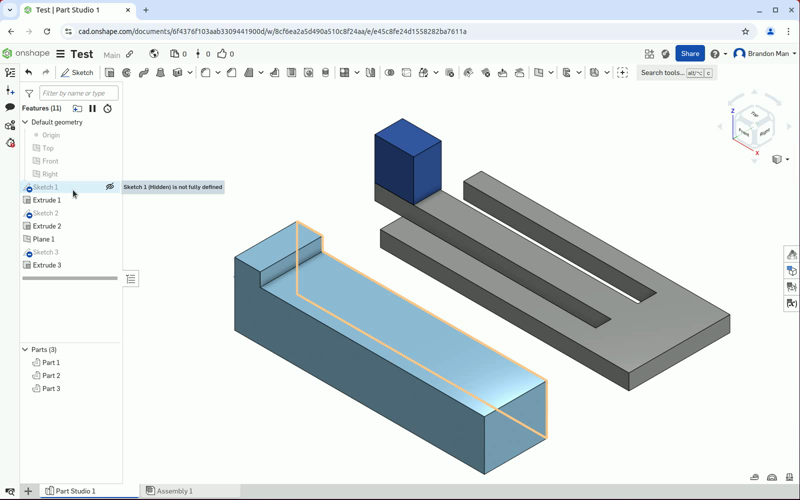
click(73, 189)